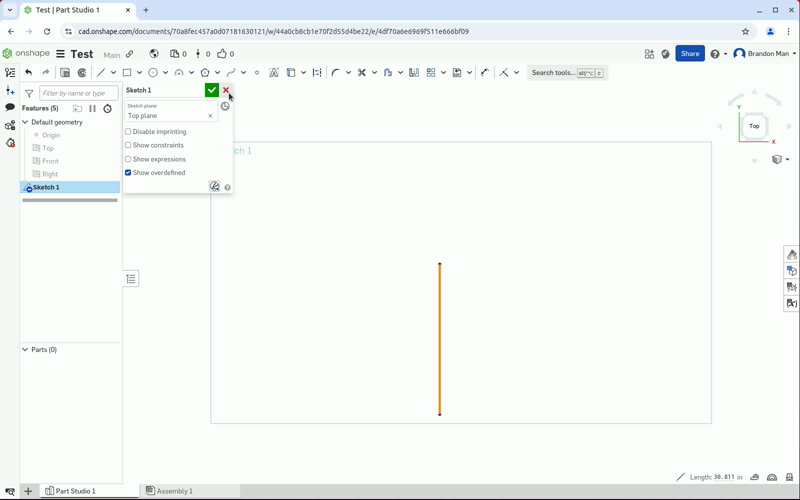
key(shift+h)
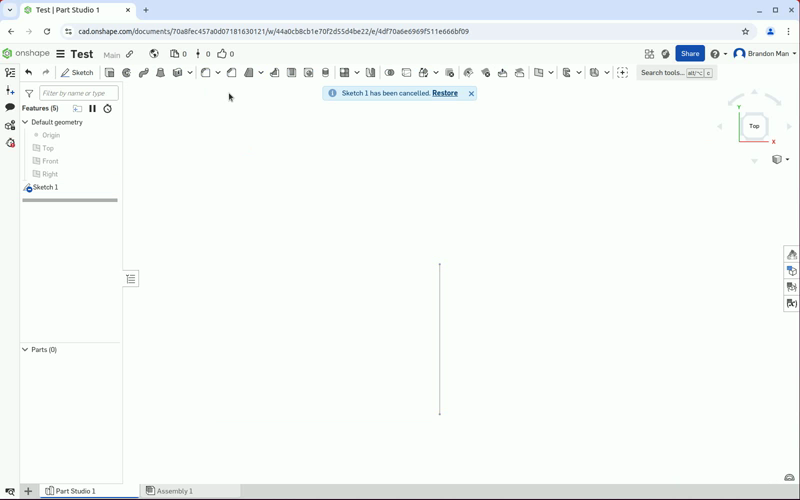
key(shift+s)
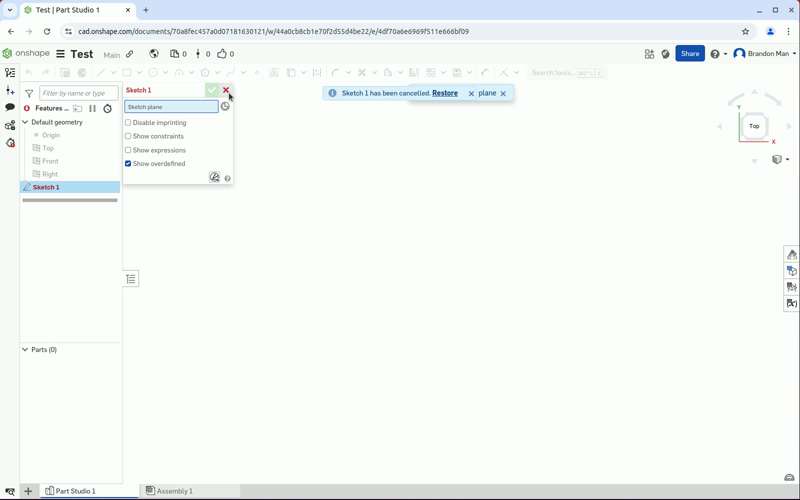
mouse_move(73, 150)
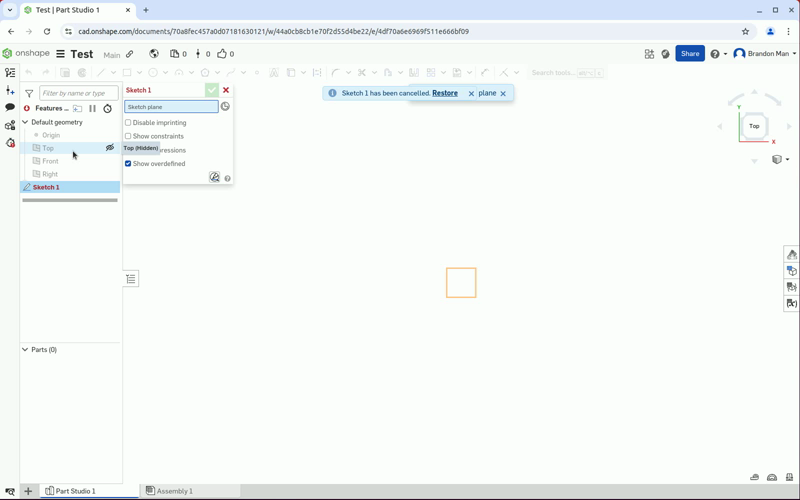
click(73, 150)
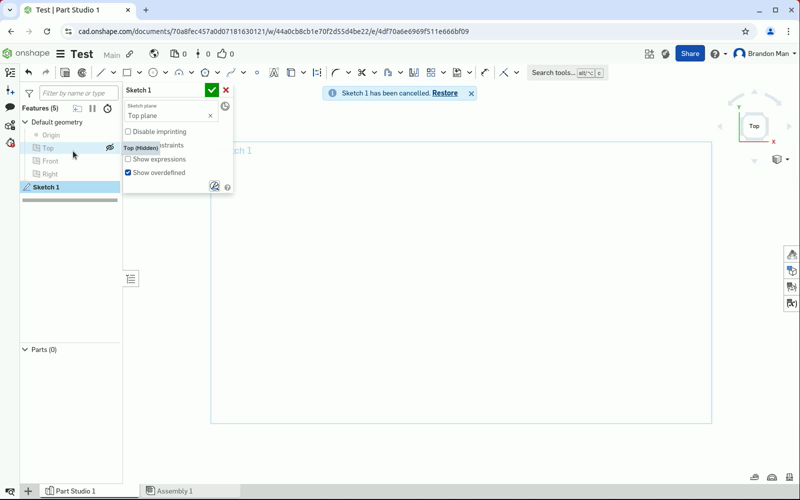
mouse_move(73, 352)
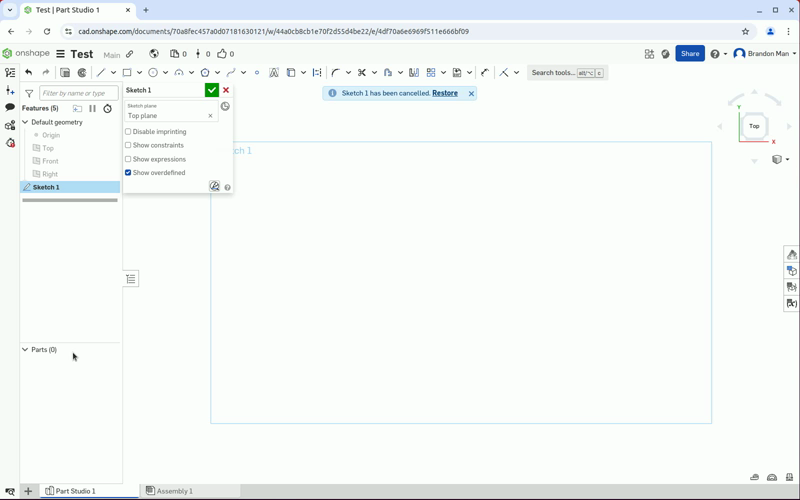
key(y)
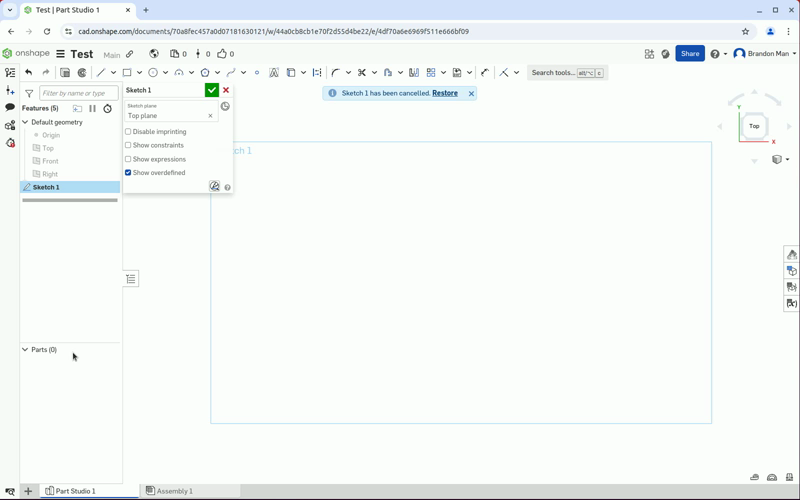
key(l)
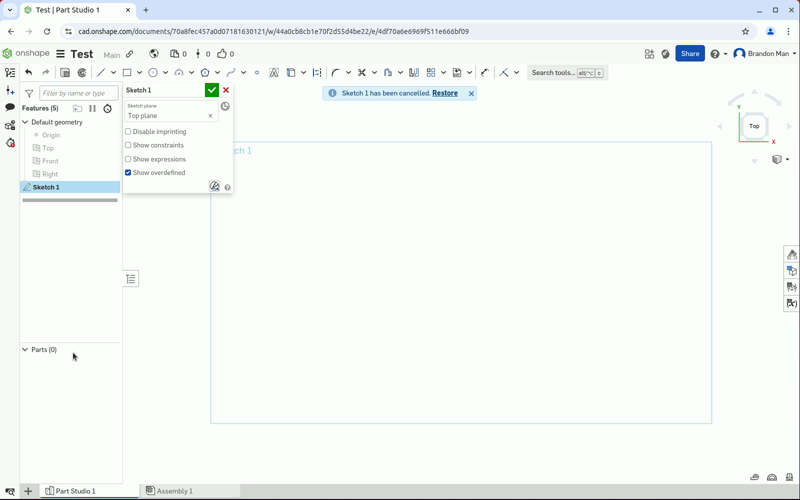
key_down(shift)
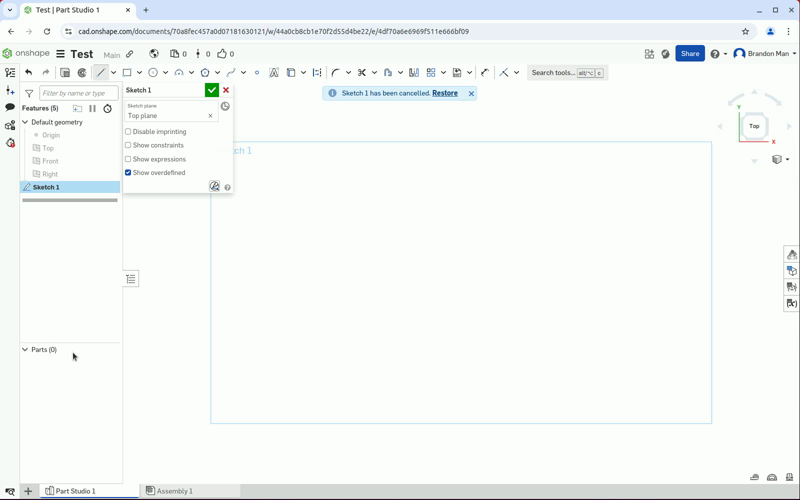
mouse_move(395, 272)
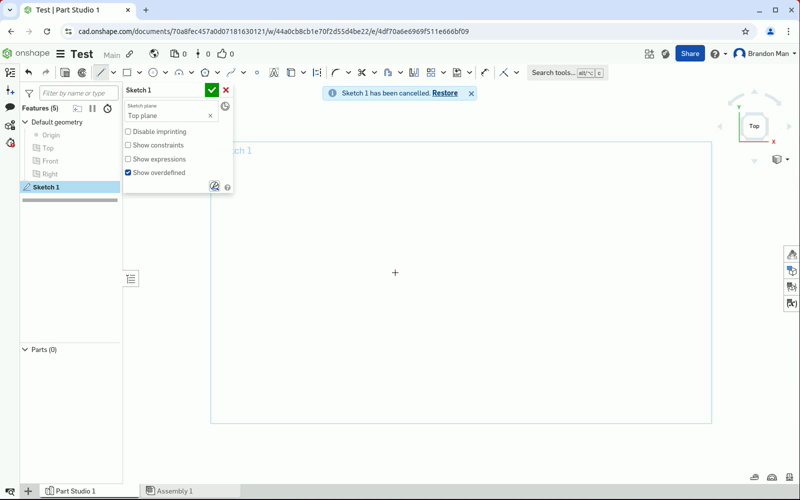
click(395, 272)
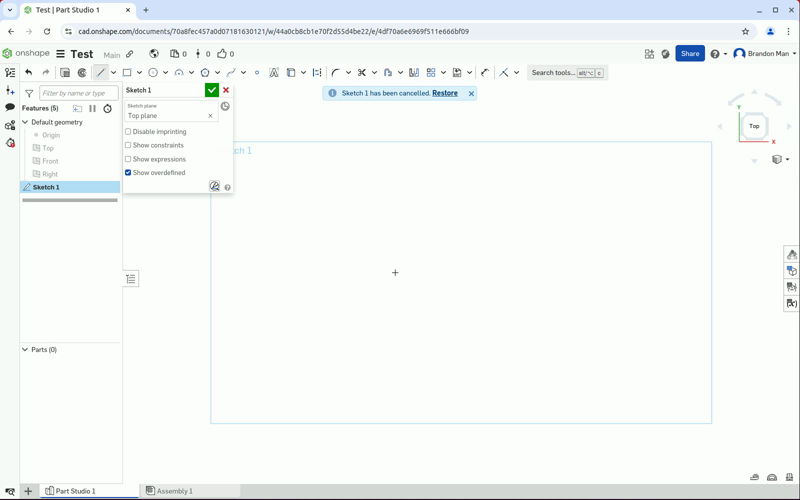
key_up(shift)
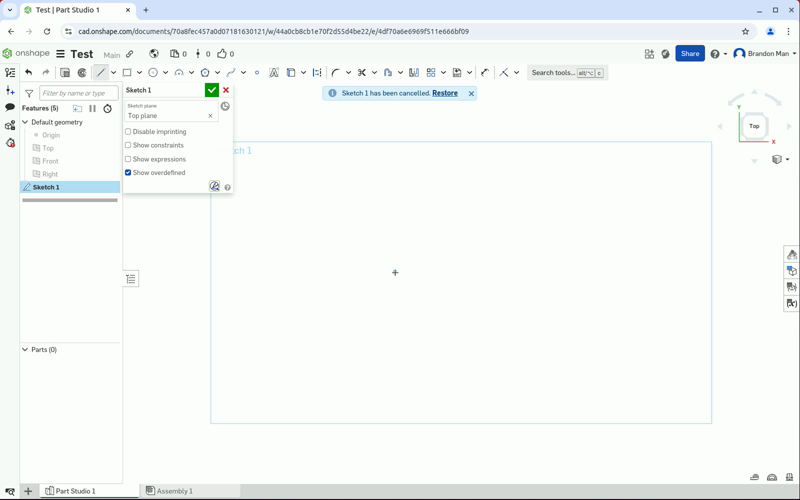
key_down(shift)
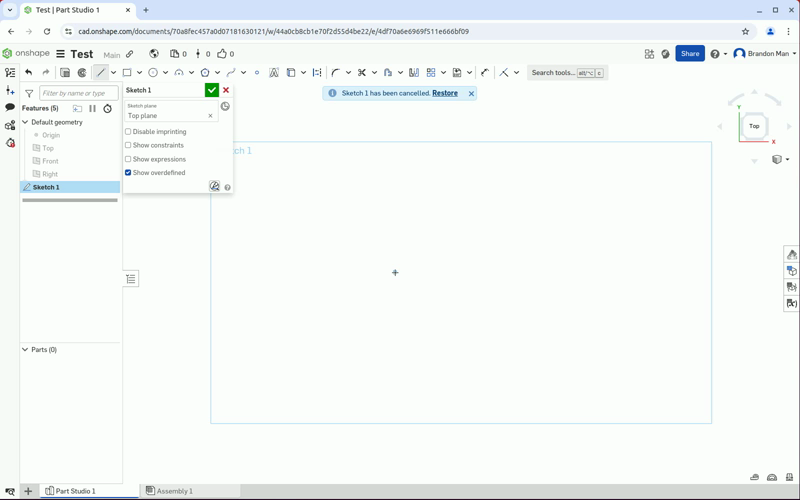
mouse_move(533, 272)
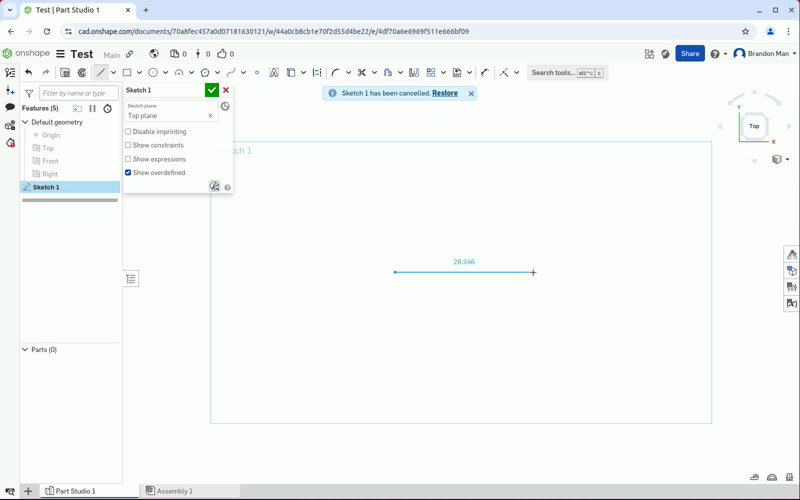
click(533, 272)
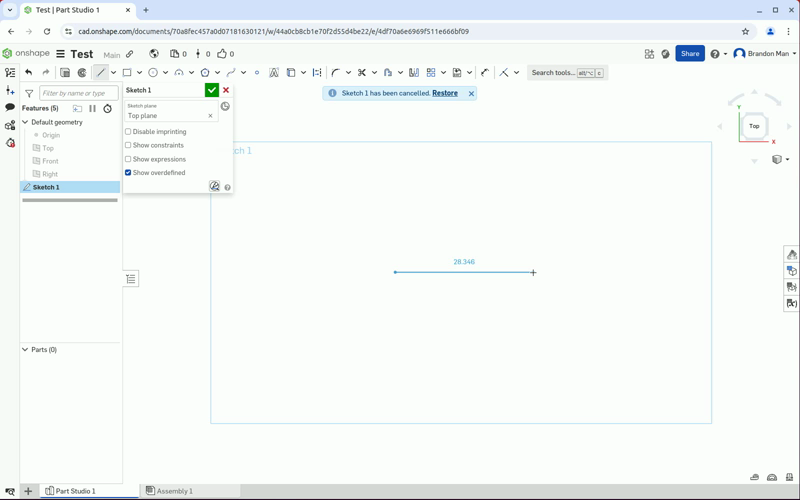
key_up(shift)
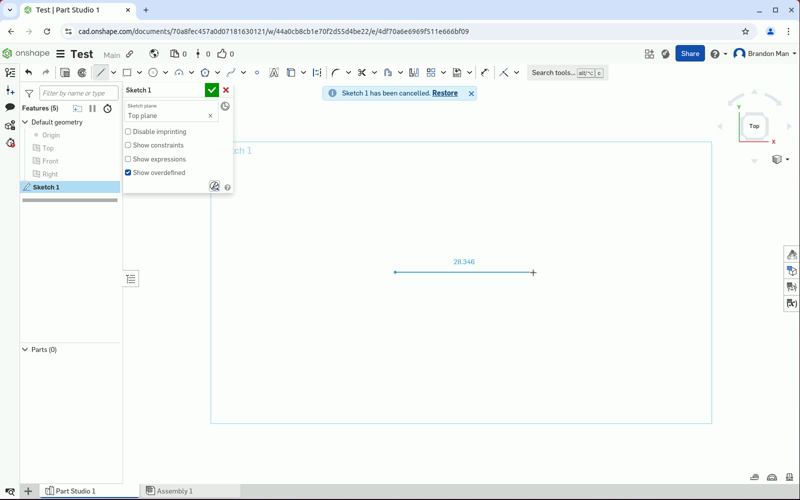
key(esc)
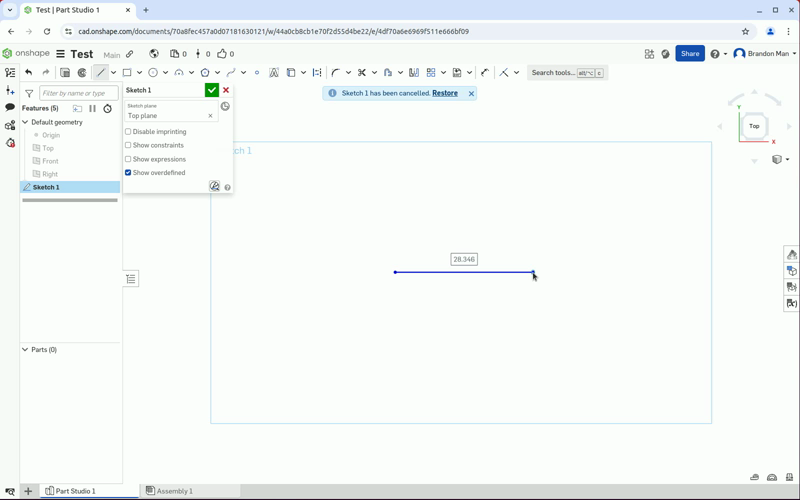
key(a)
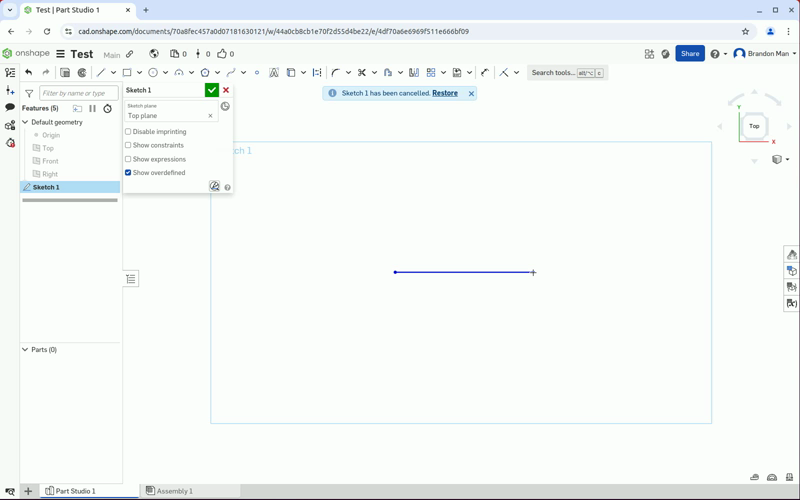
mouse_move(533, 272)
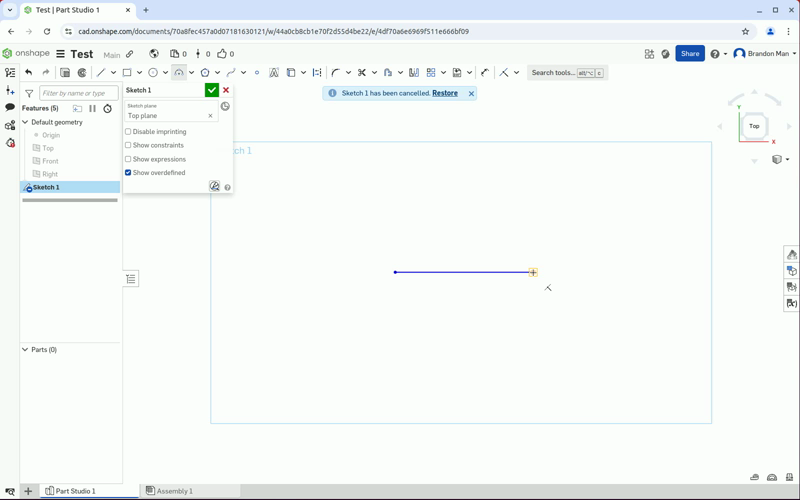
click(533, 272)
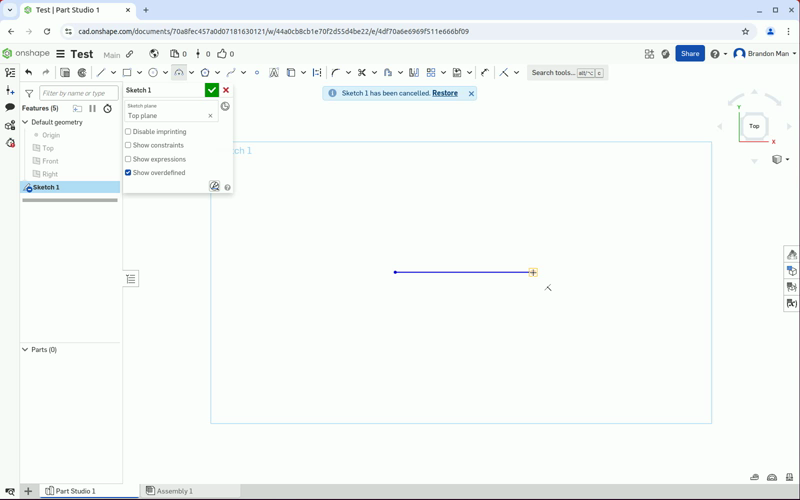
key_down(shift)
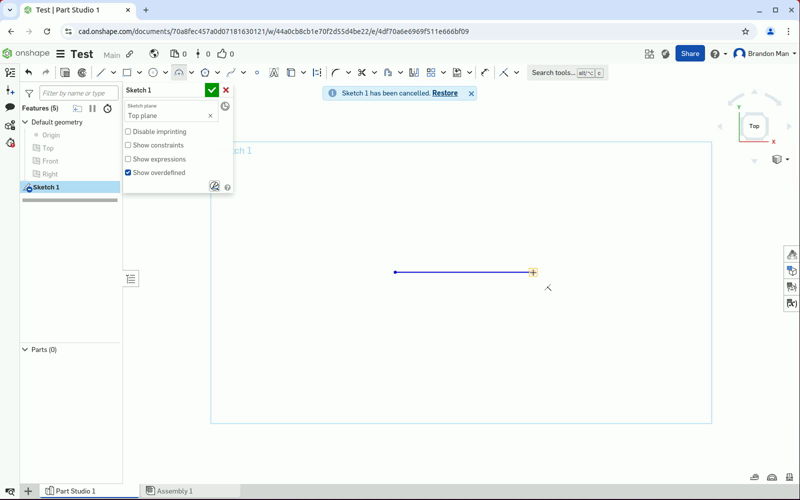
mouse_move(533, 194)
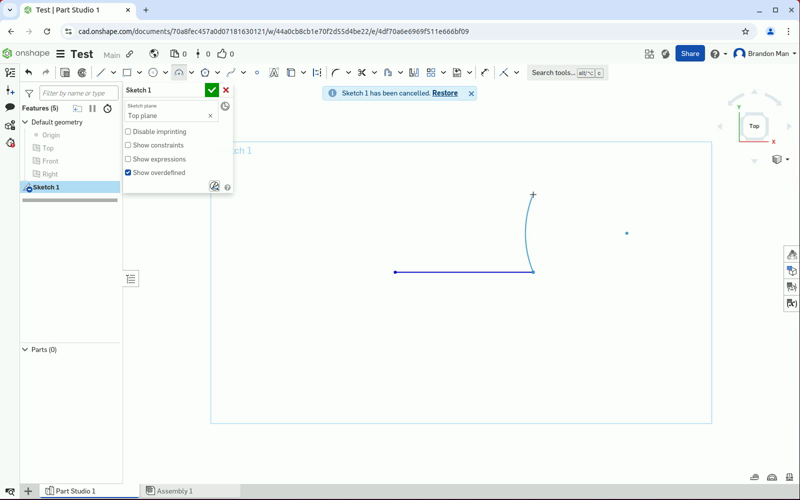
click(533, 194)
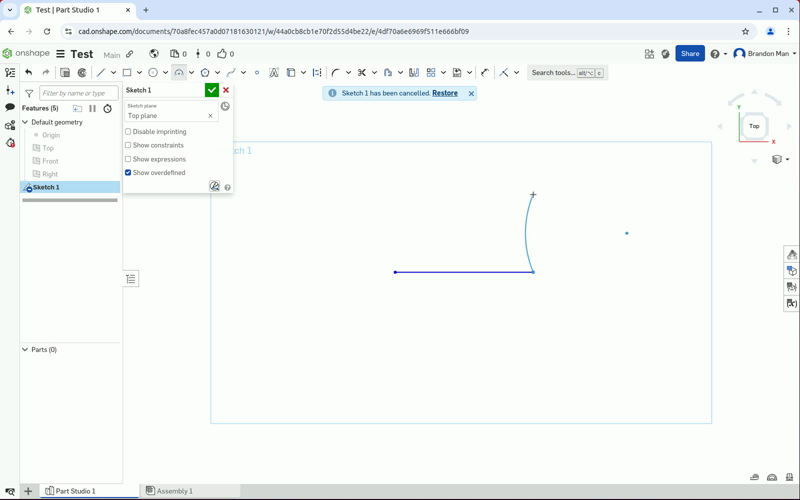
mouse_move(572, 233)
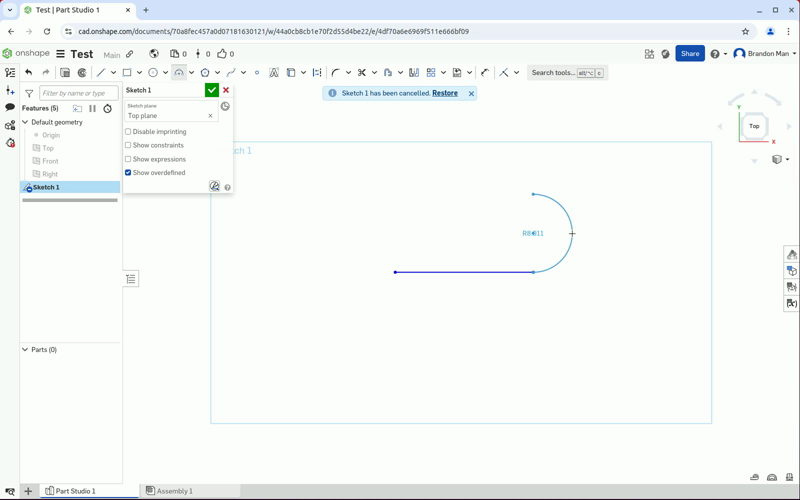
click(572, 233)
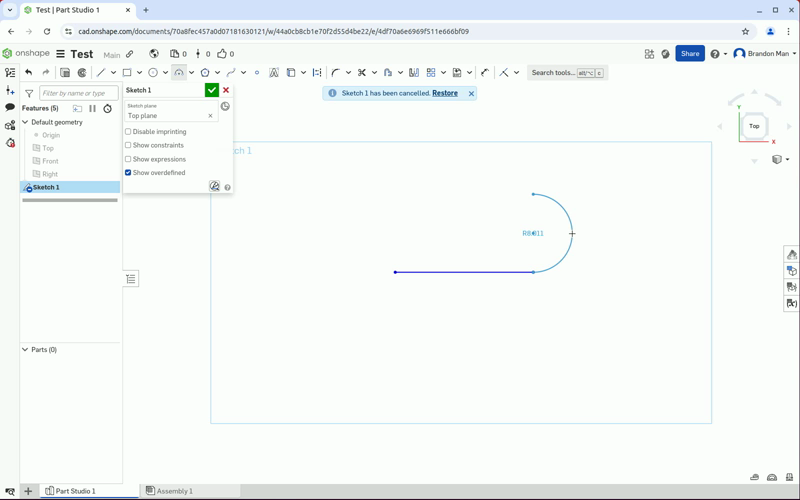
key_up(shift)
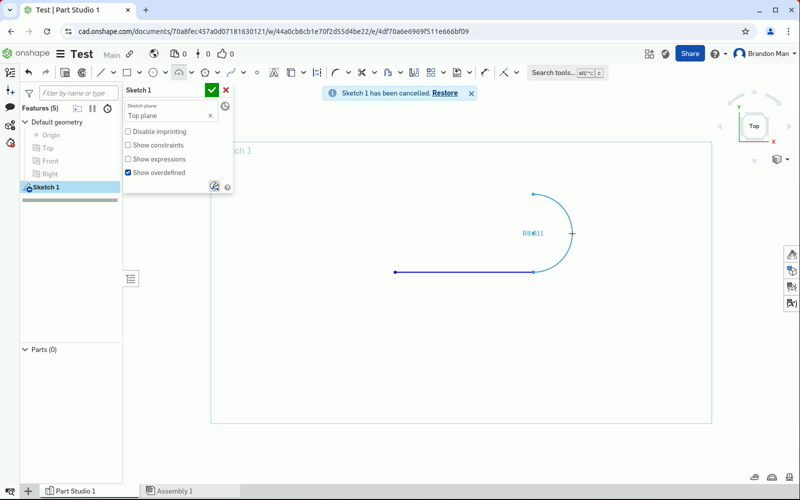
key(esc)
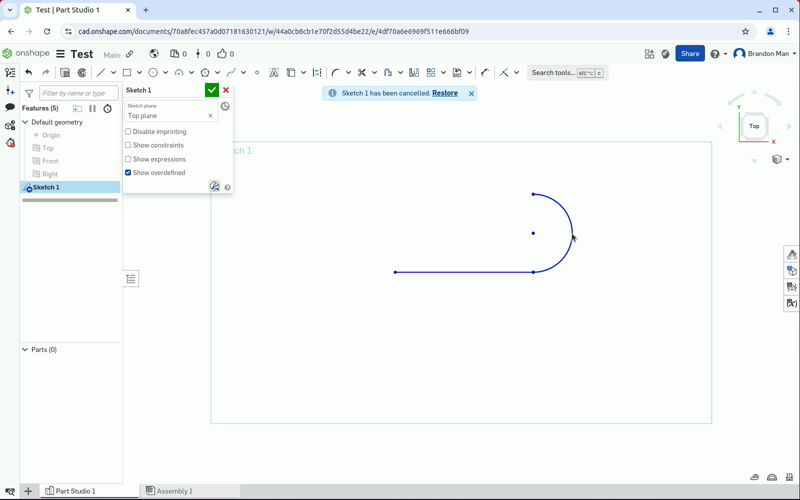
key(l)
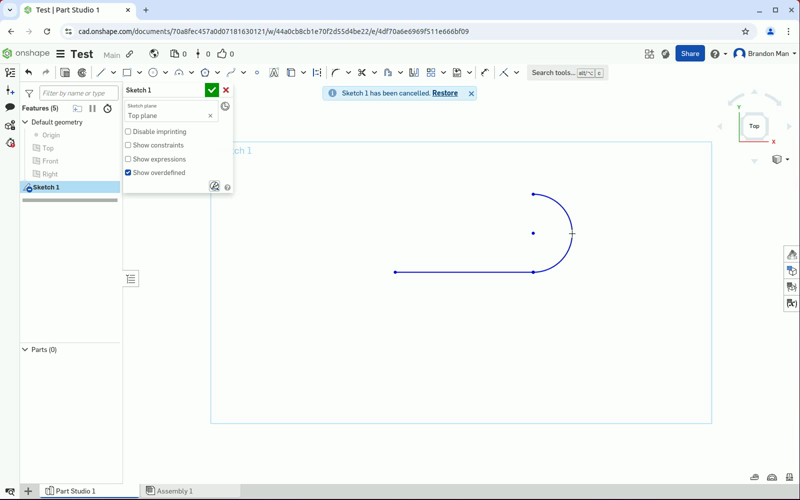
mouse_move(533, 194)
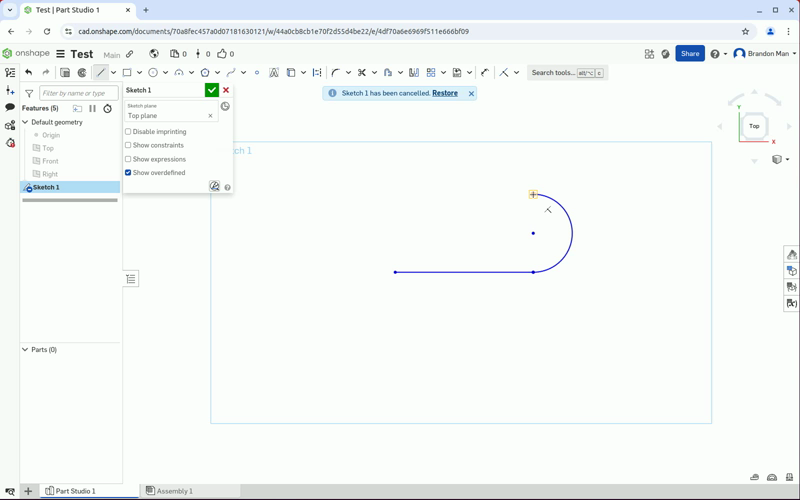
click(533, 194)
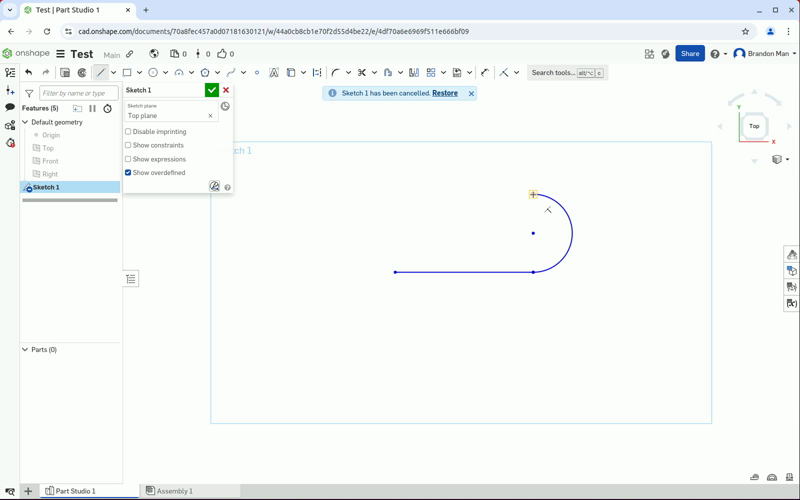
key_down(shift)
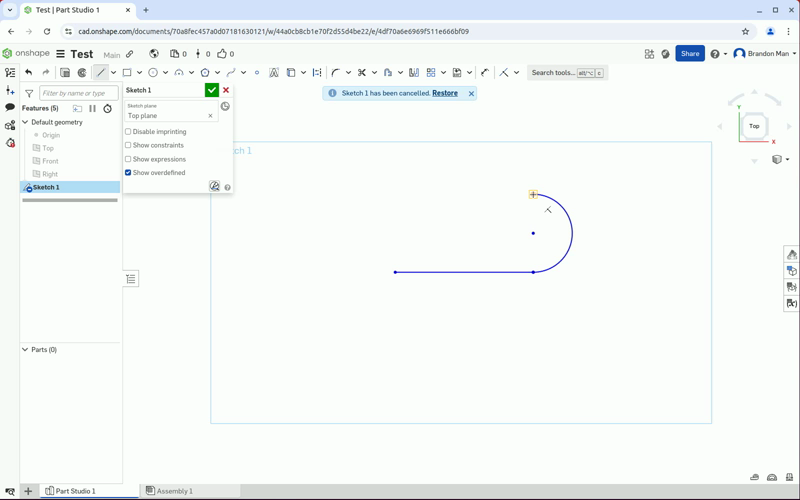
mouse_move(395, 194)
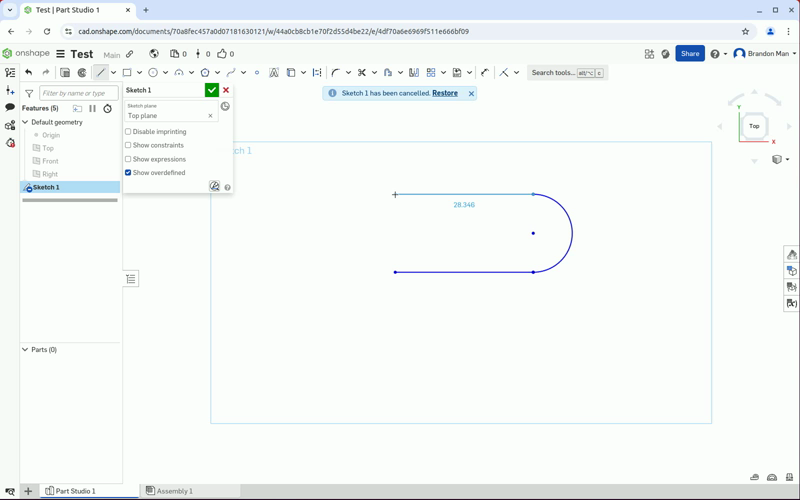
click(395, 194)
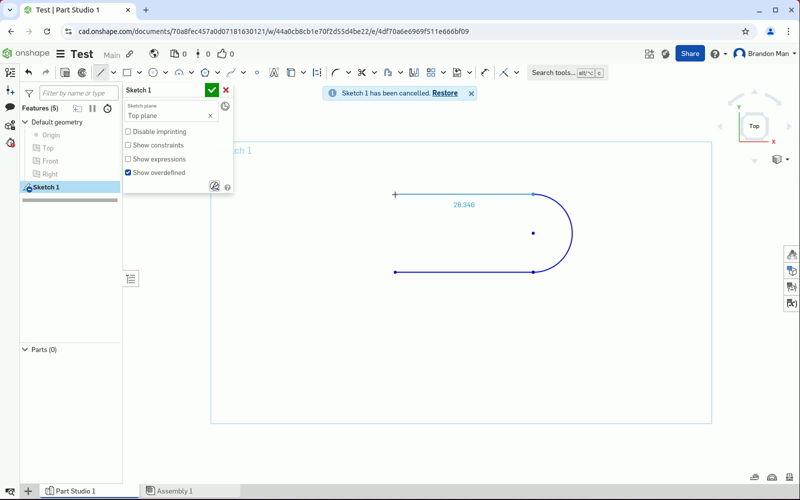
key_up(shift)
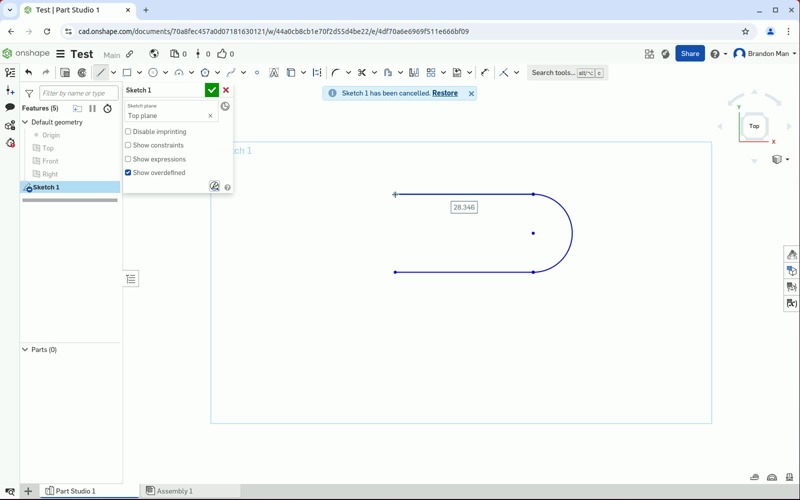
key(esc)
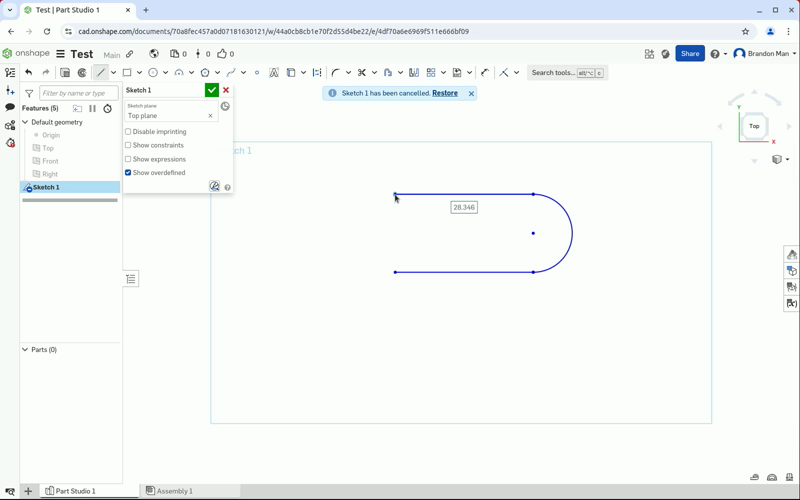
key(a)
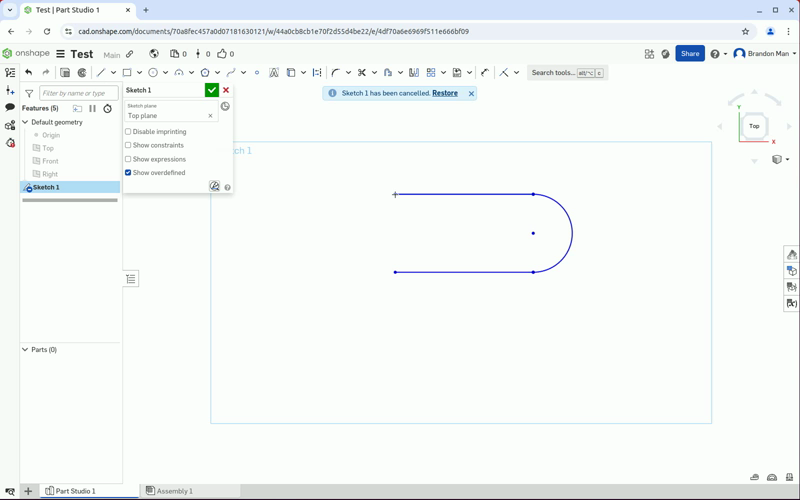
mouse_move(395, 194)
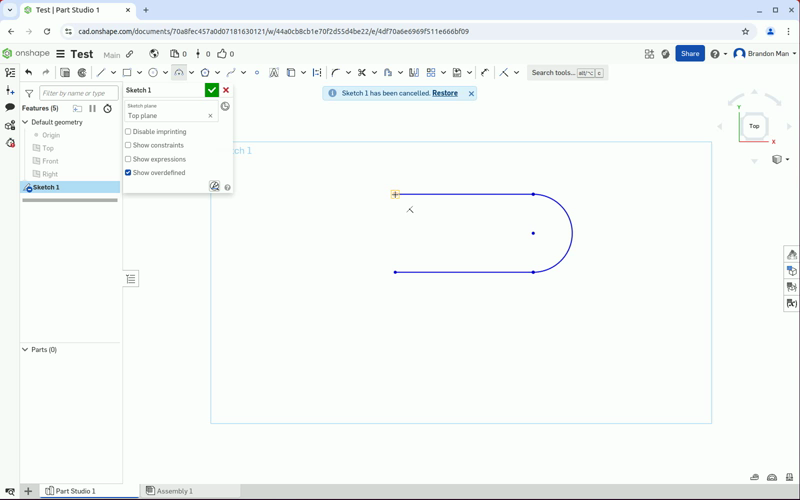
click(395, 194)
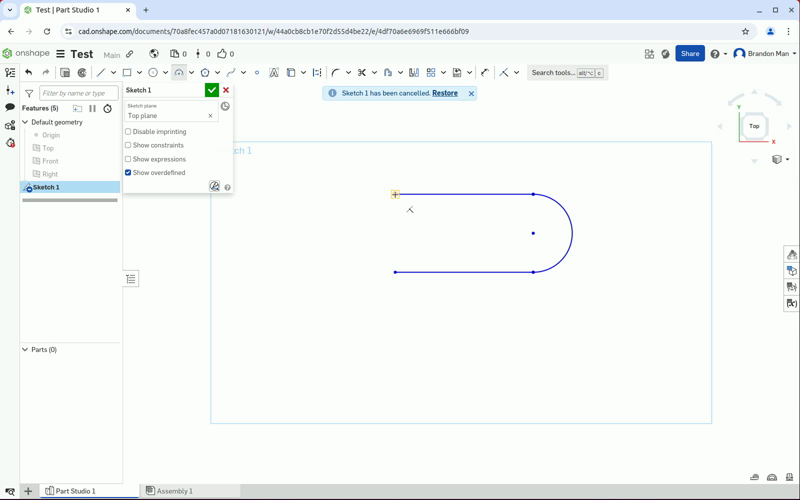
mouse_move(395, 272)
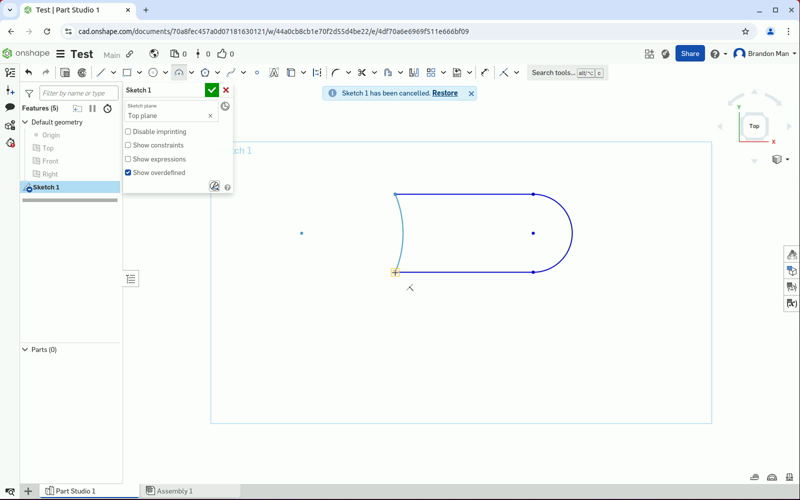
click(395, 272)
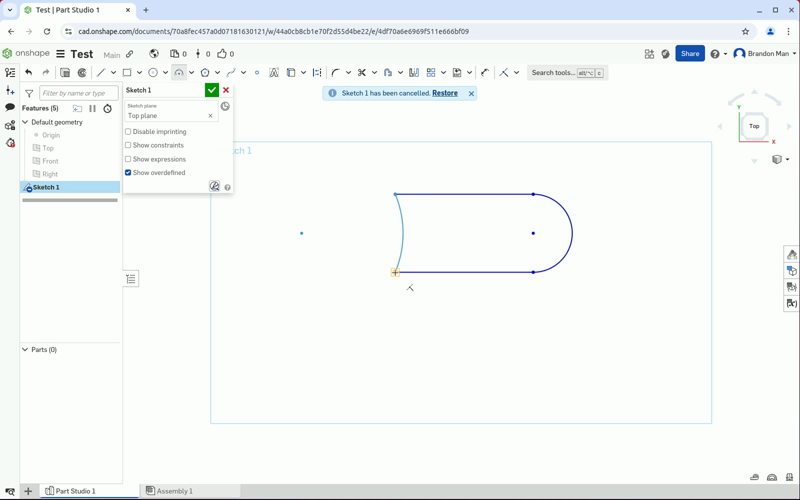
key_down(shift)
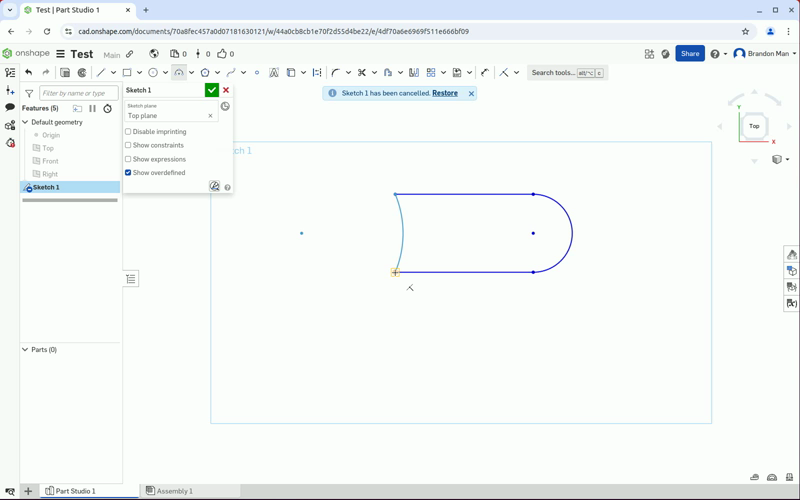
mouse_move(434, 233)
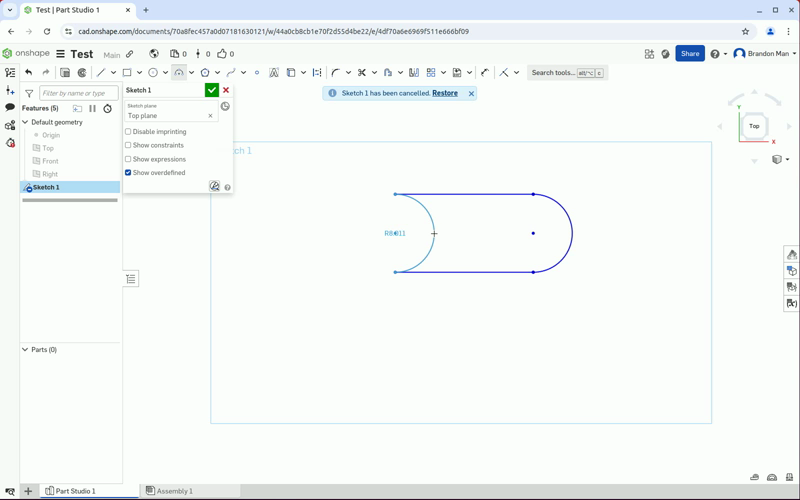
click(434, 233)
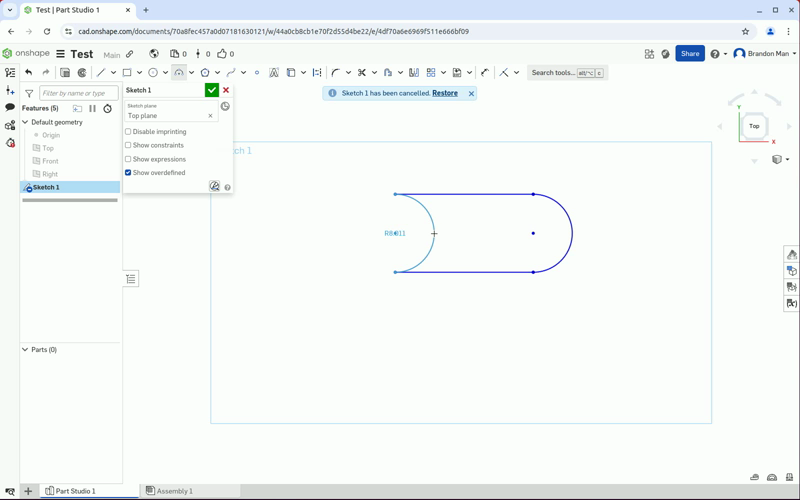
key_up(shift)
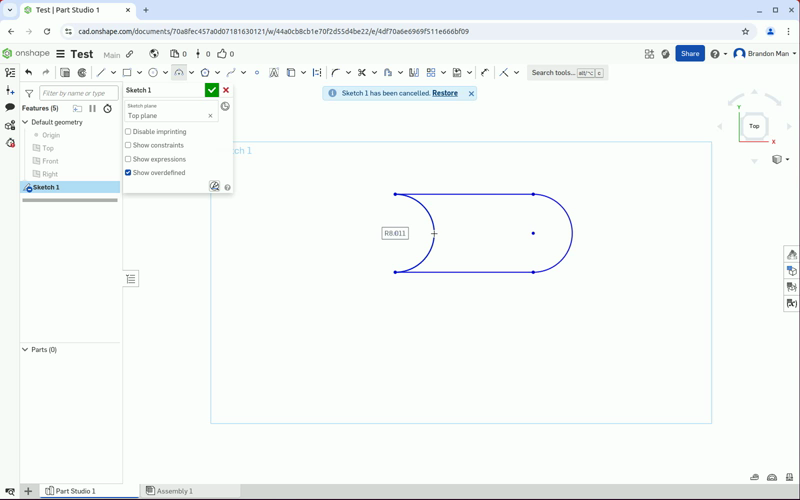
key(esc)
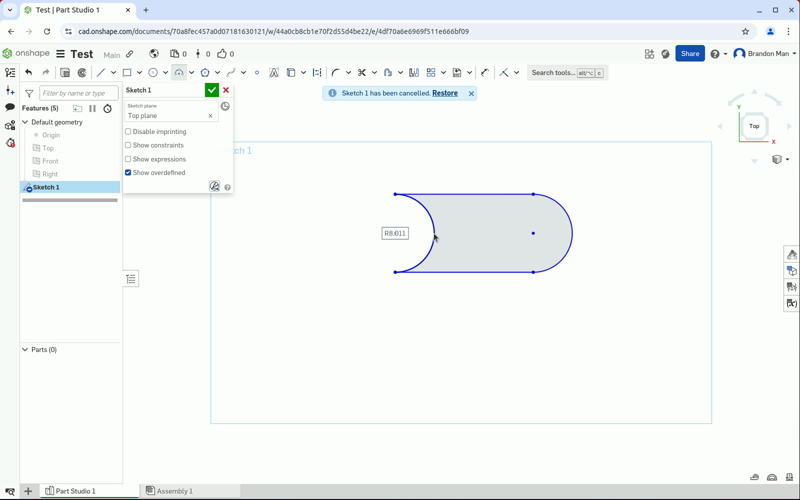
mouse_move(559, 232)
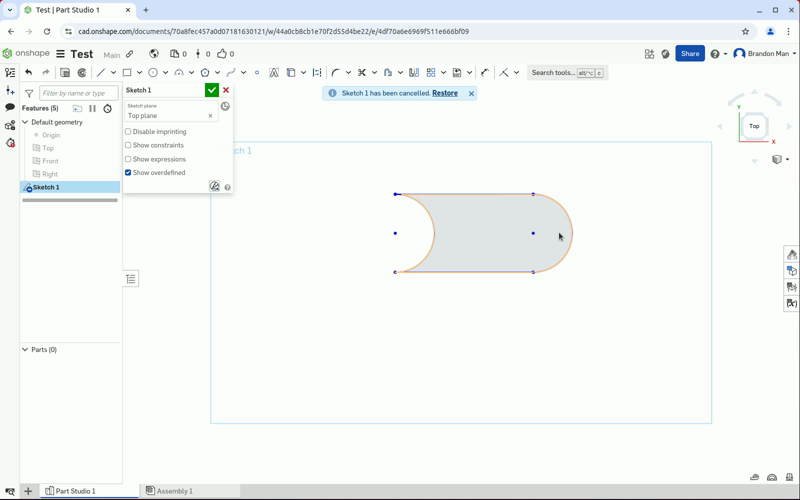
scroll(6)
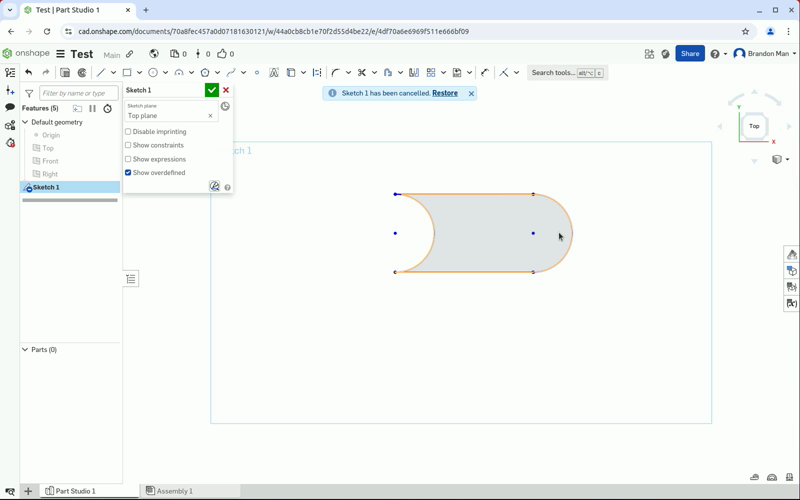
scroll(6)
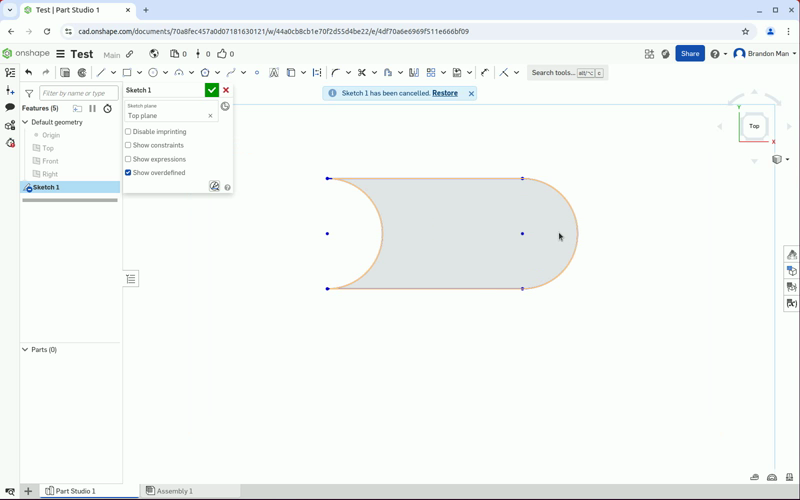
scroll(6)
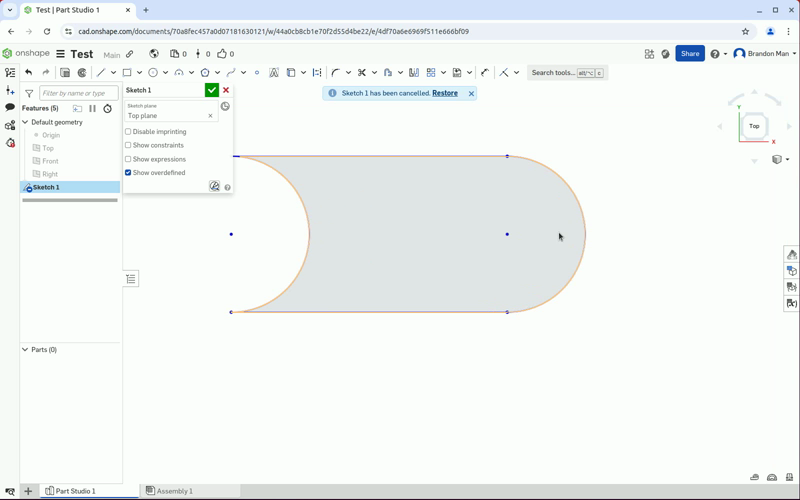
scroll(6)
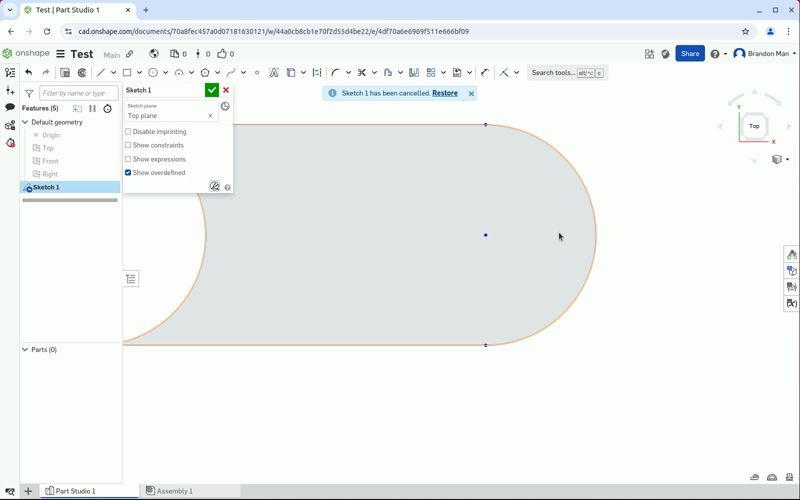
scroll(6)
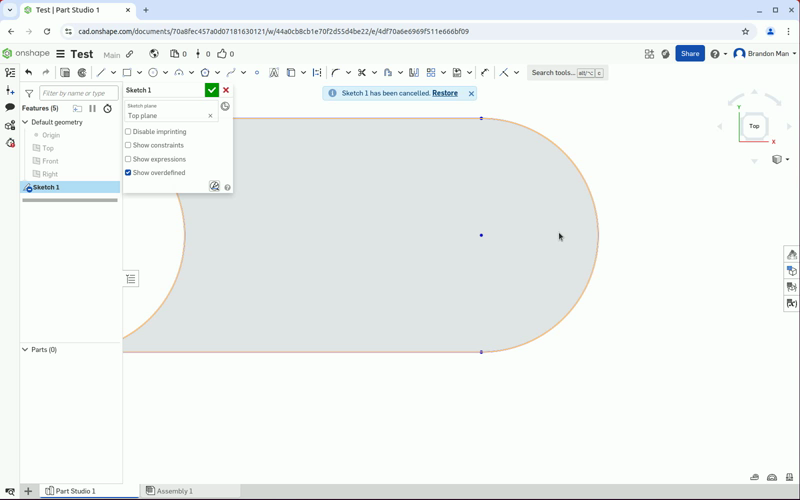
scroll(6)
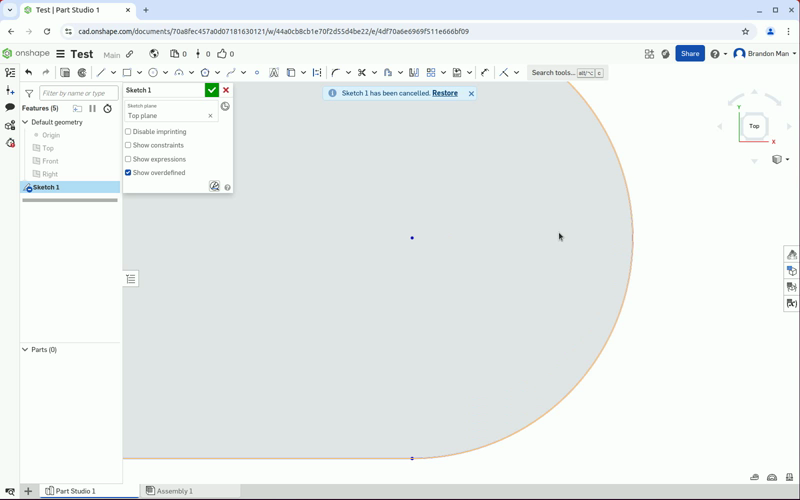
scroll(6)
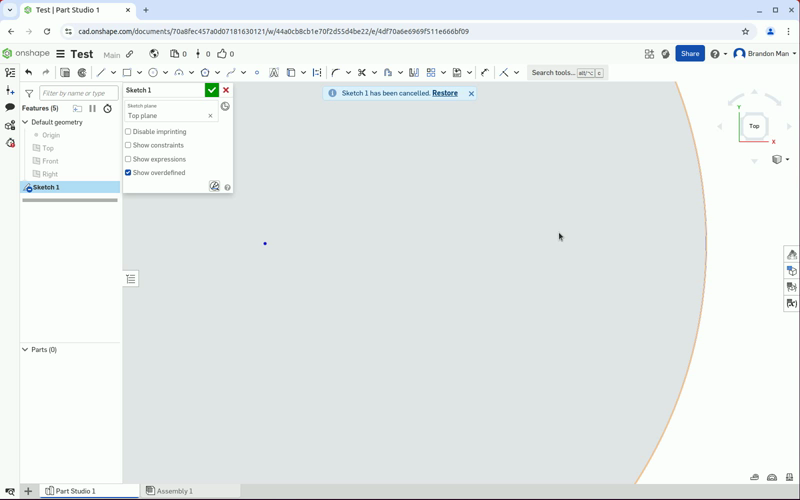
click(559, 232)
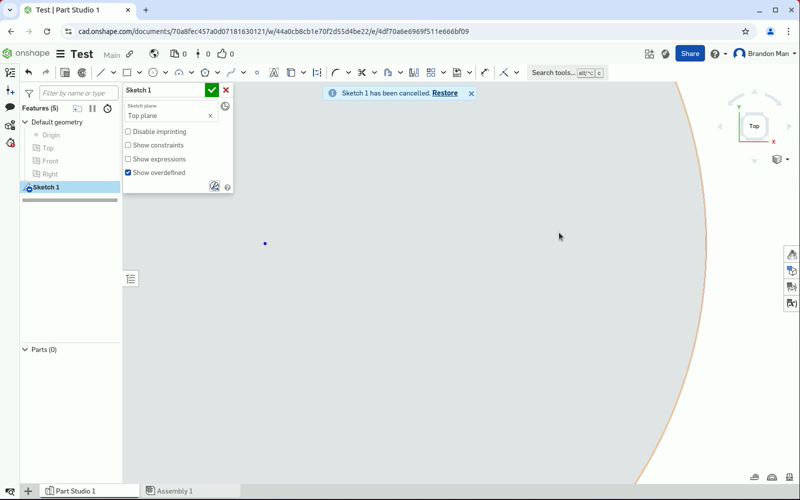
scroll(-6)
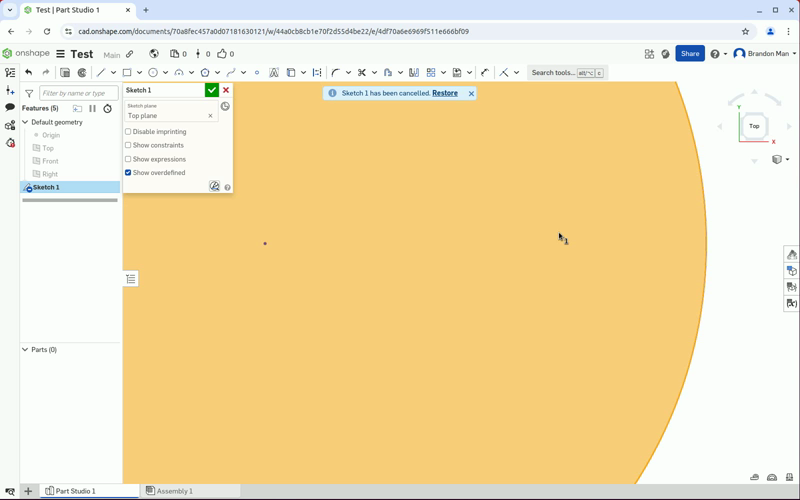
scroll(-6)
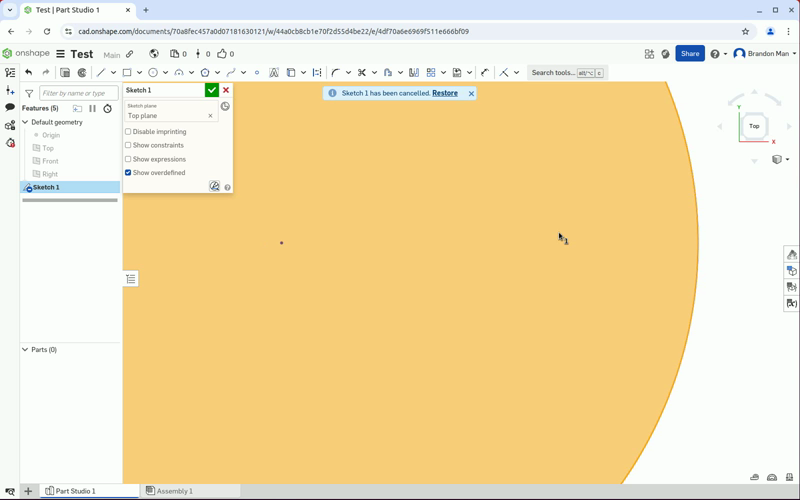
scroll(-6)
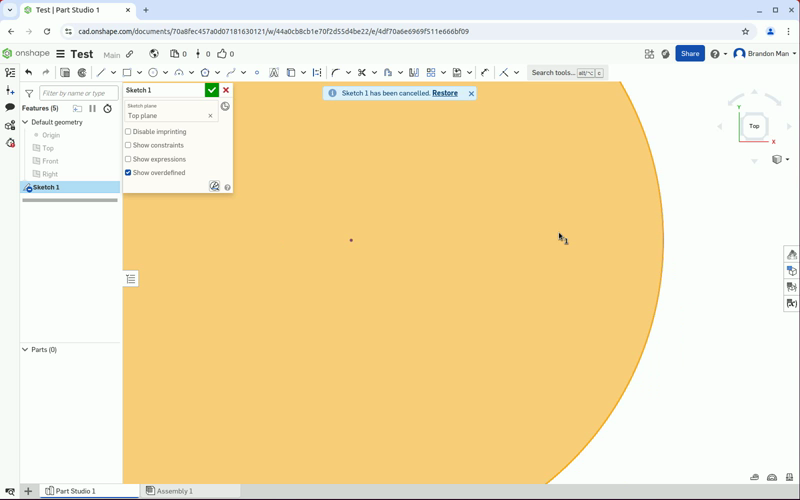
scroll(-6)
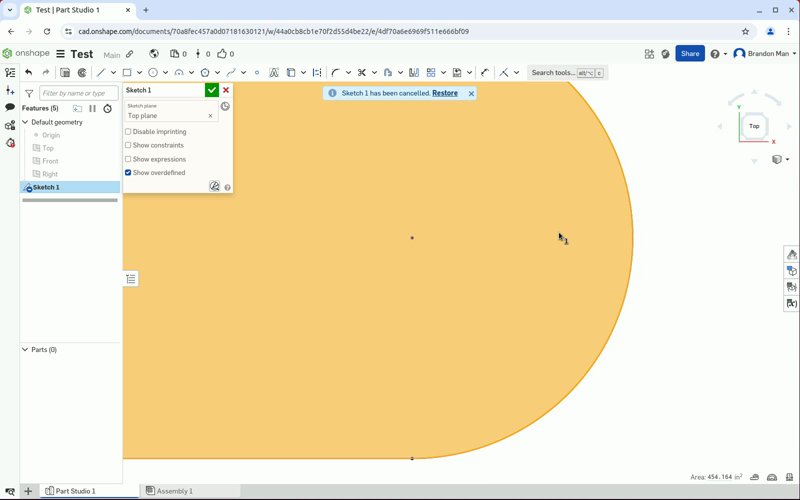
scroll(-6)
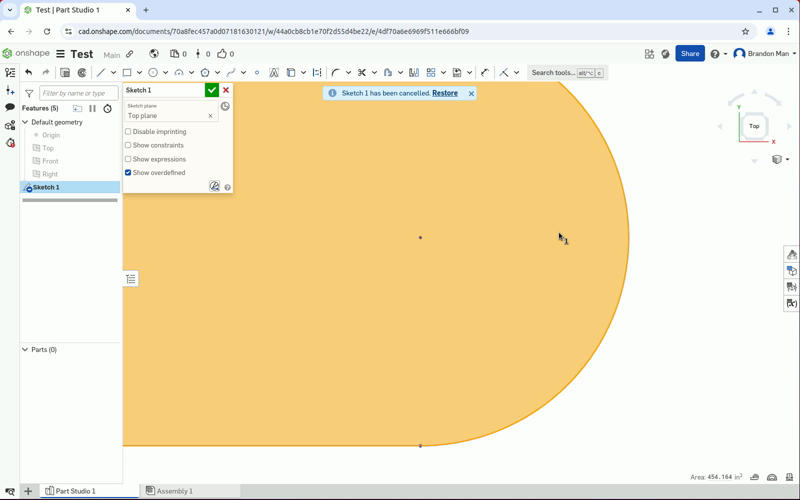
scroll(-6)
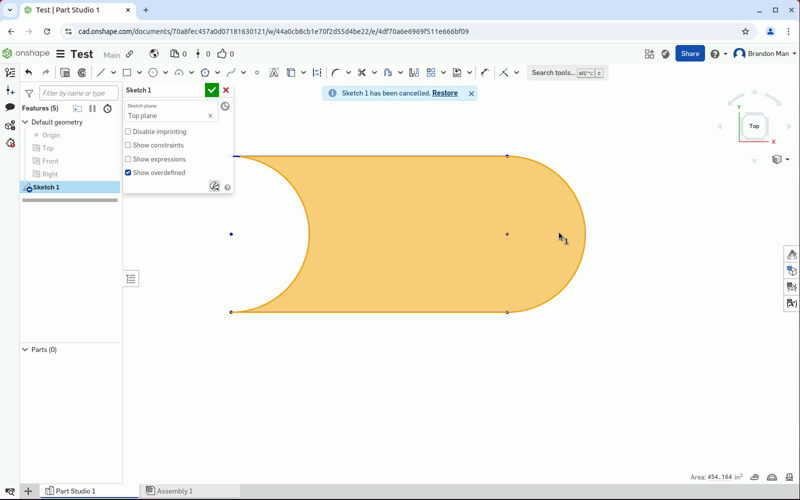
scroll(-6)
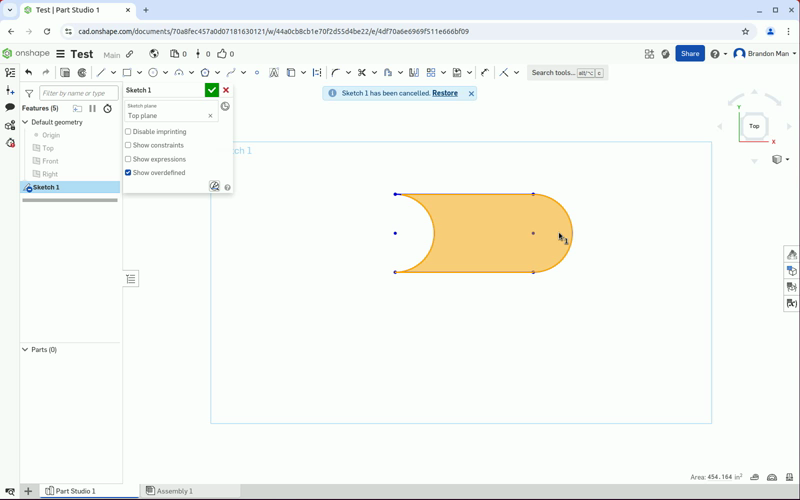
mouse_move(73, 352)
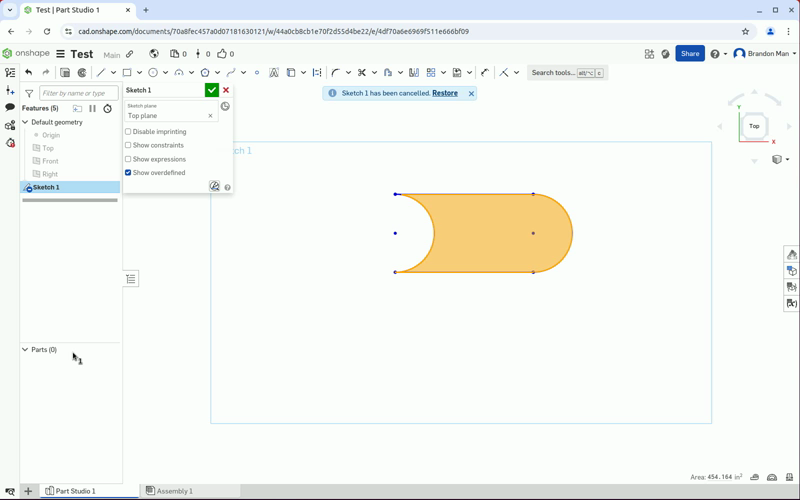
key(shift+y)
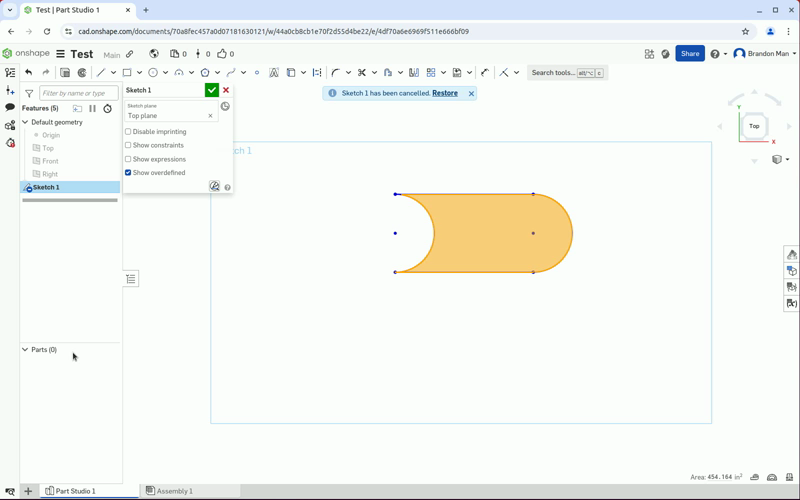
key(shift+e)
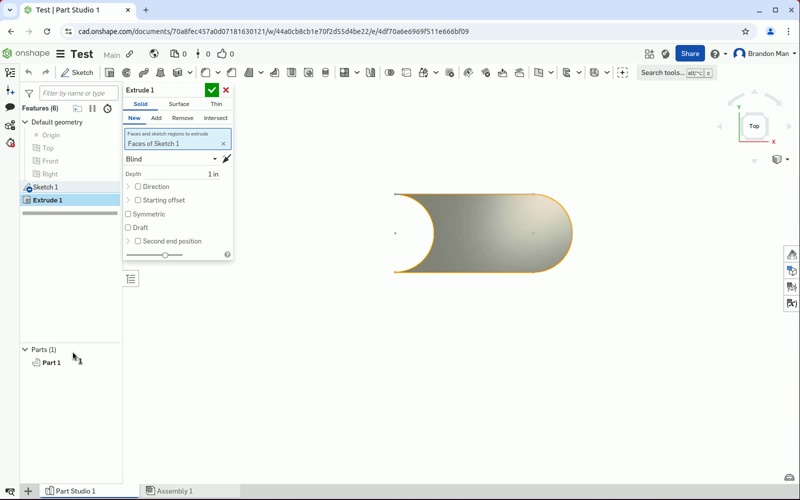
mouse_move(143, 106)
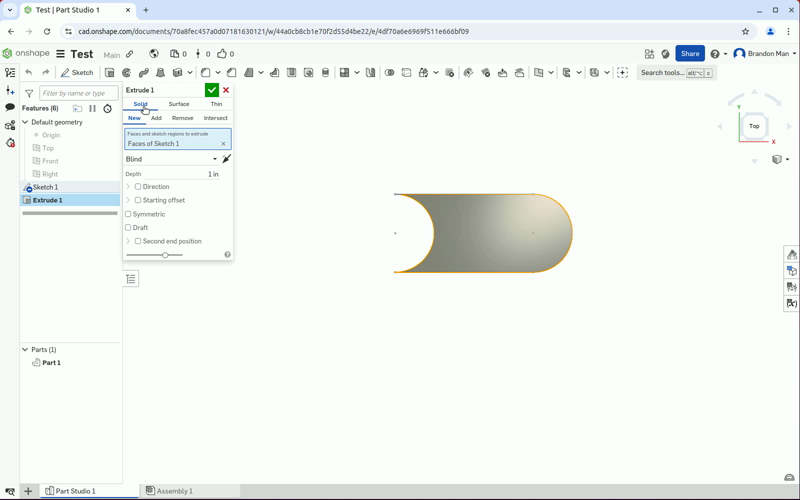
click(143, 106)
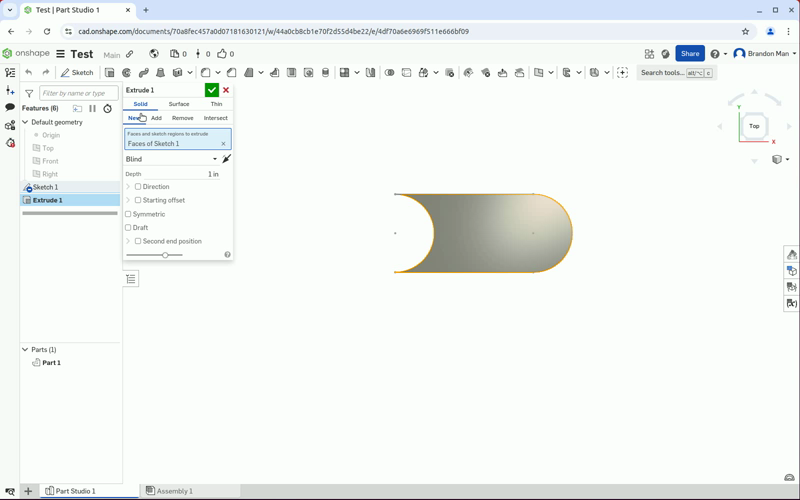
mouse_move(137, 120)
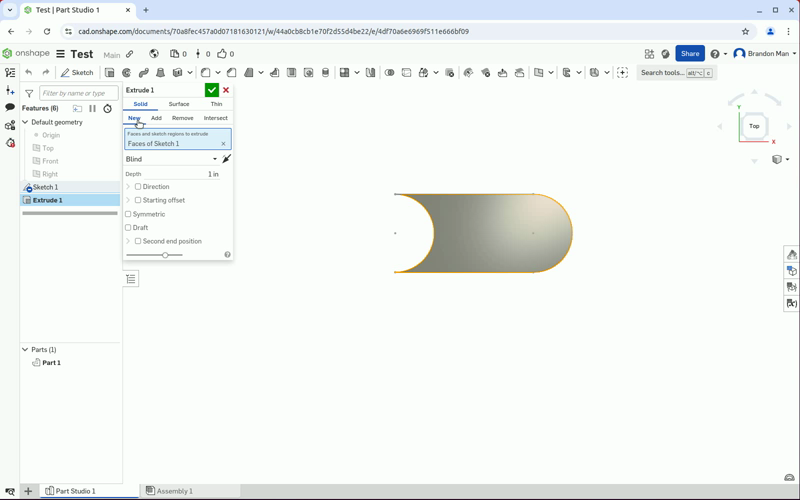
click(137, 120)
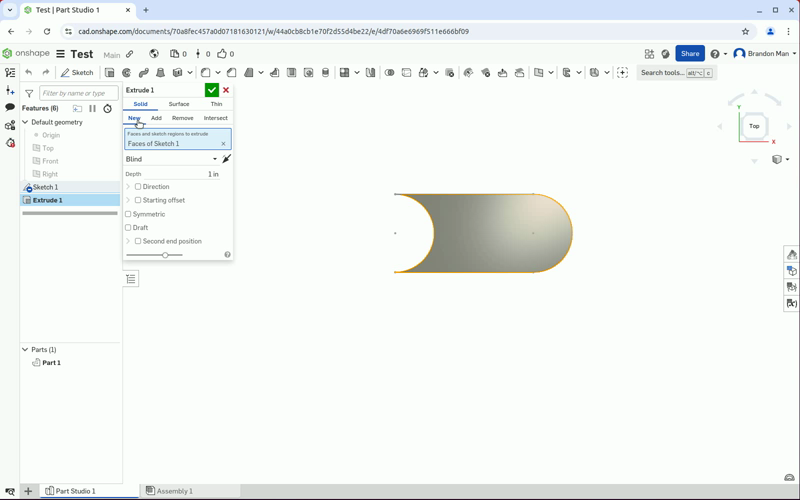
key(tab, 4)
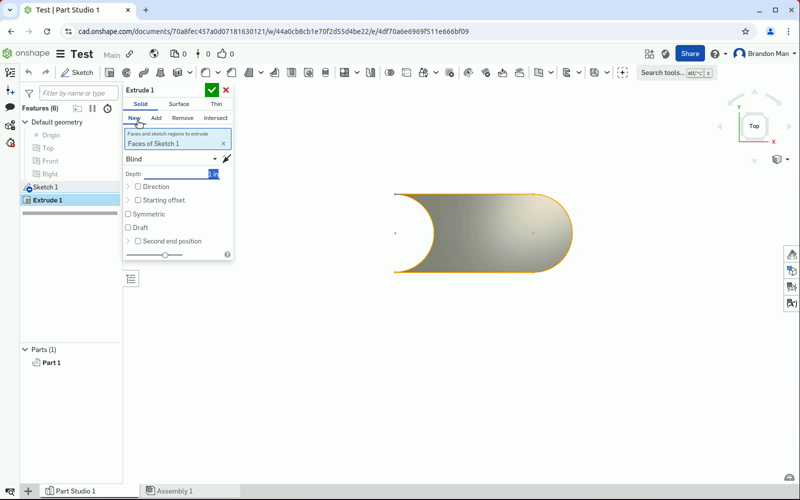
text(-6.018)
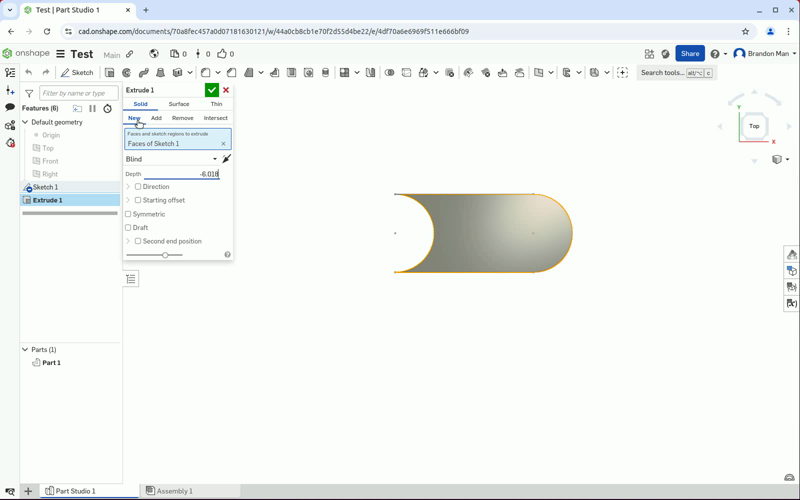
key(enter)
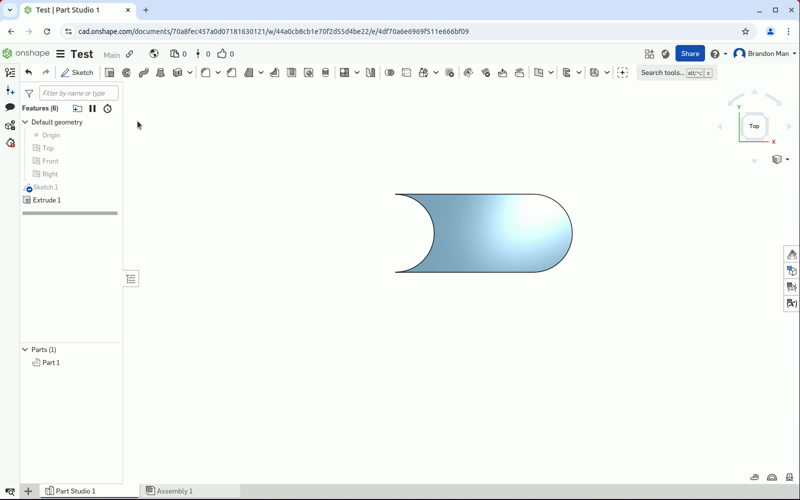
key(shift+h)
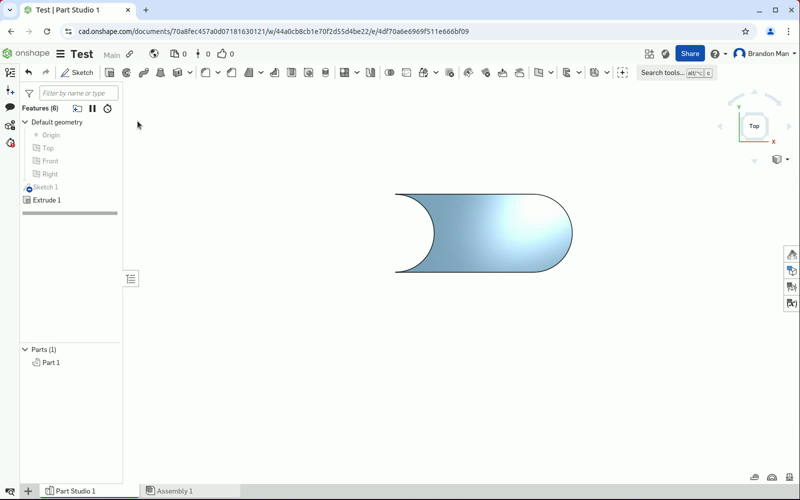
key(shift+h)
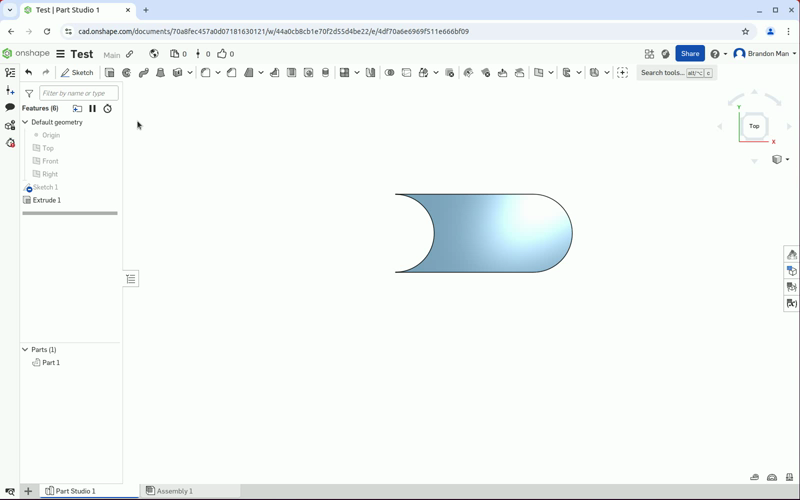
mouse_move(73, 189)
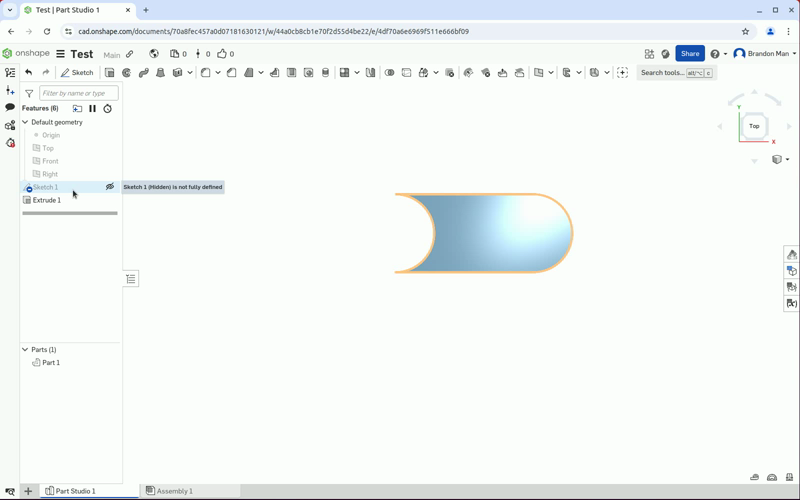
click(73, 189)
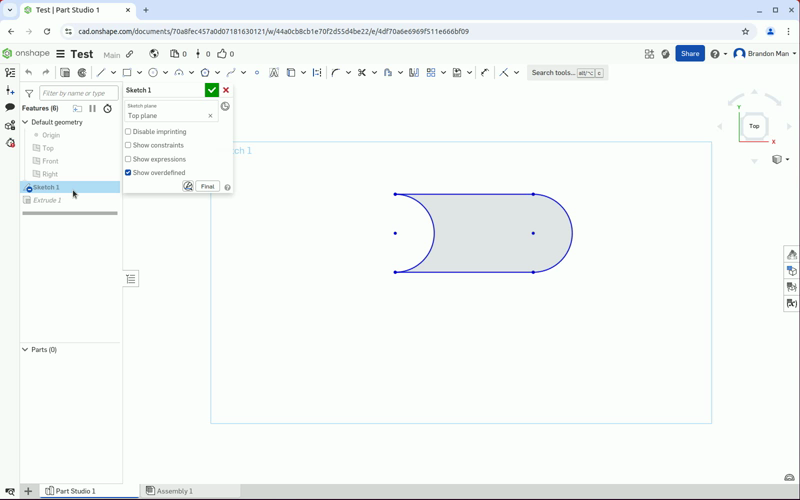
mouse_move(229, 92)
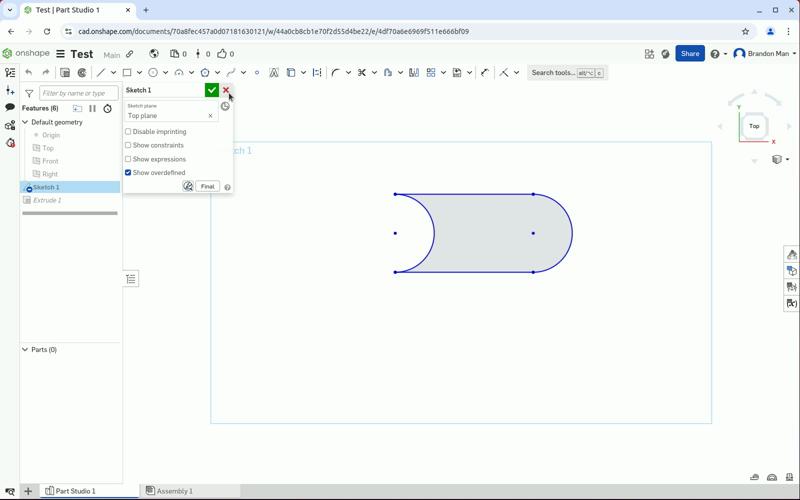
click(229, 92)
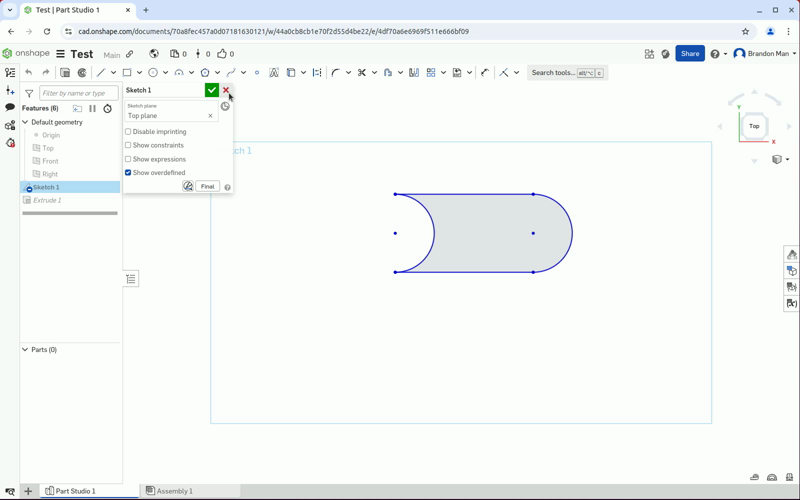
key(shift+s)
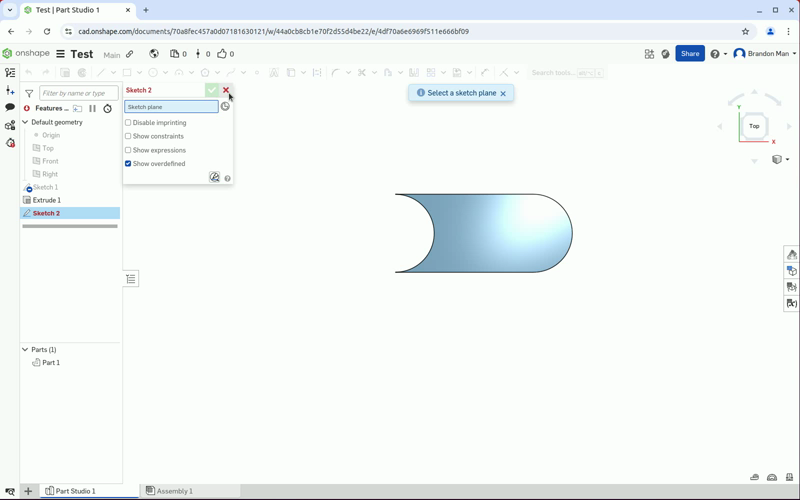
mouse_move(73, 150)
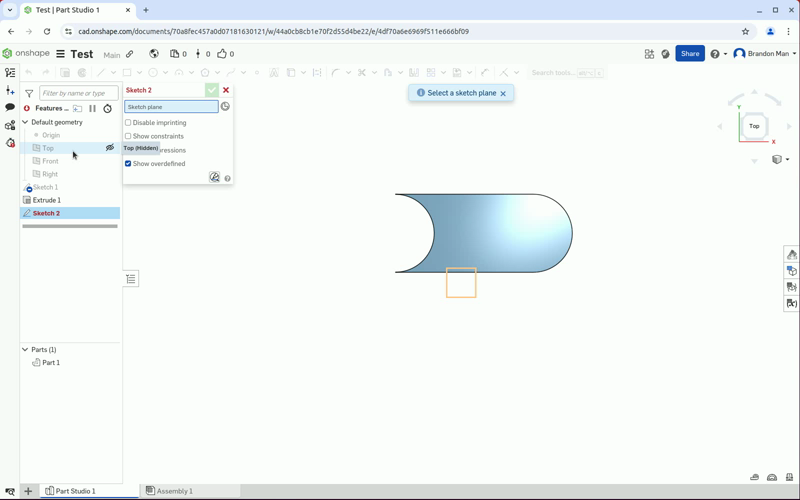
click(73, 150)
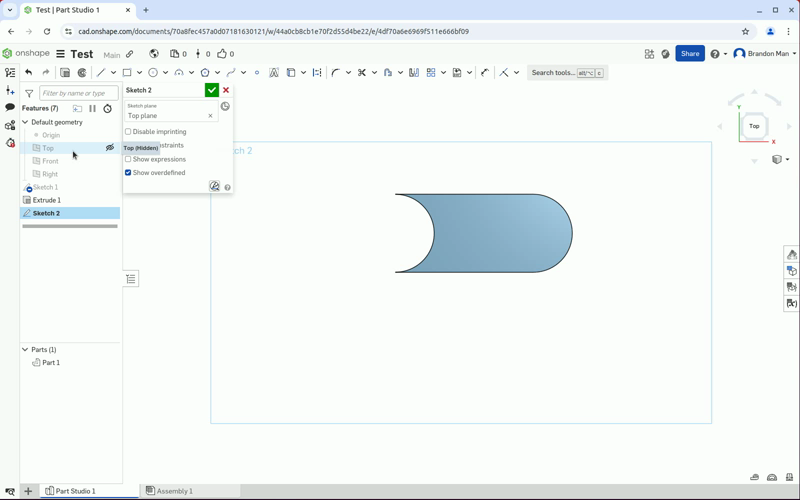
mouse_move(73, 352)
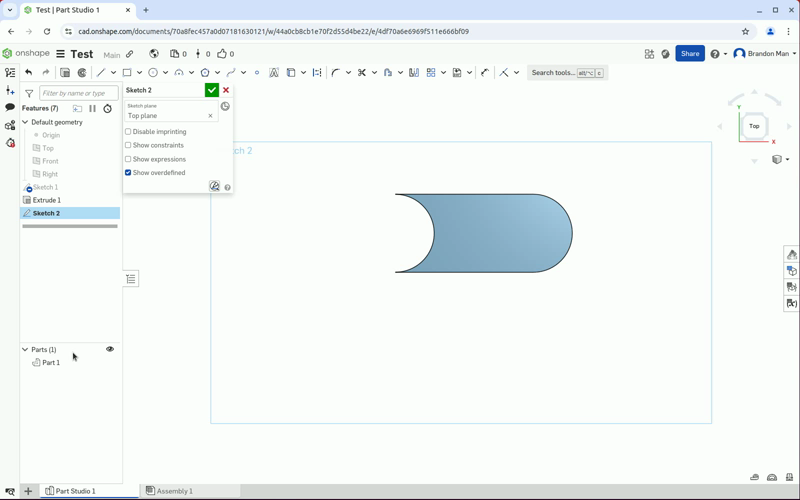
key(y)
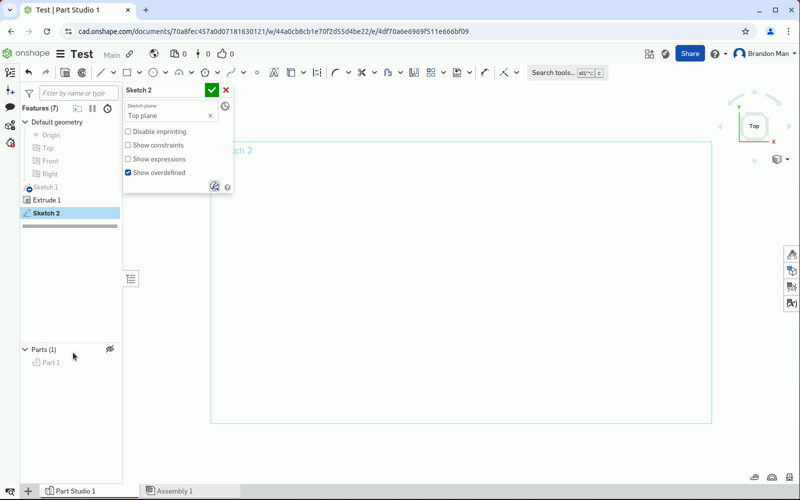
key(c)
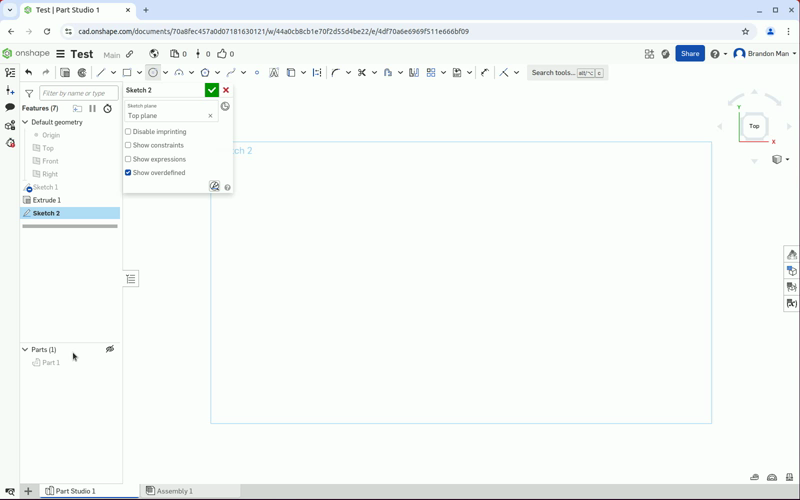
key_down(shift)
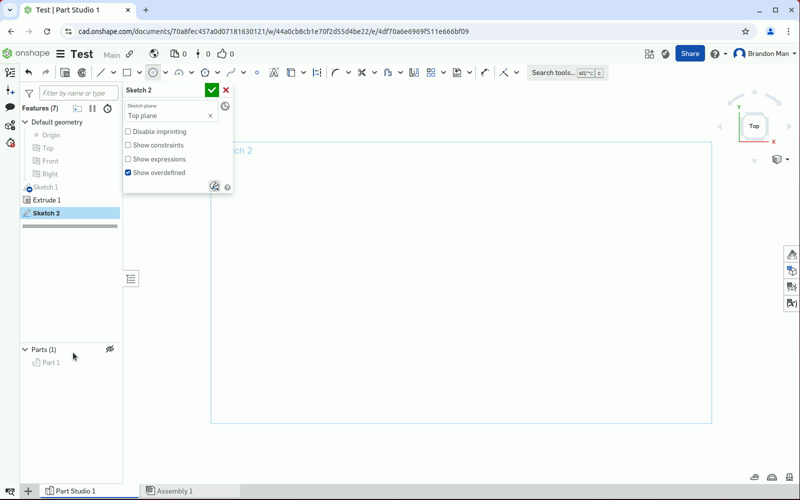
mouse_move(396, 233)
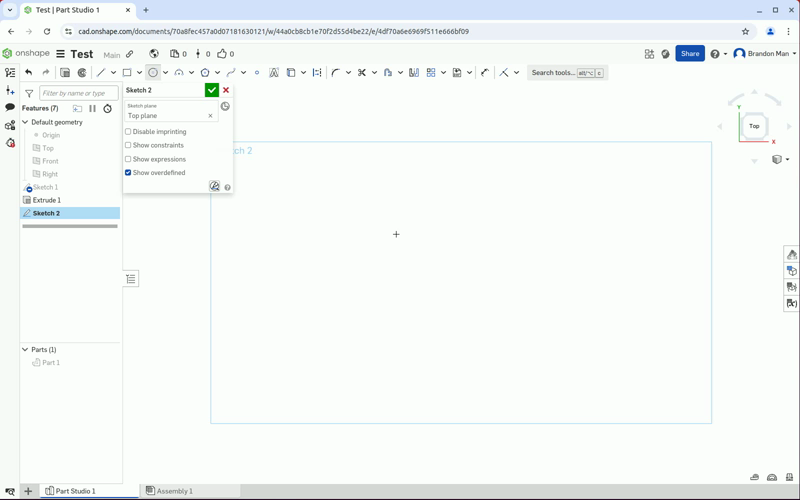
click(396, 233)
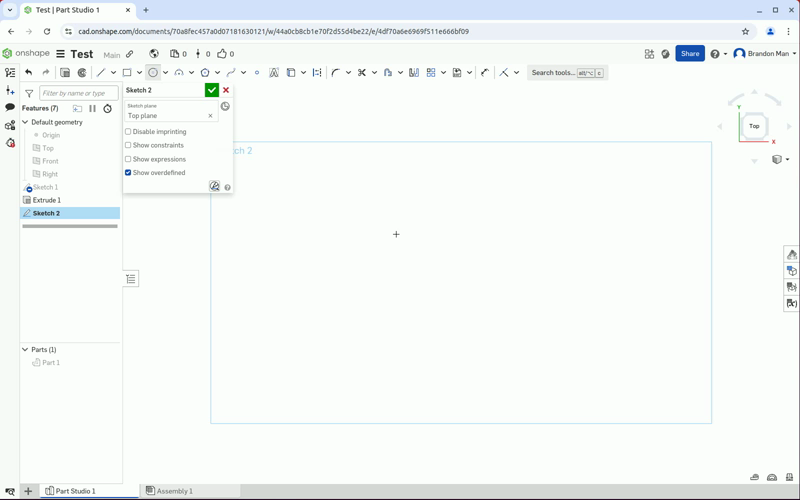
key_up(shift)
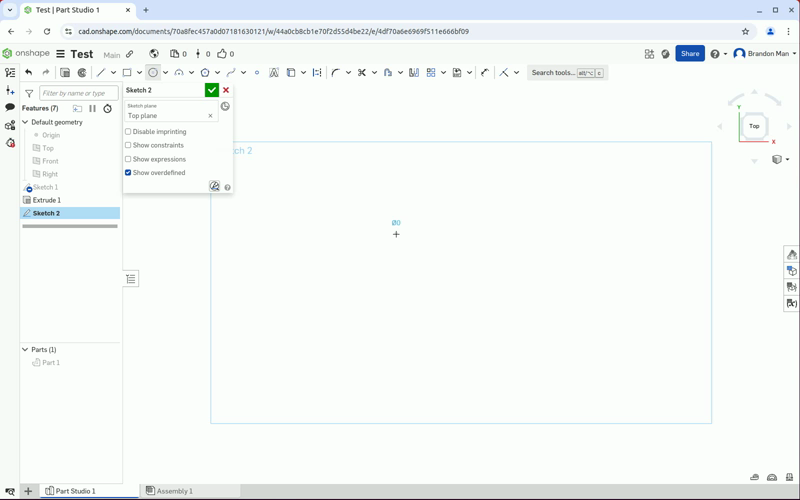
mouse_move(436, 233)
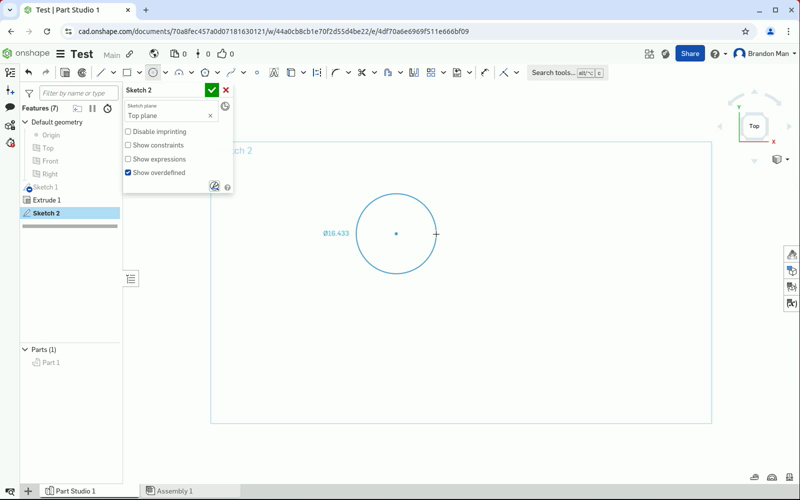
click(436, 233)
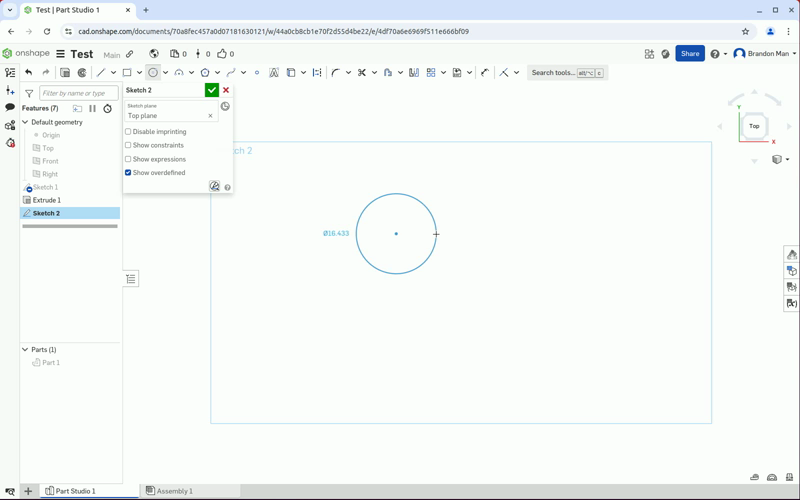
key(esc)
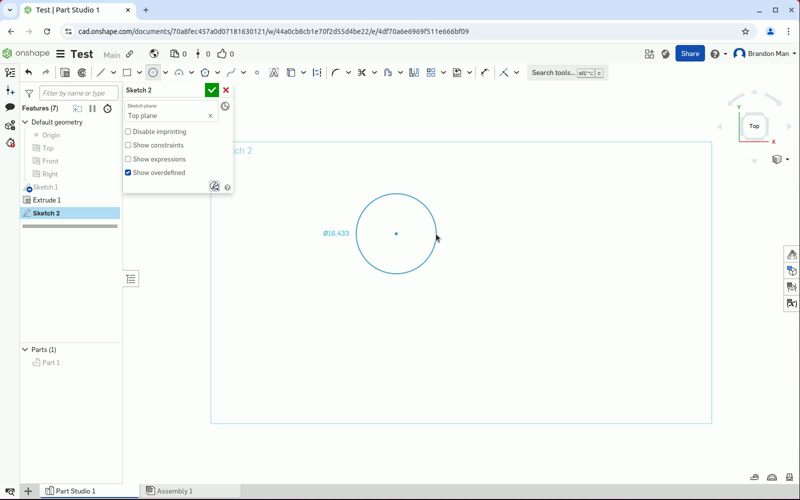
mouse_move(388, 219)
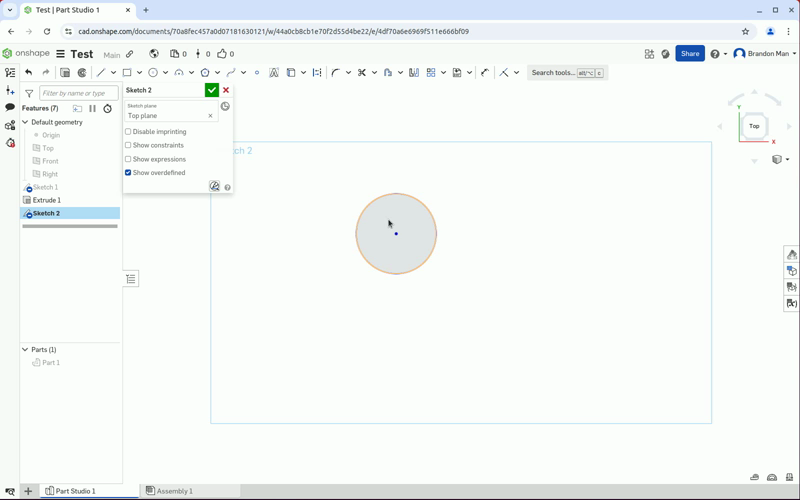
click(388, 219)
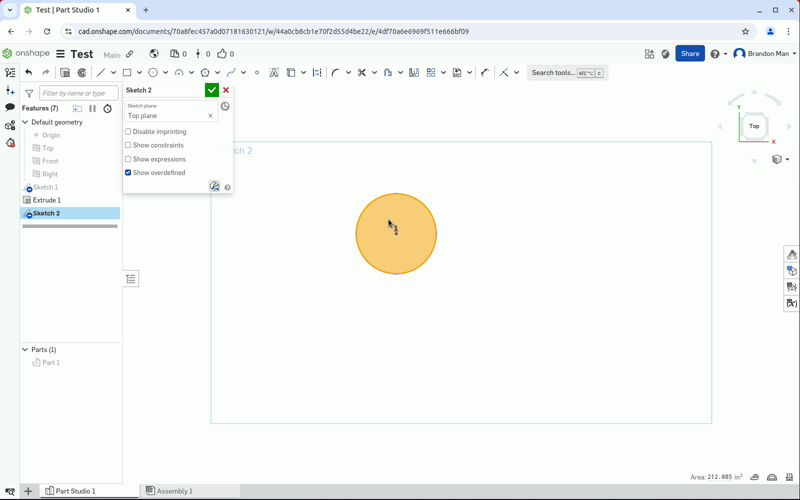
mouse_move(73, 352)
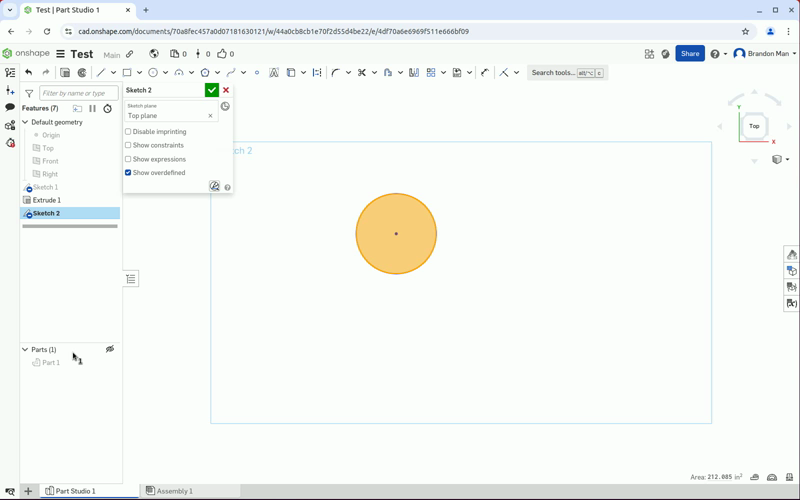
key(shift+y)
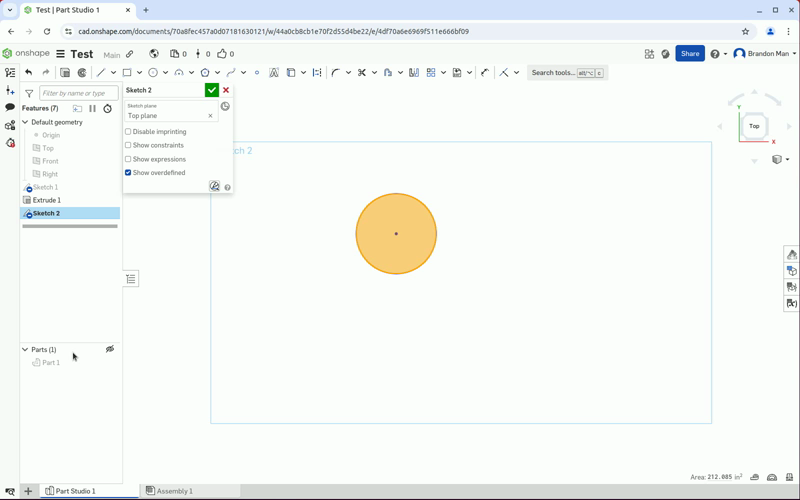
key(shift+e)
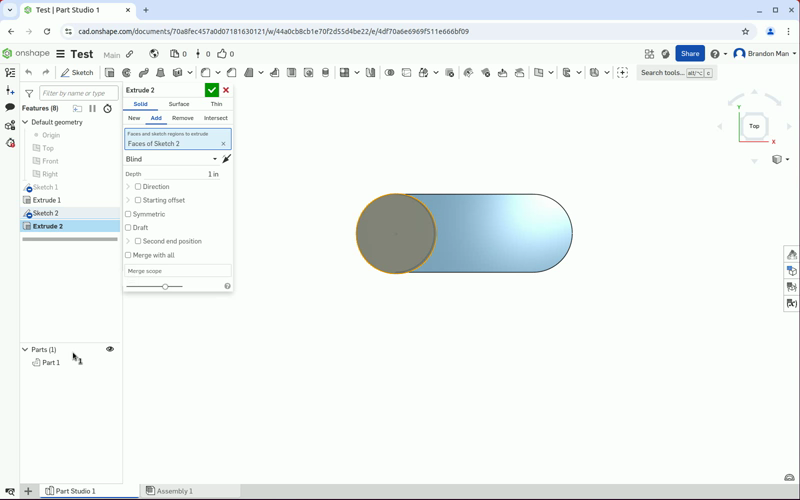
mouse_move(143, 106)
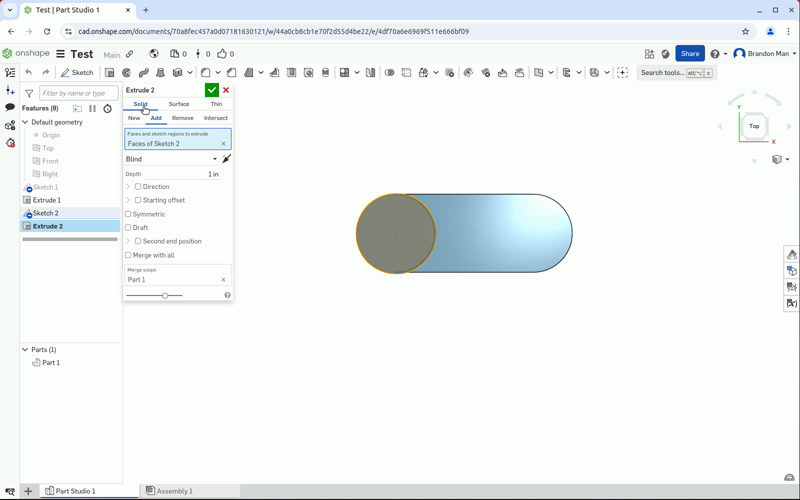
click(143, 106)
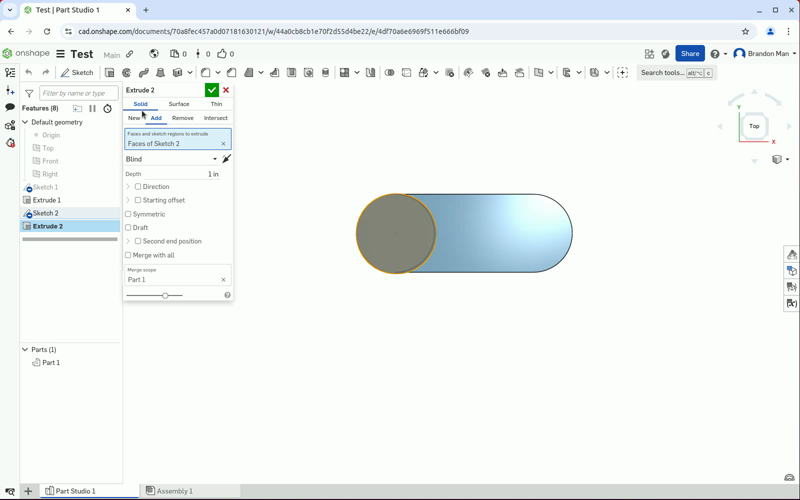
mouse_move(137, 120)
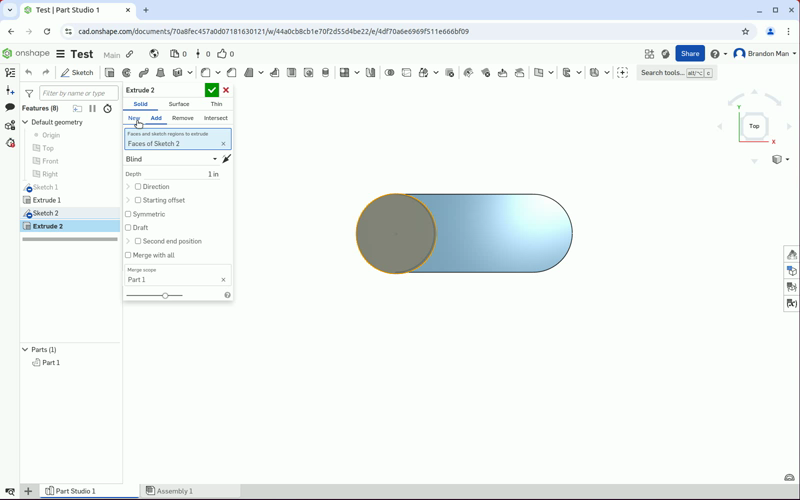
click(137, 120)
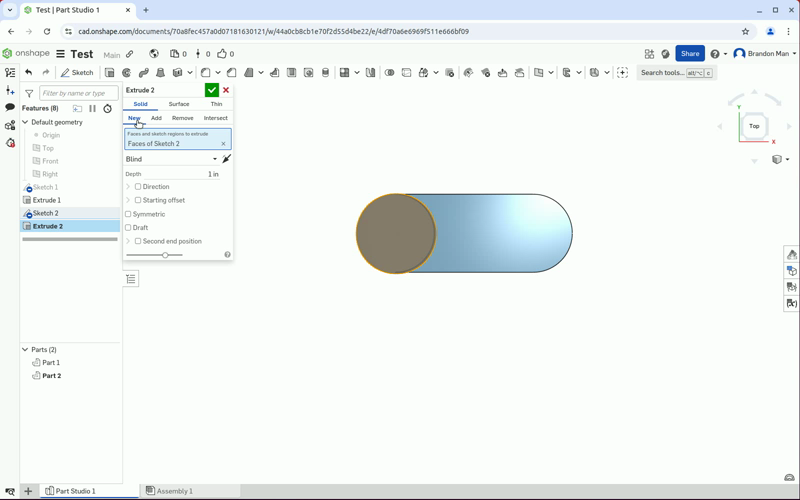
key(tab, 4)
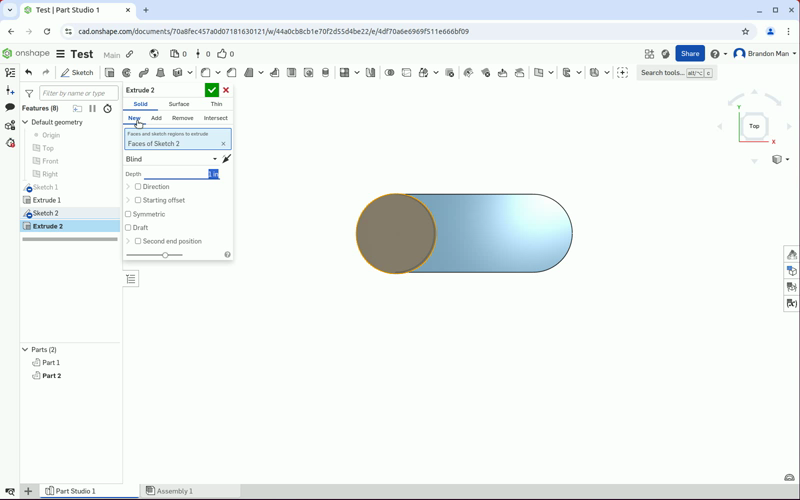
text(-6.018)
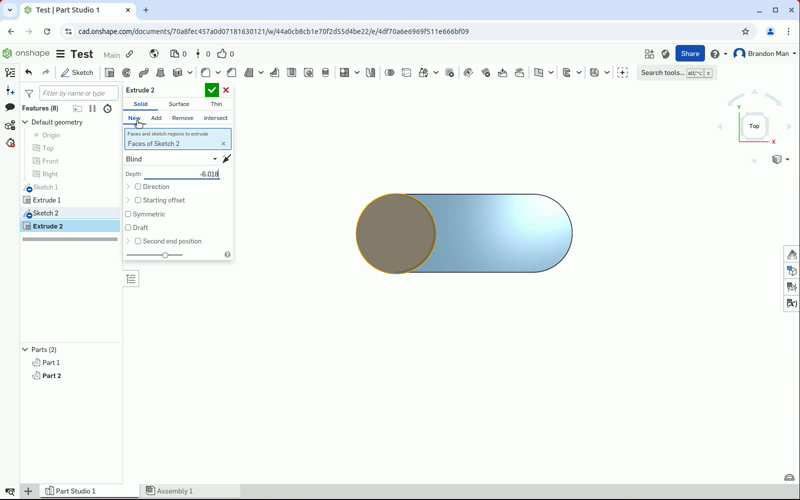
key(enter)
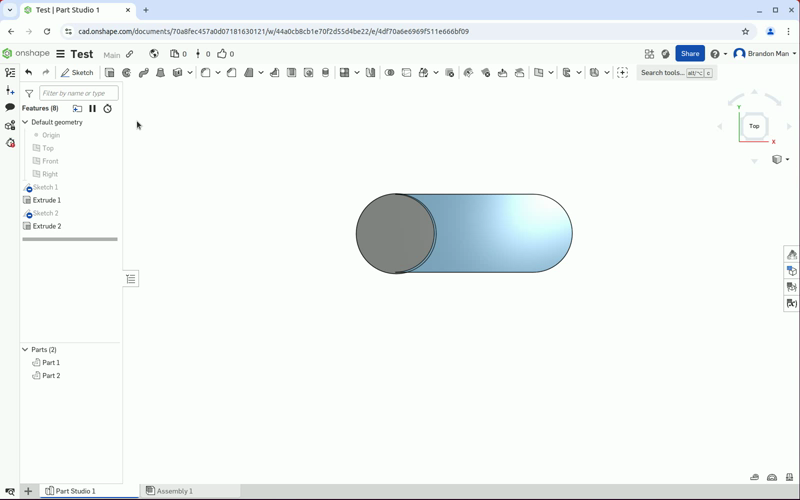
key(shift+h)
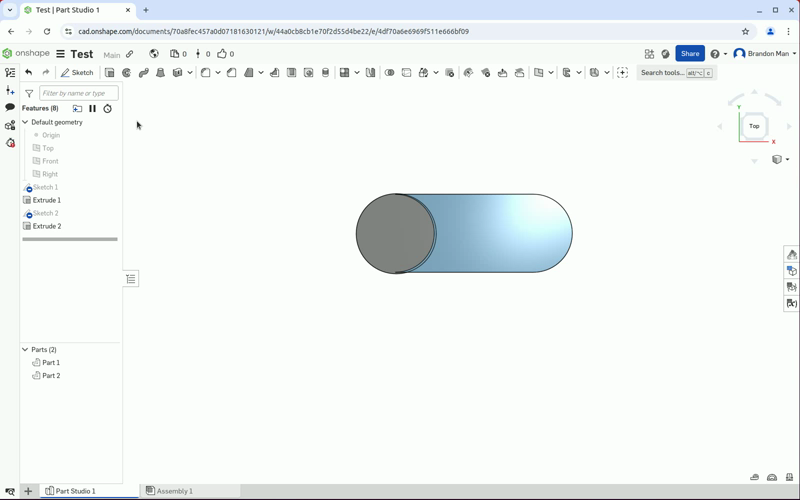
key(shift+h)
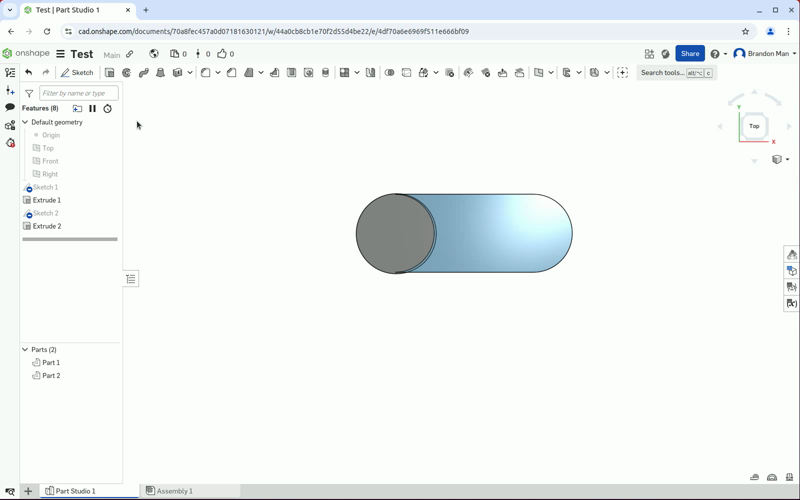
mouse_move(73, 189)
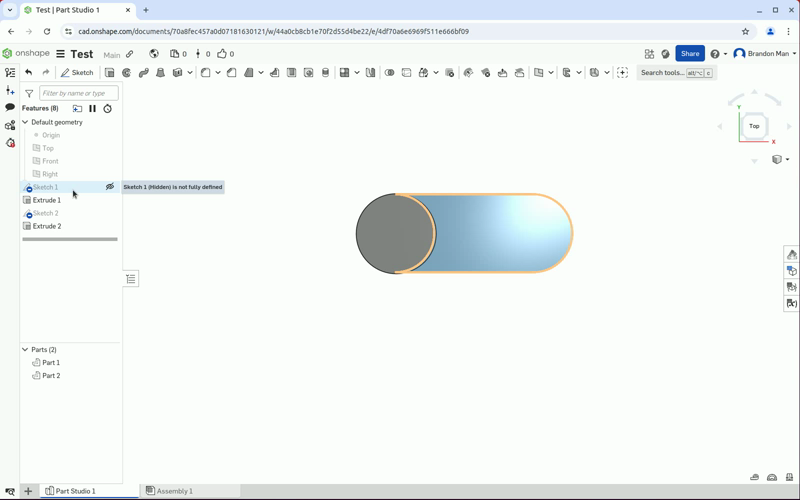
click(73, 189)
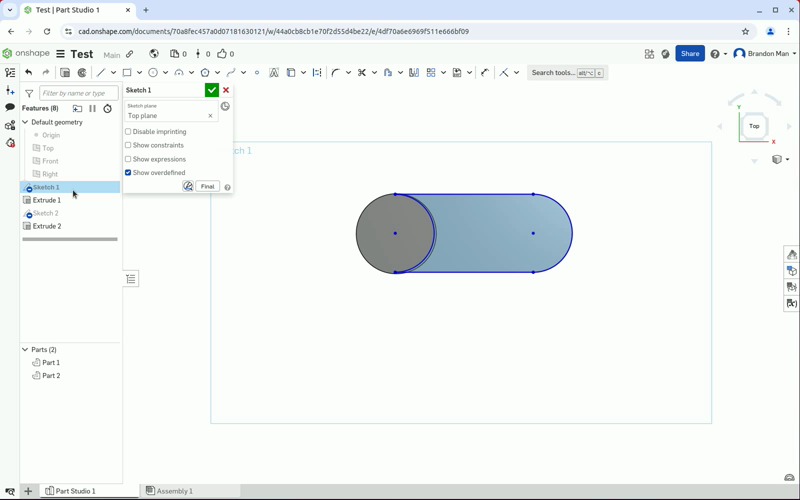
mouse_move(229, 92)
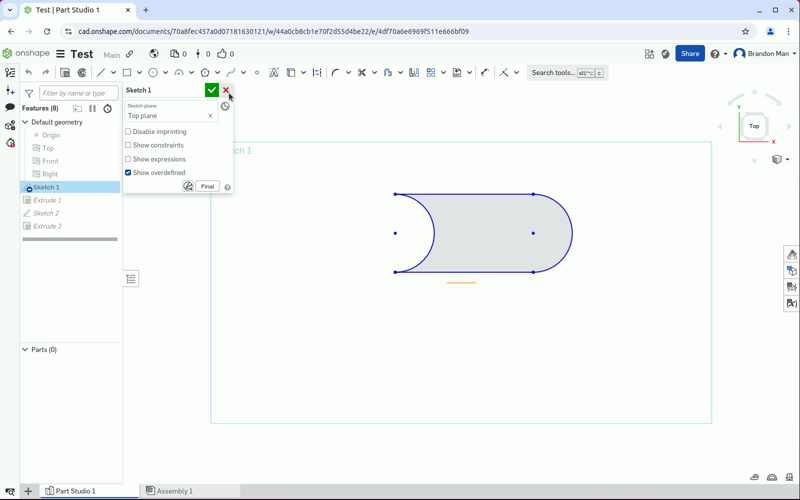
click(229, 92)
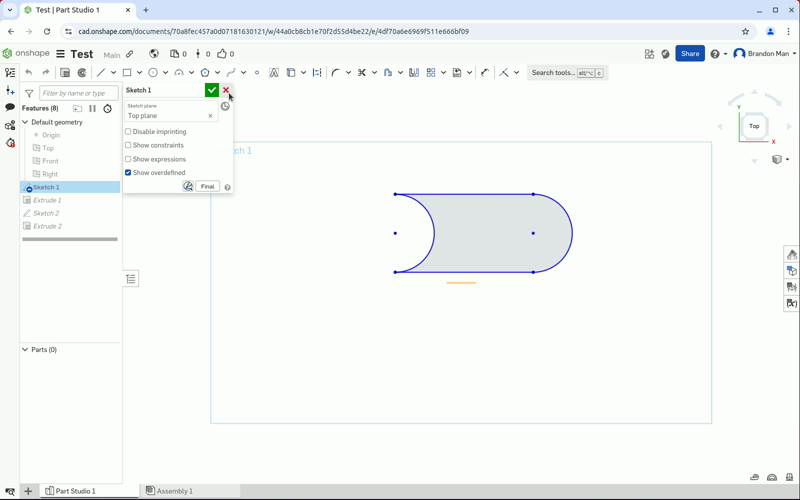
key(shift+s)
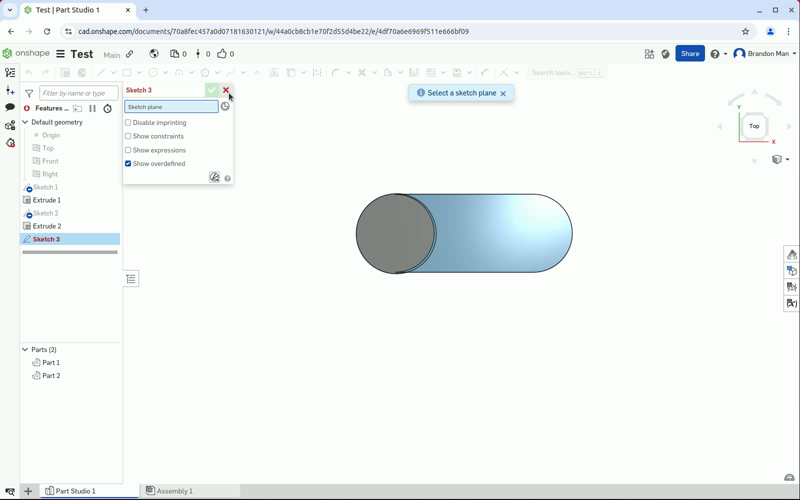
mouse_move(73, 150)
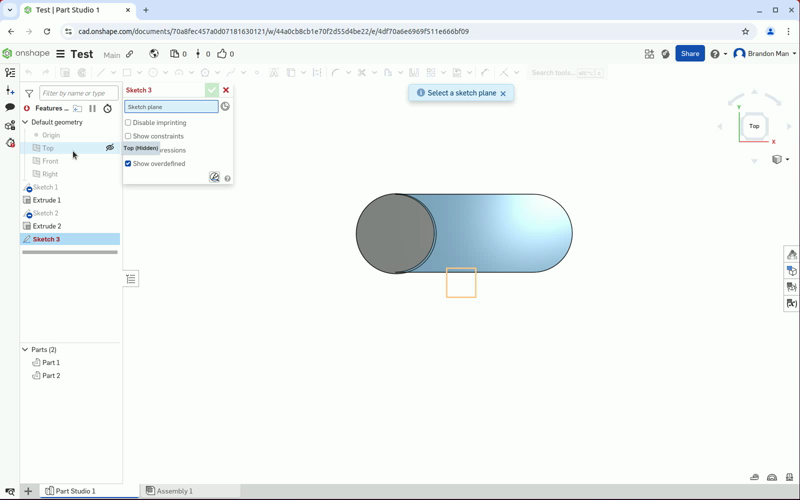
click(73, 150)
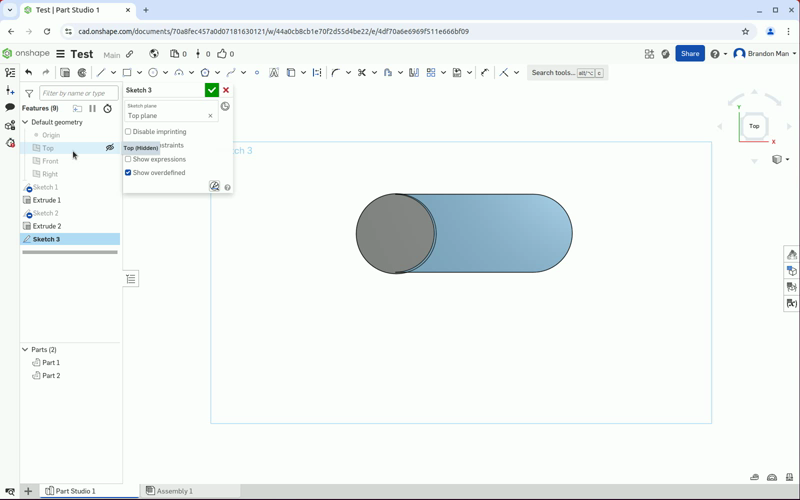
mouse_move(73, 352)
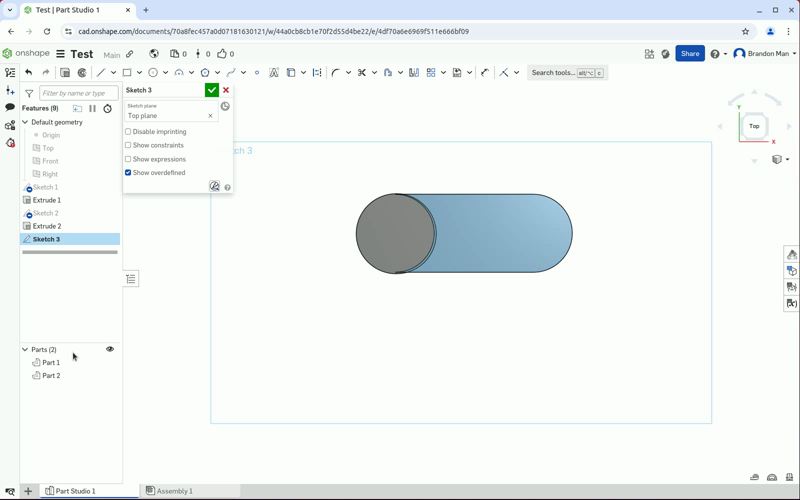
key(y)
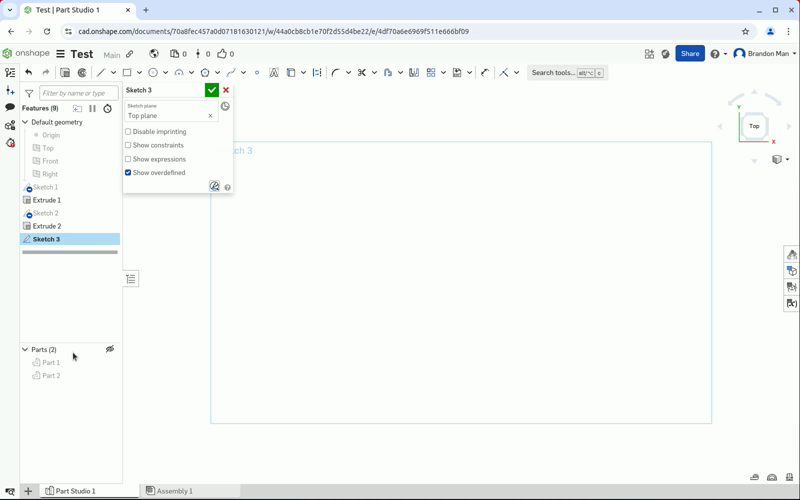
key(c)
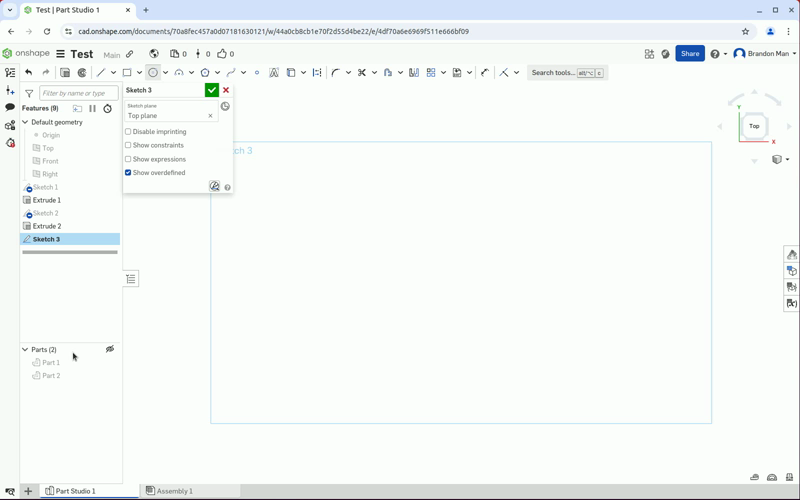
key_down(shift)
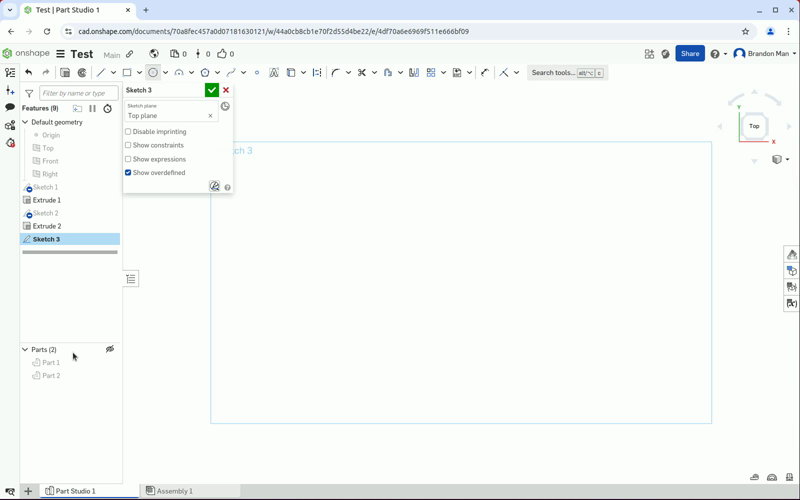
mouse_move(534, 233)
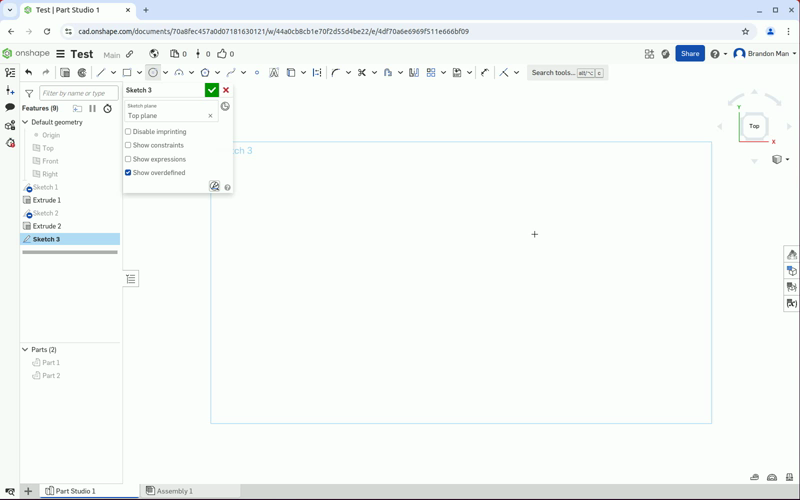
click(534, 233)
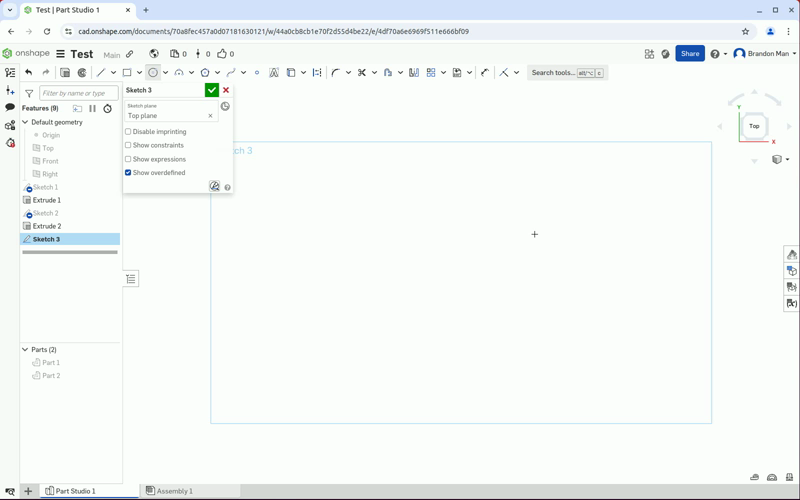
key_up(shift)
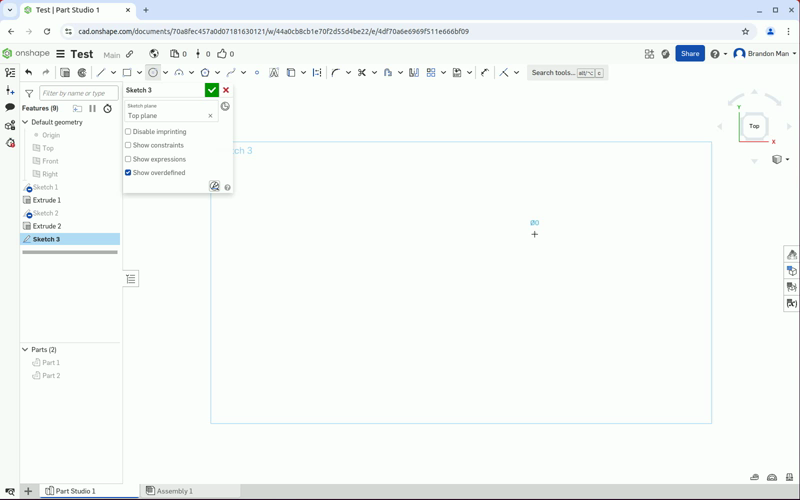
mouse_move(573, 233)
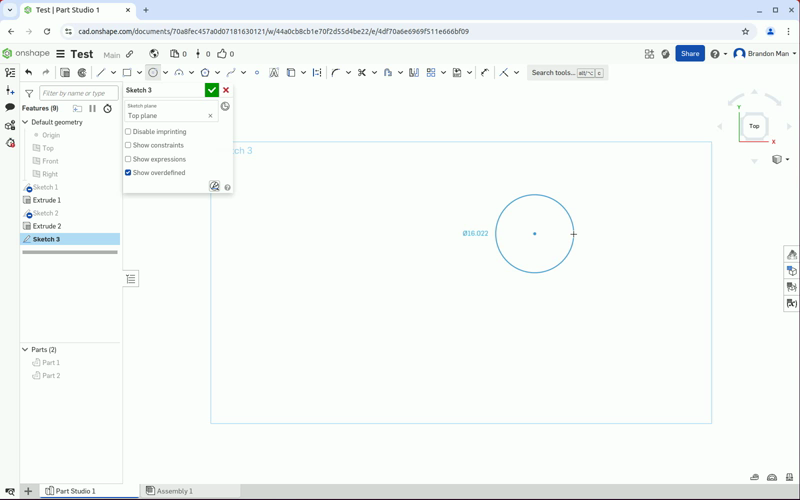
click(573, 233)
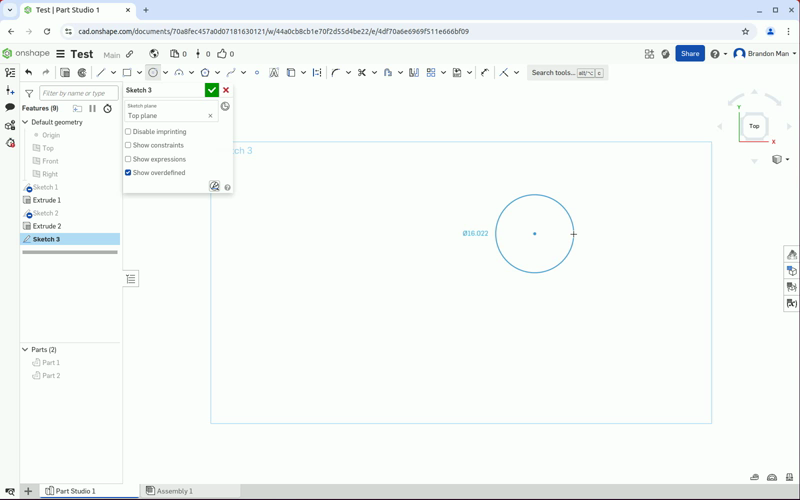
key(esc)
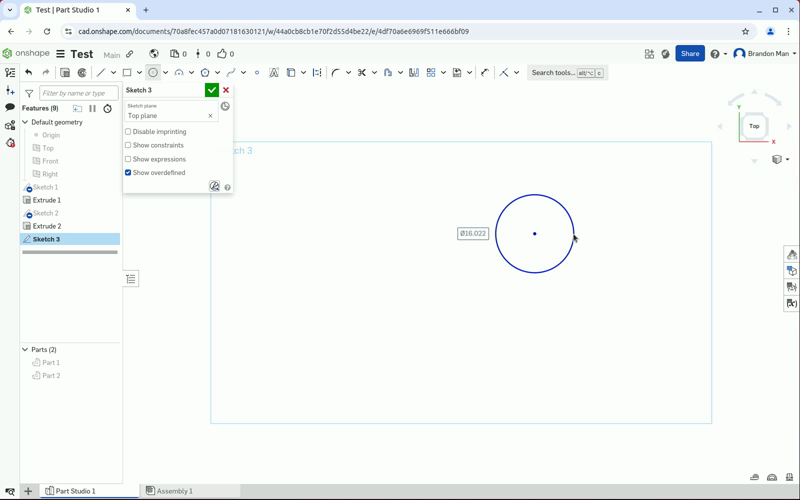
mouse_move(555, 240)
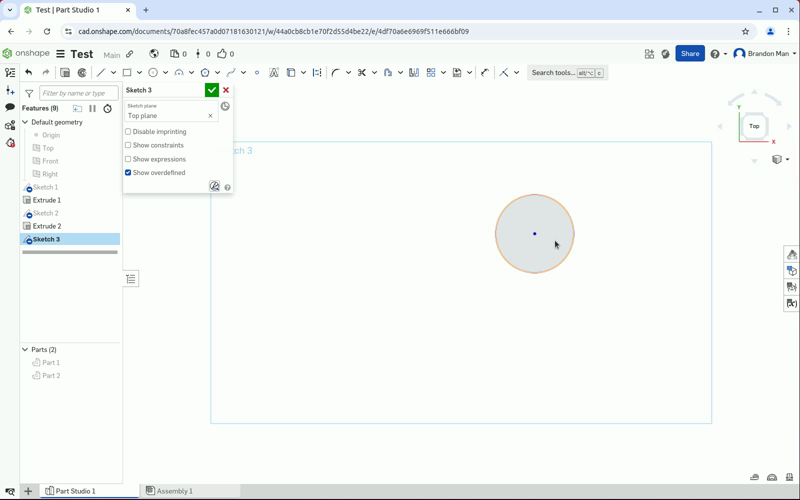
click(555, 240)
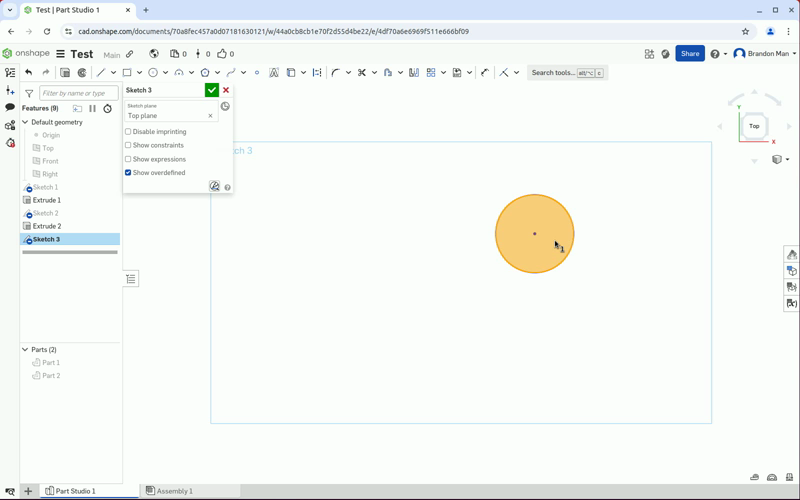
mouse_move(73, 352)
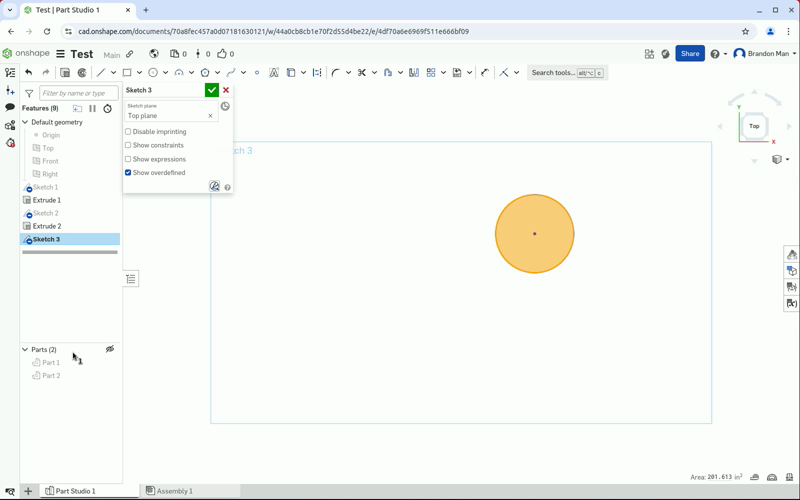
key(shift+y)
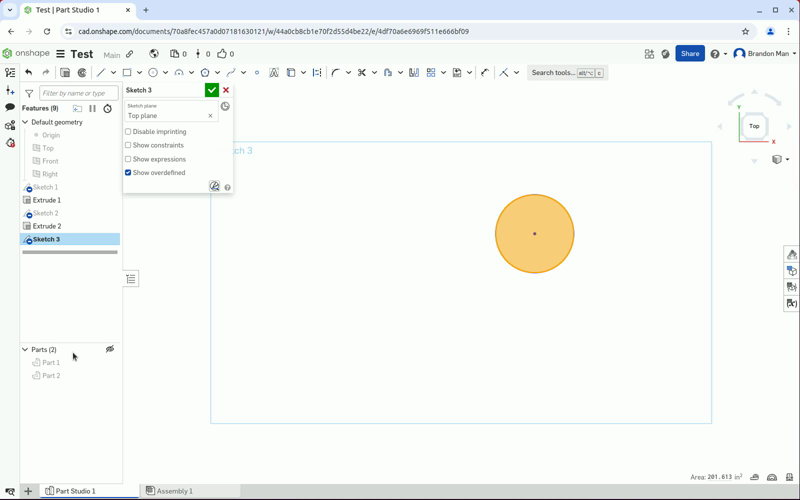
key(shift+e)
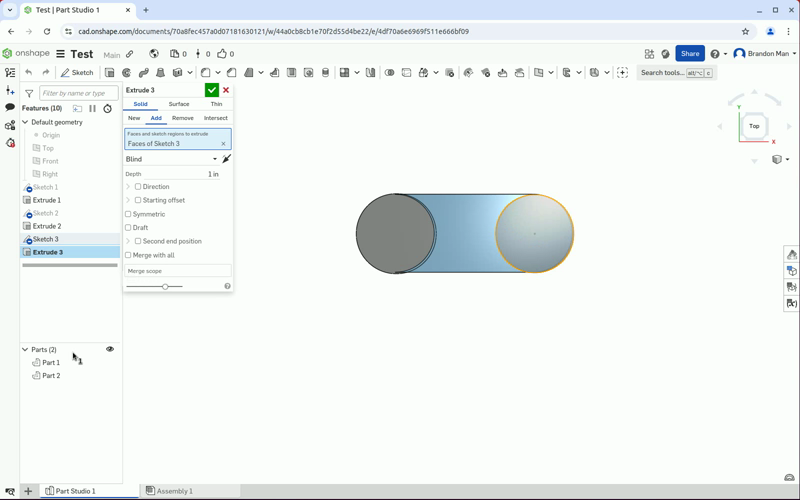
mouse_move(143, 106)
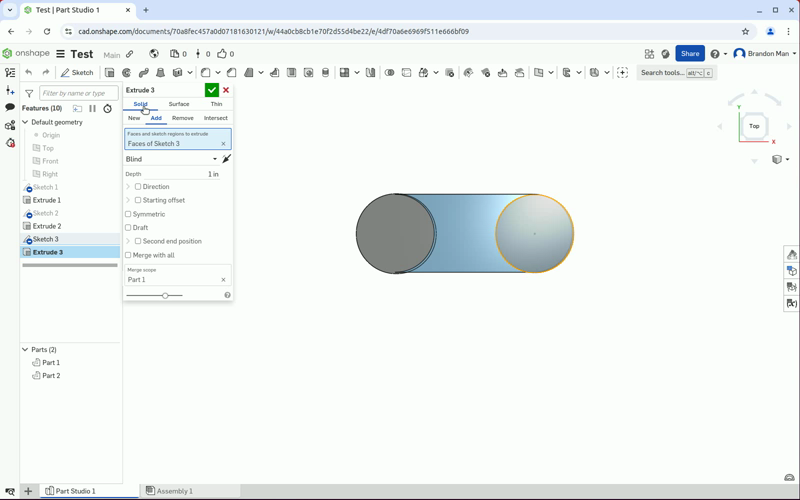
click(143, 106)
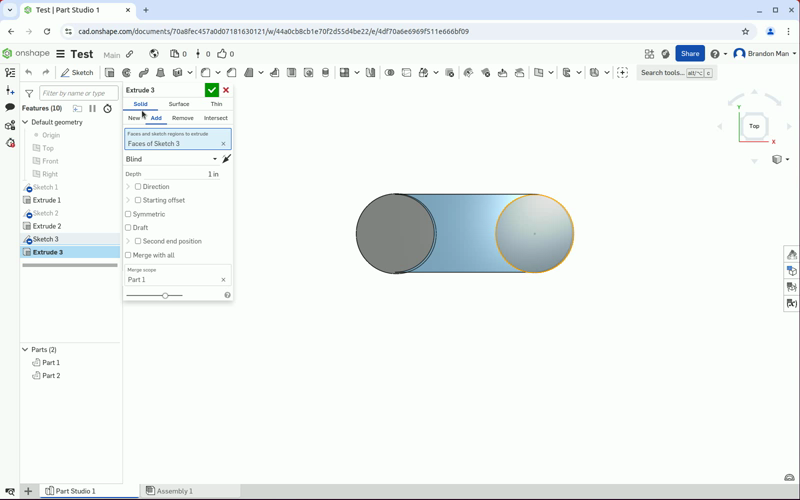
mouse_move(137, 120)
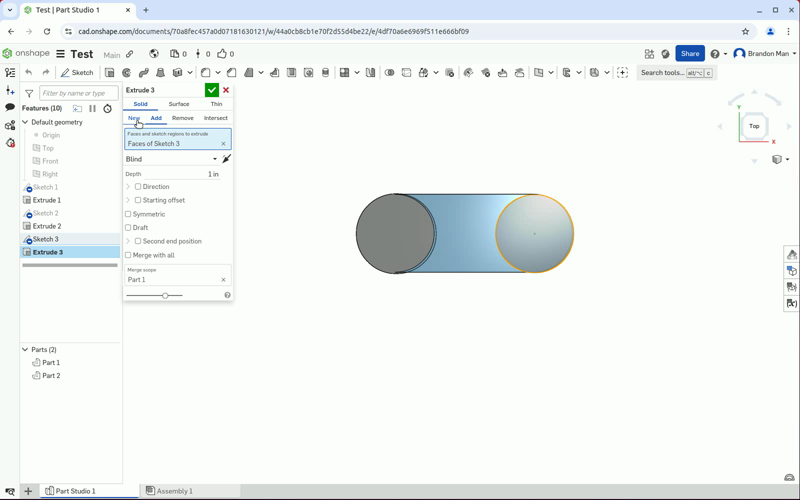
click(137, 120)
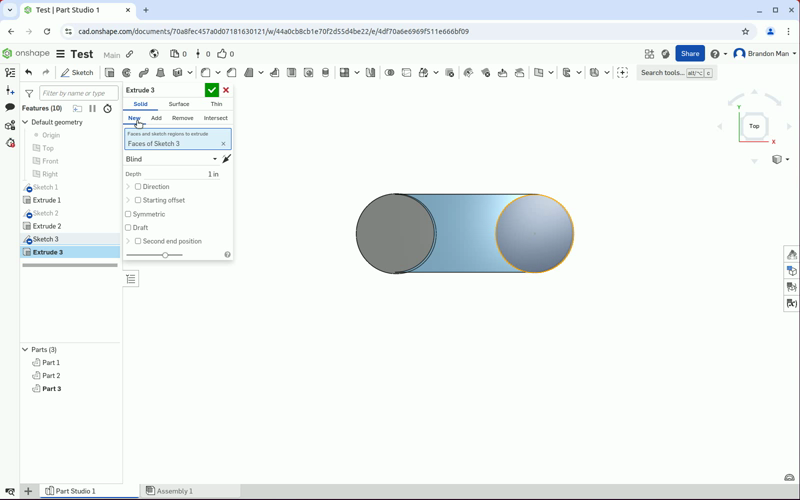
key(tab, 4)
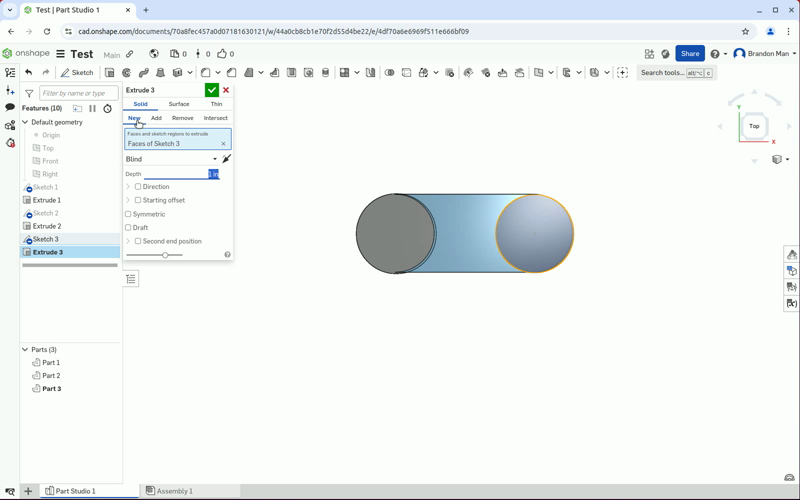
text(-6.018)
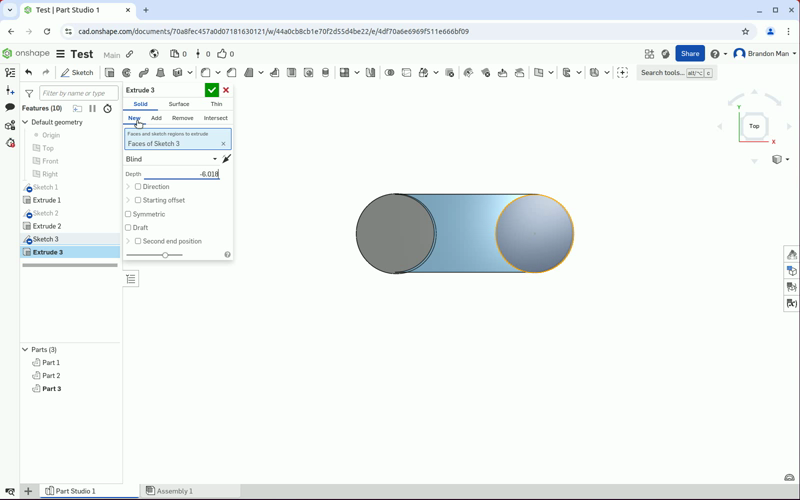
key(enter)
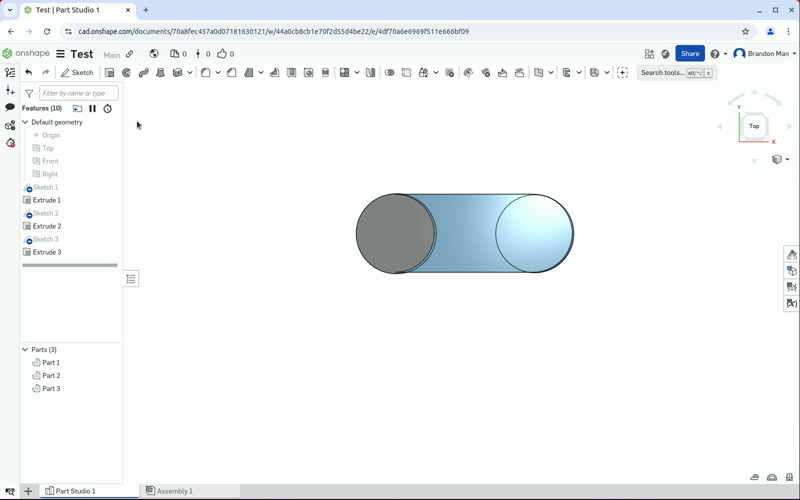
key(shift+h)
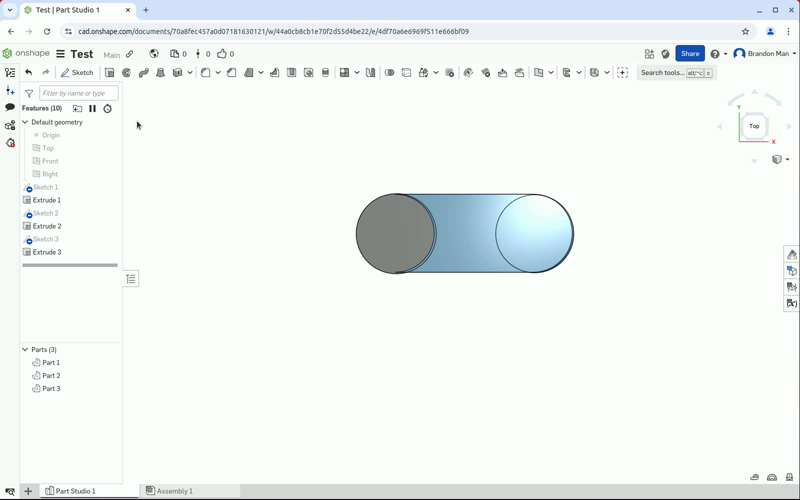
key(shift+h)
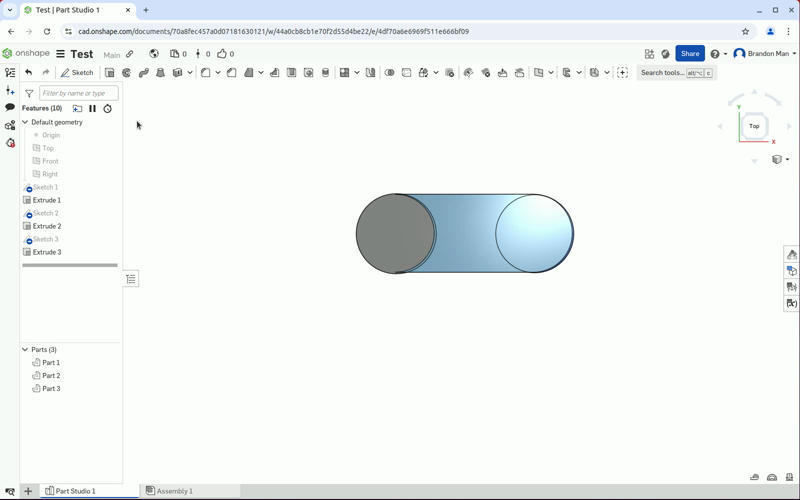
mouse_move(73, 189)
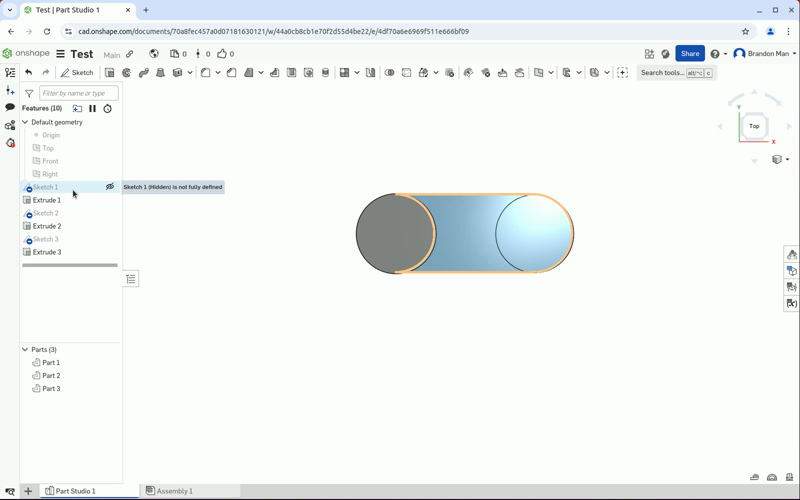
click(73, 189)
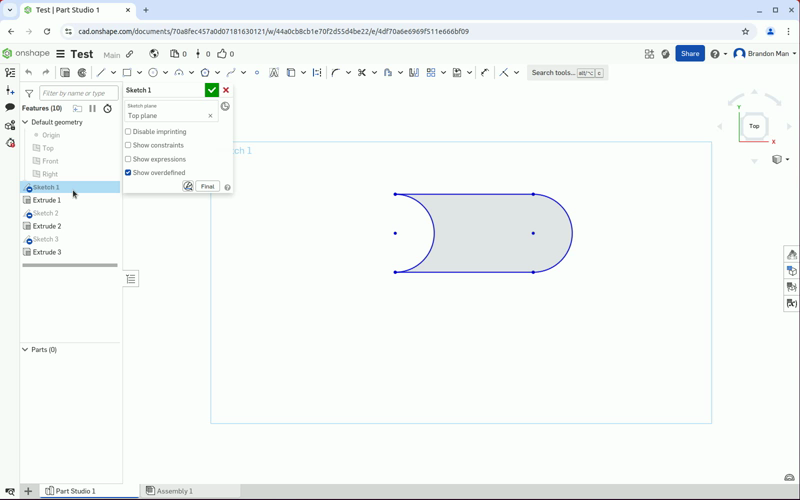
mouse_move(229, 92)
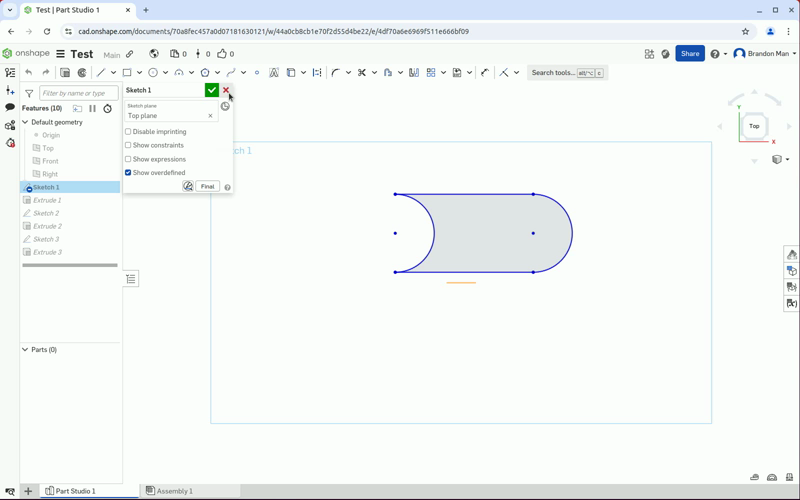
click(229, 92)
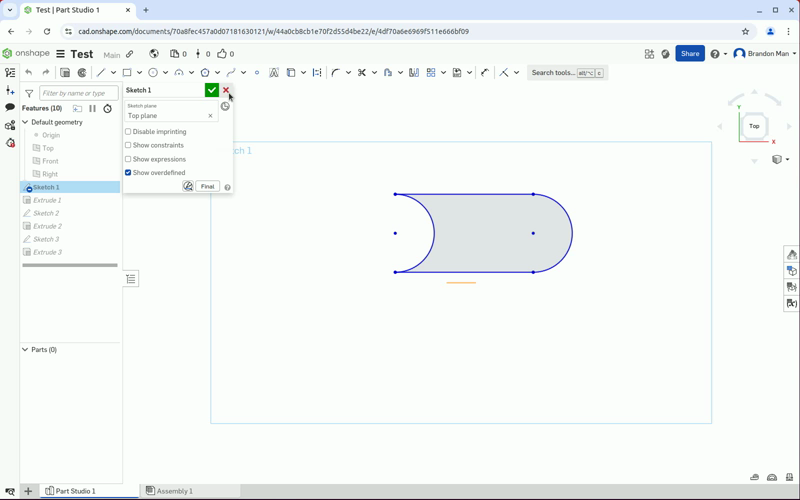
key(shift+s)
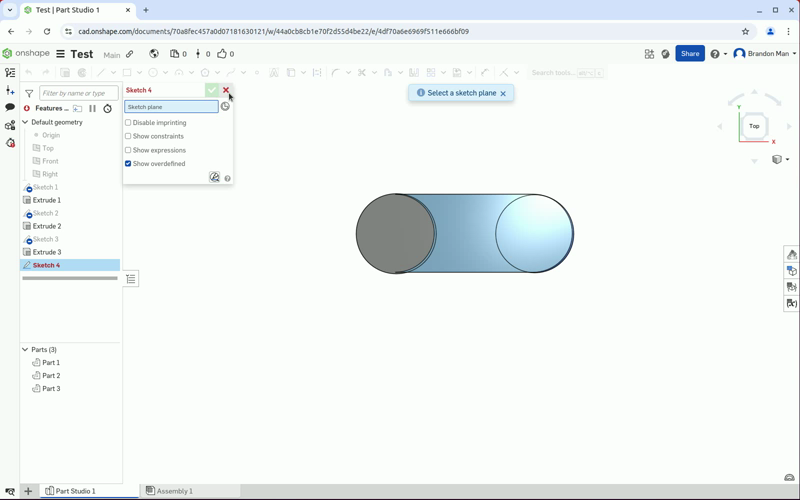
mouse_move(73, 150)
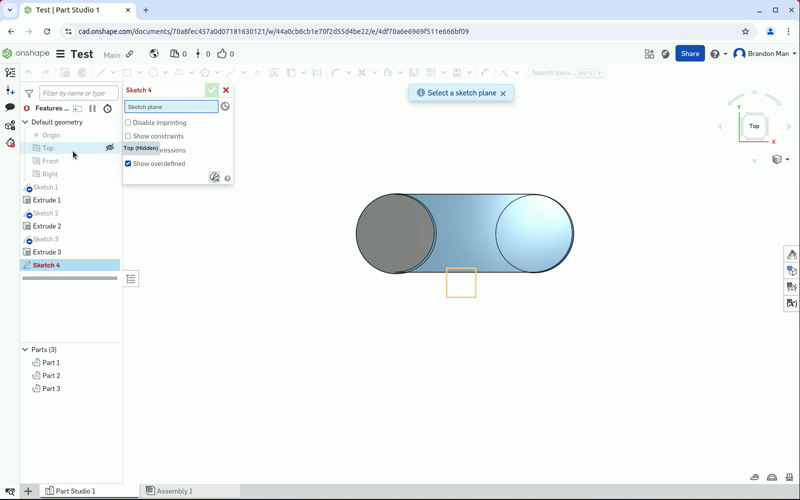
click(73, 150)
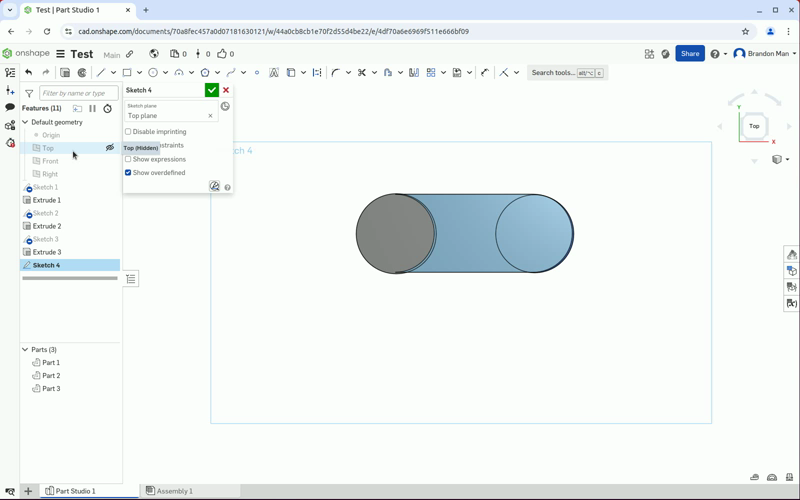
mouse_move(73, 352)
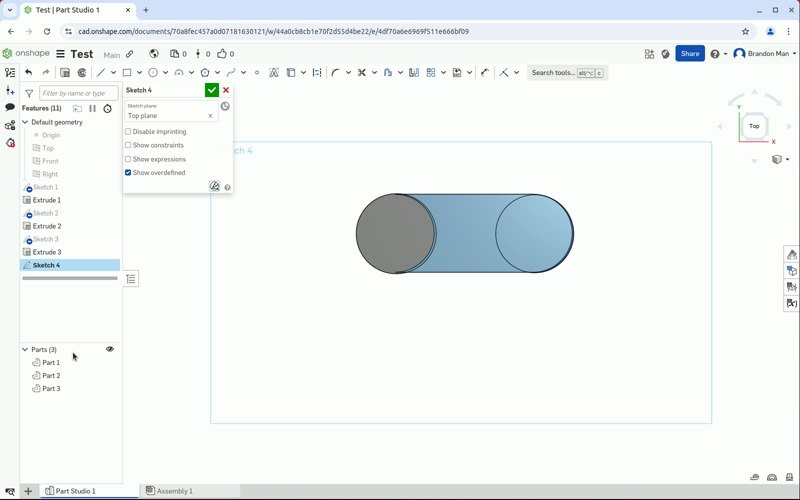
key(y)
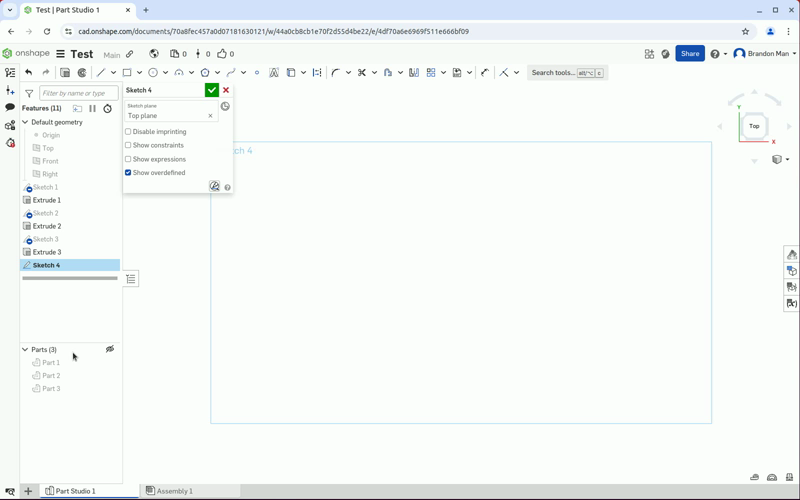
key(c)
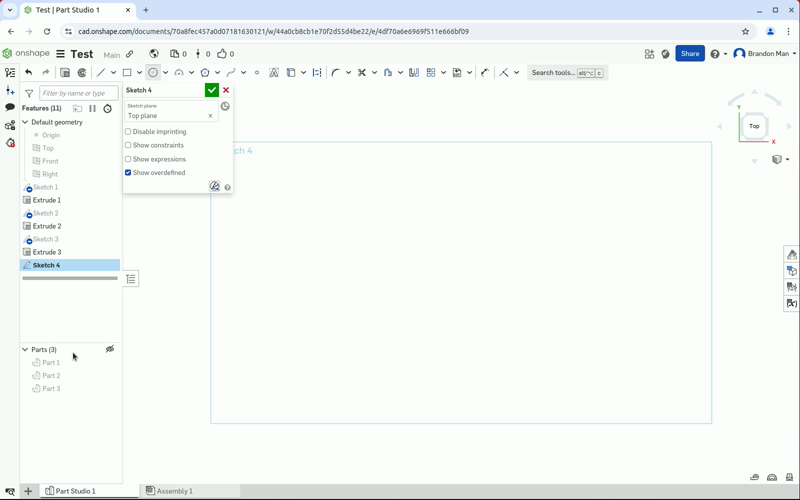
key_down(shift)
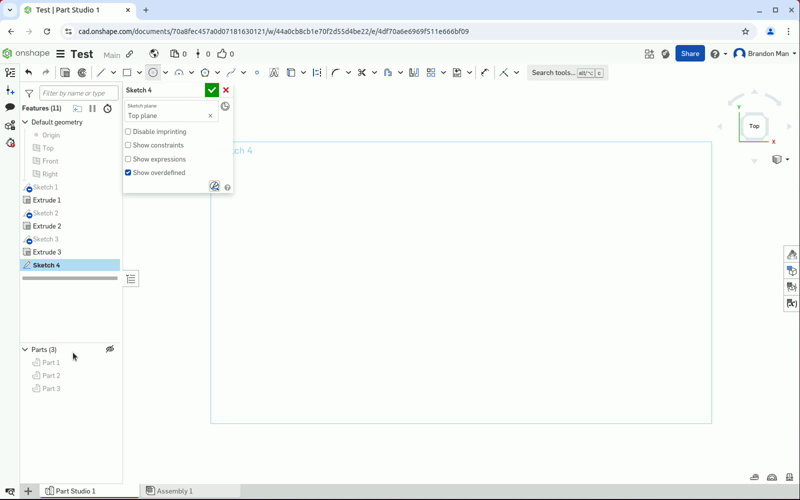
mouse_move(396, 233)
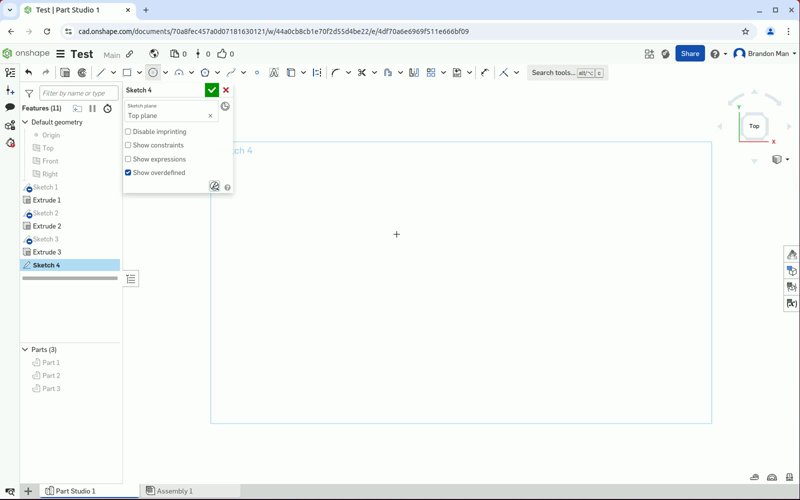
click(396, 233)
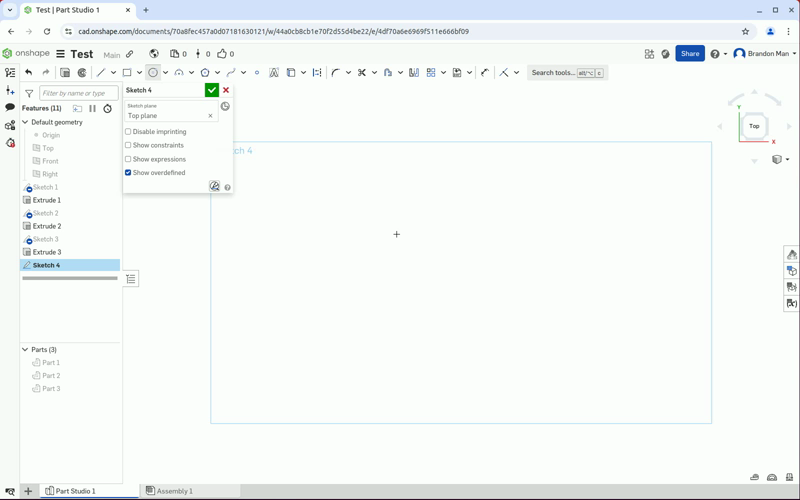
key_up(shift)
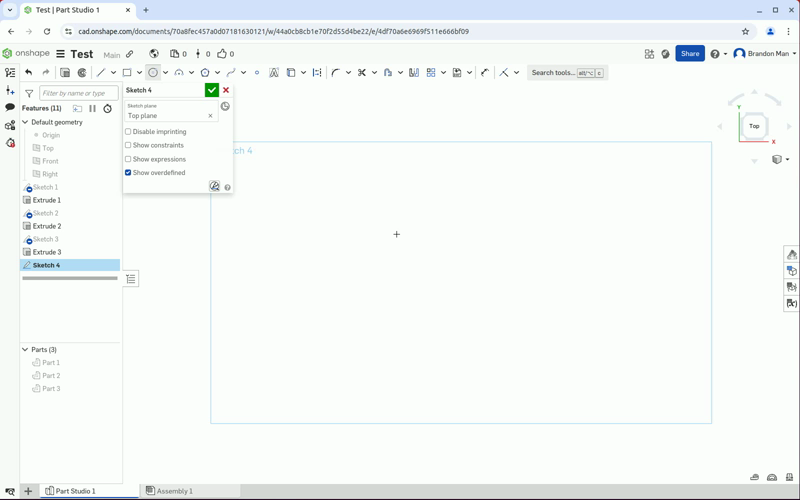
mouse_move(415, 233)
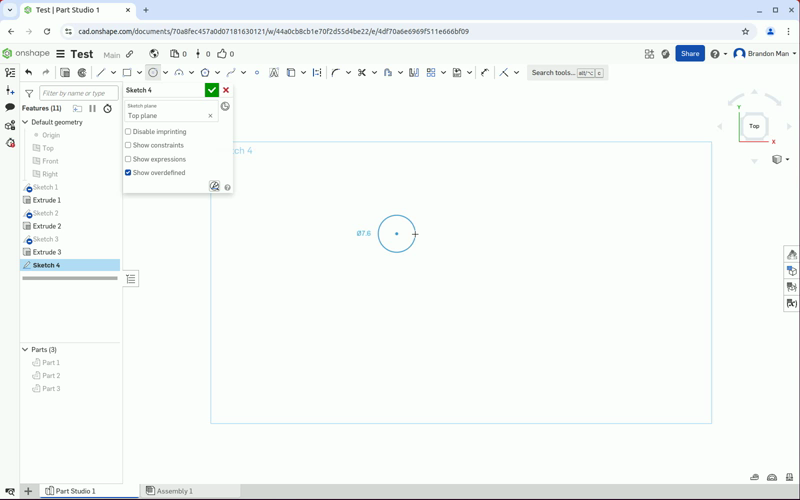
click(415, 233)
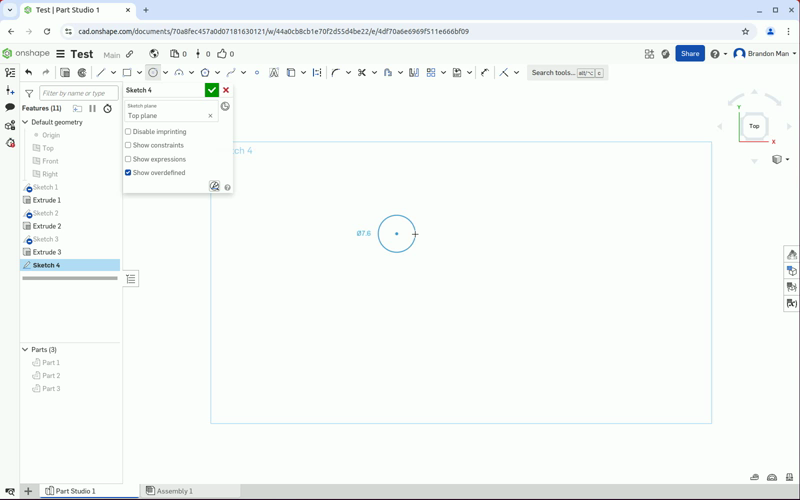
key(esc)
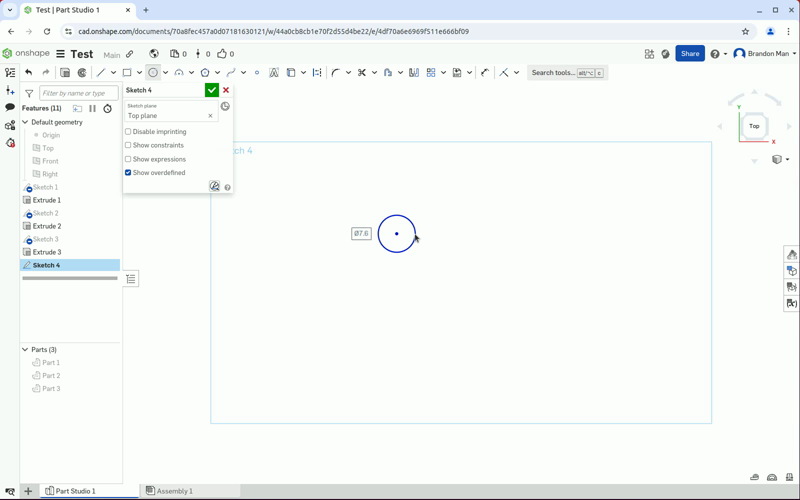
mouse_move(390, 222)
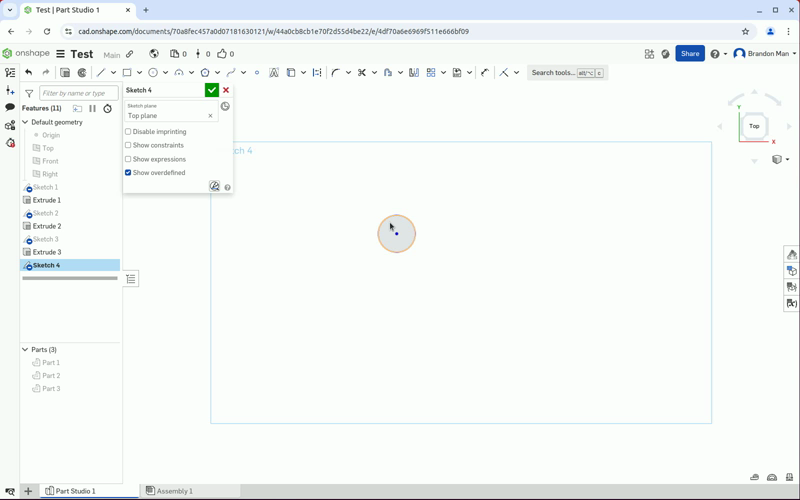
scroll(6)
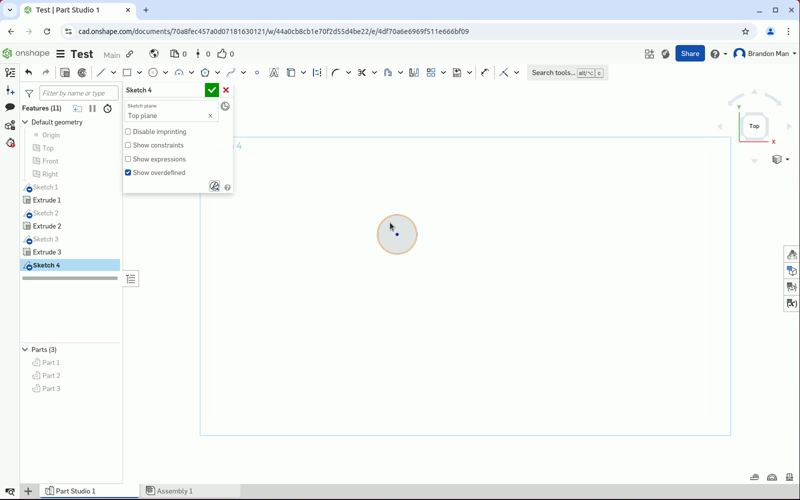
scroll(6)
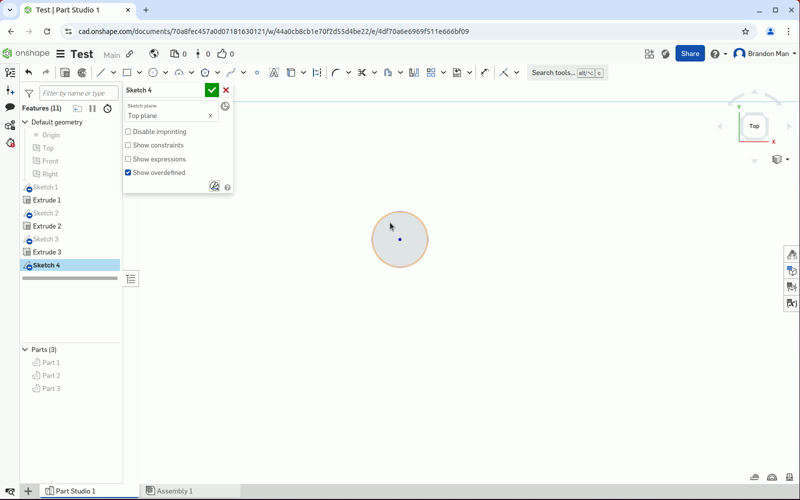
scroll(6)
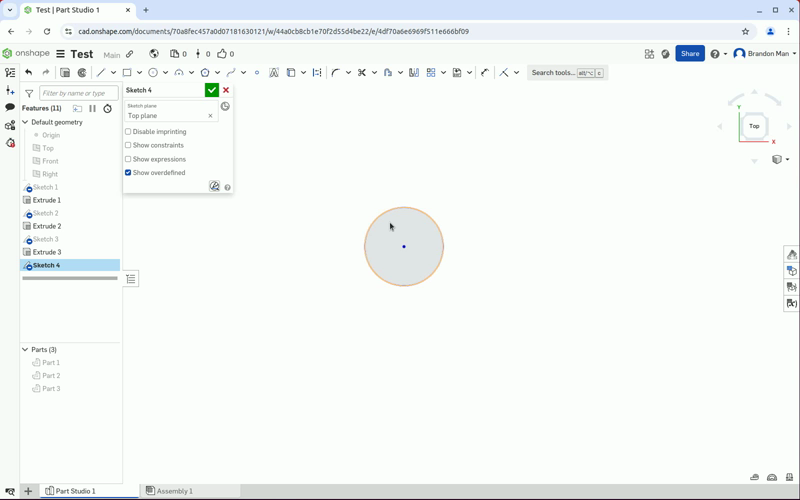
scroll(6)
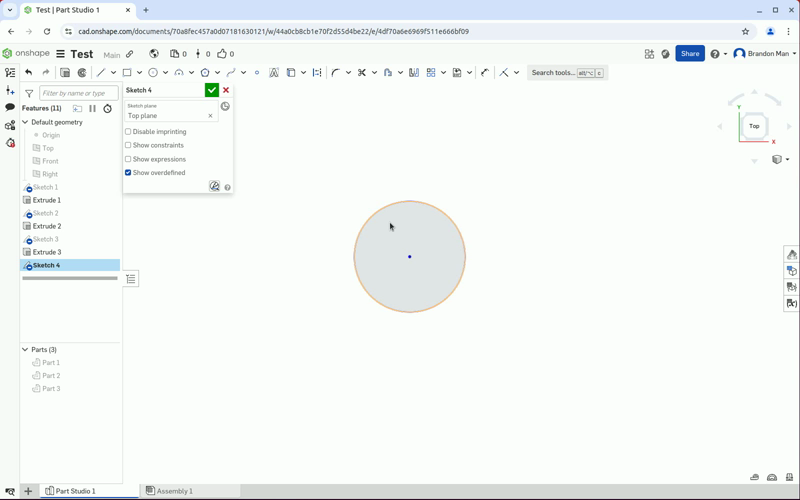
scroll(6)
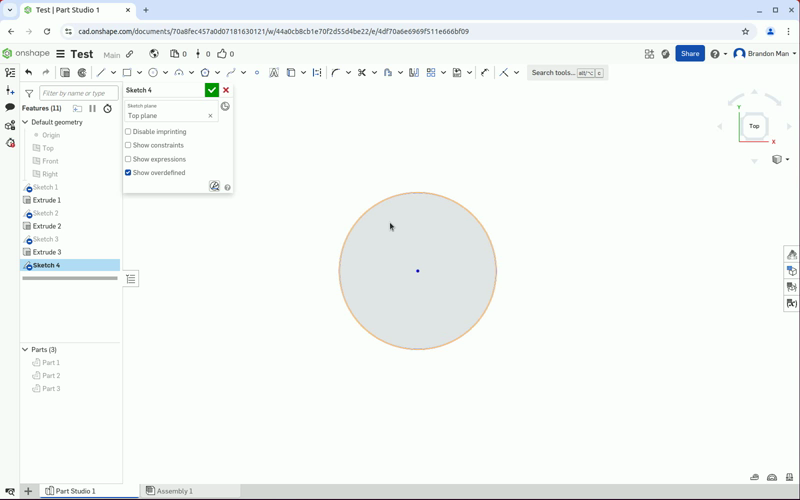
scroll(6)
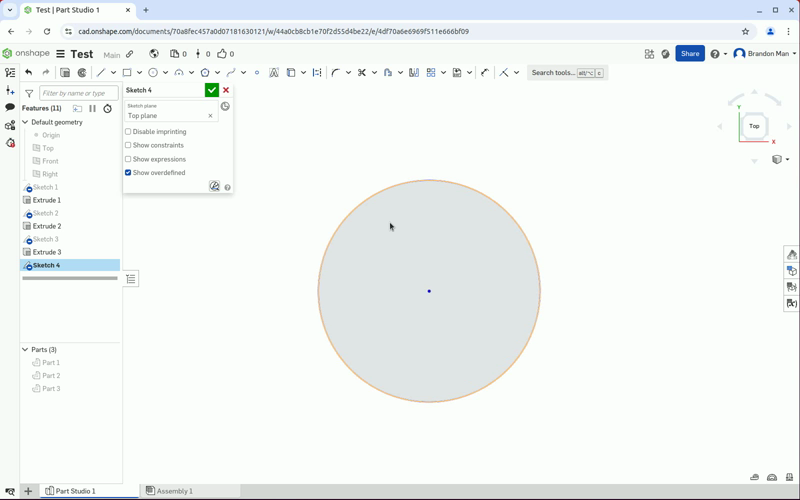
scroll(6)
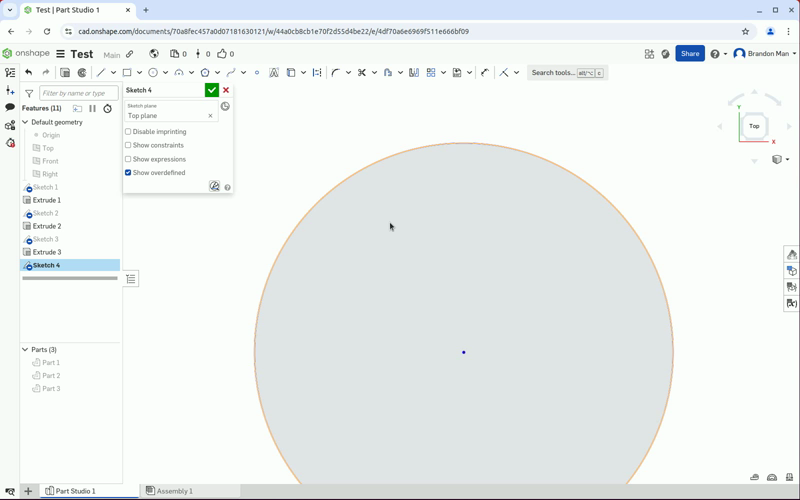
click(390, 222)
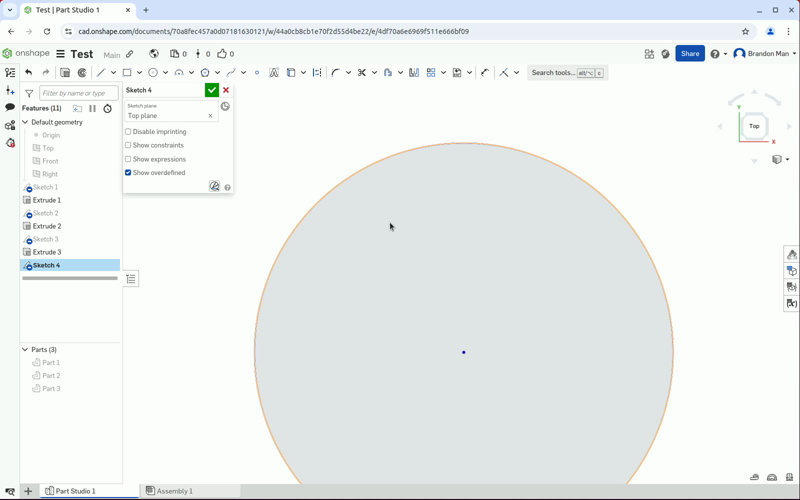
scroll(-6)
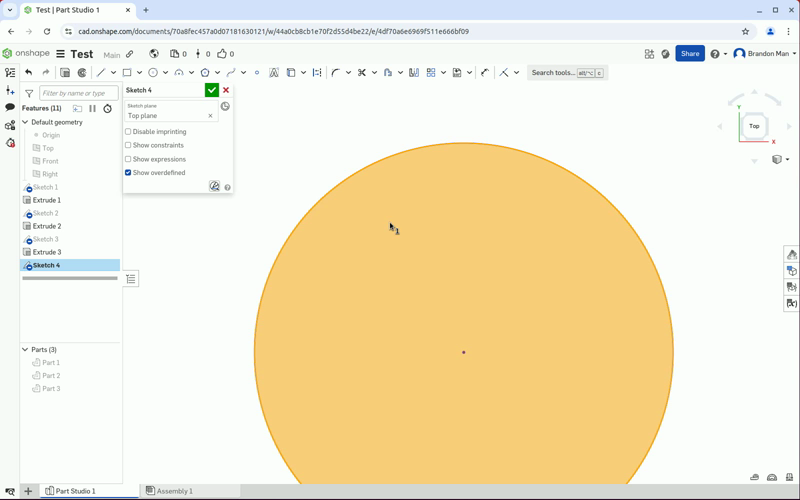
scroll(-6)
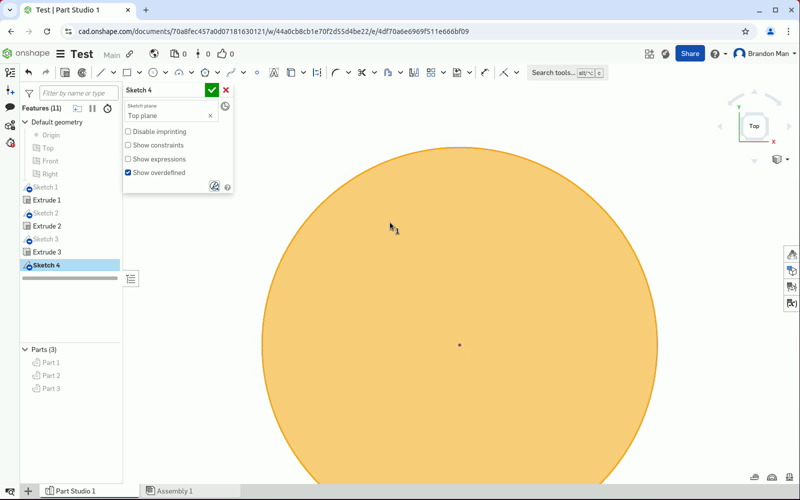
scroll(-6)
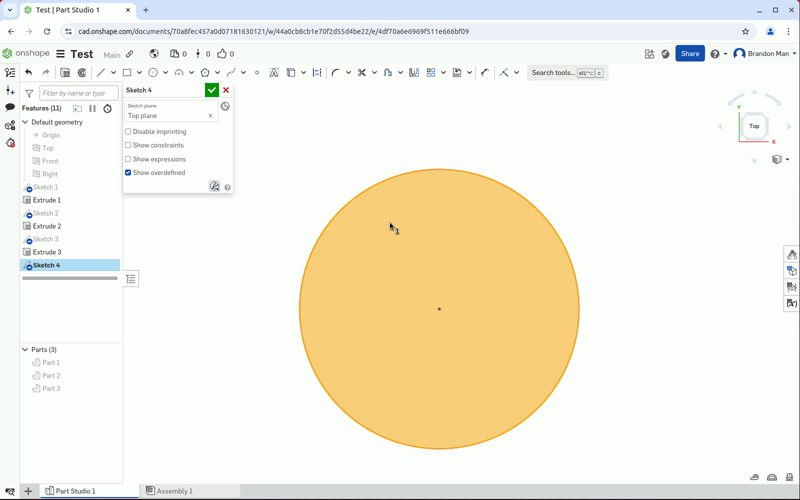
scroll(-6)
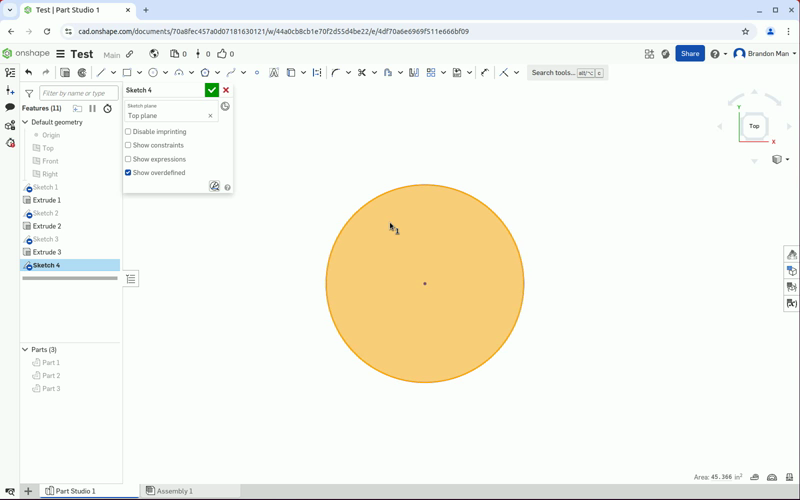
scroll(-6)
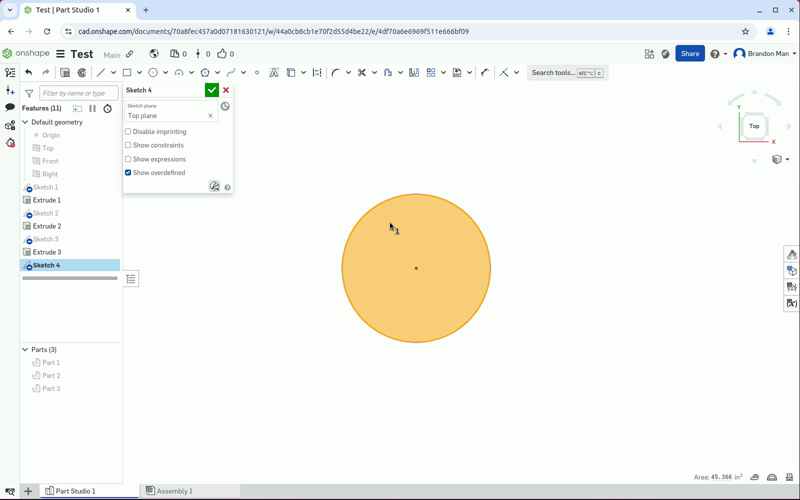
scroll(-6)
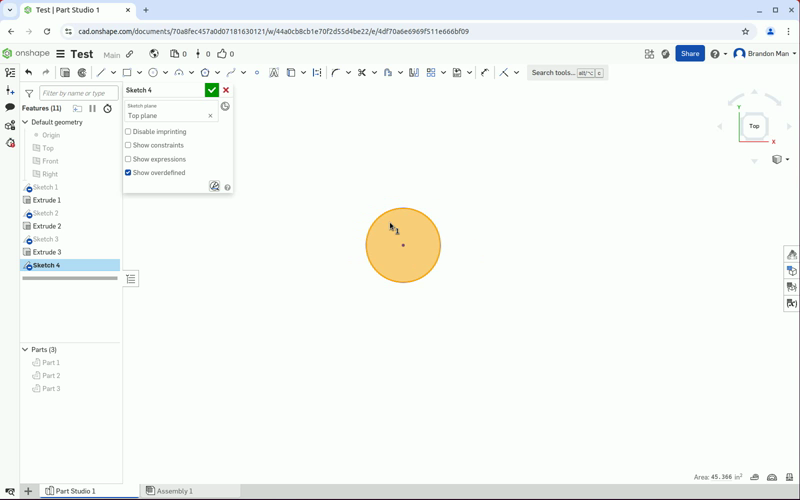
scroll(-6)
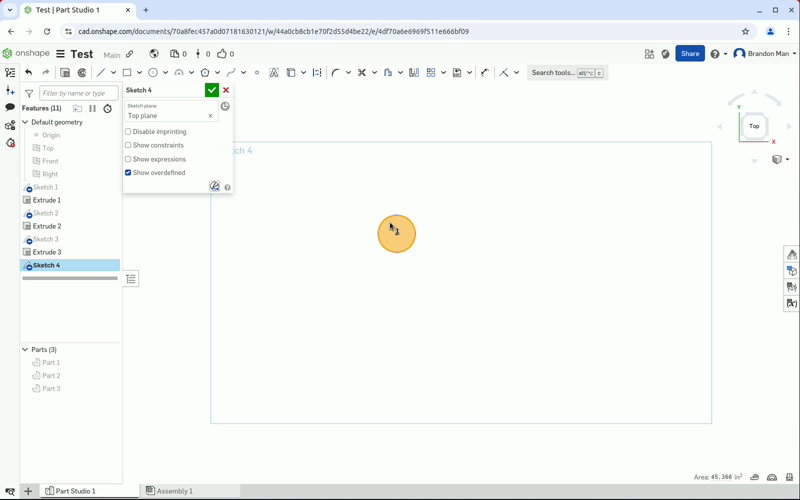
mouse_move(73, 352)
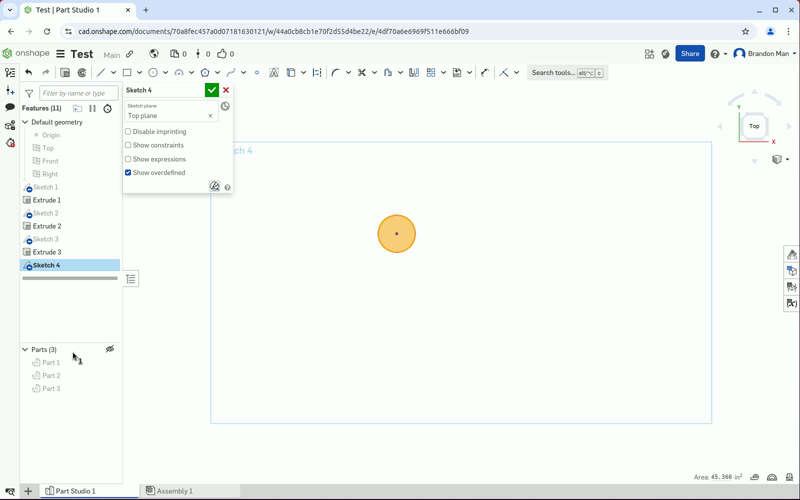
key(shift+y)
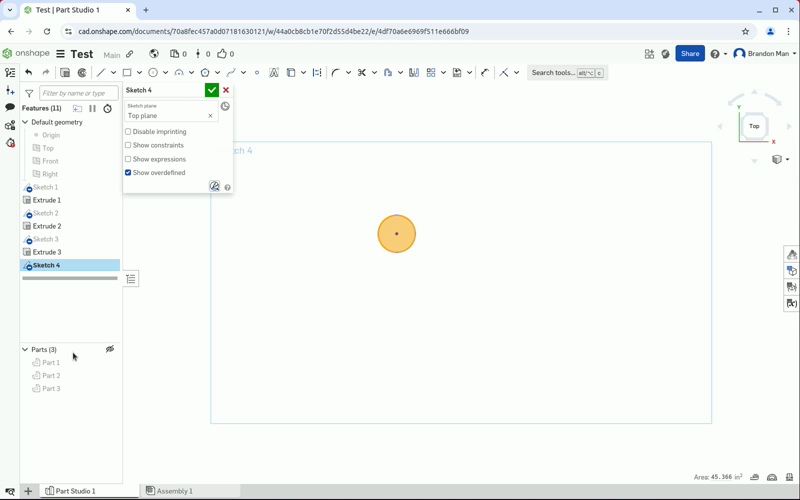
key(shift+e)
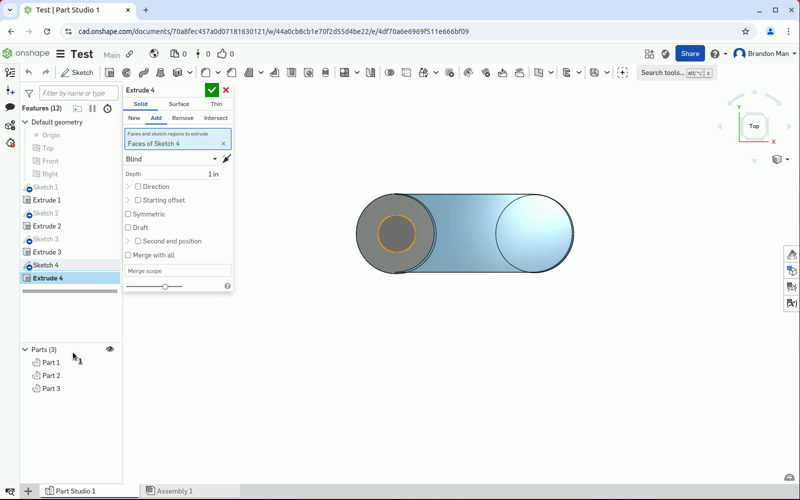
mouse_move(143, 106)
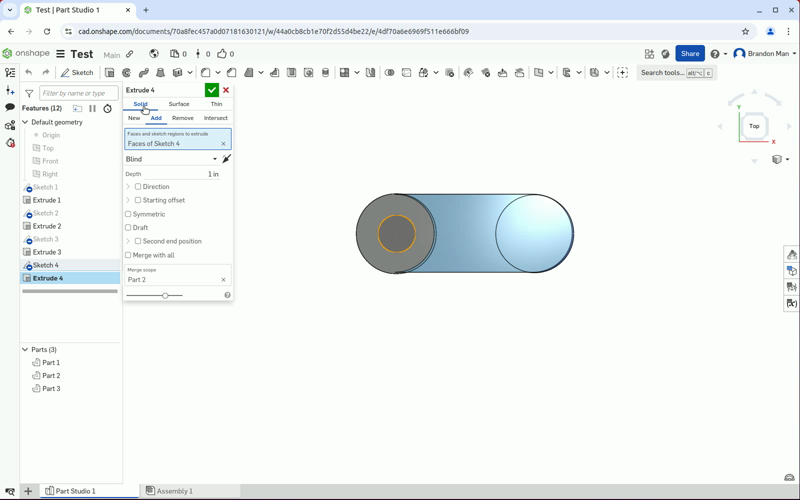
click(143, 106)
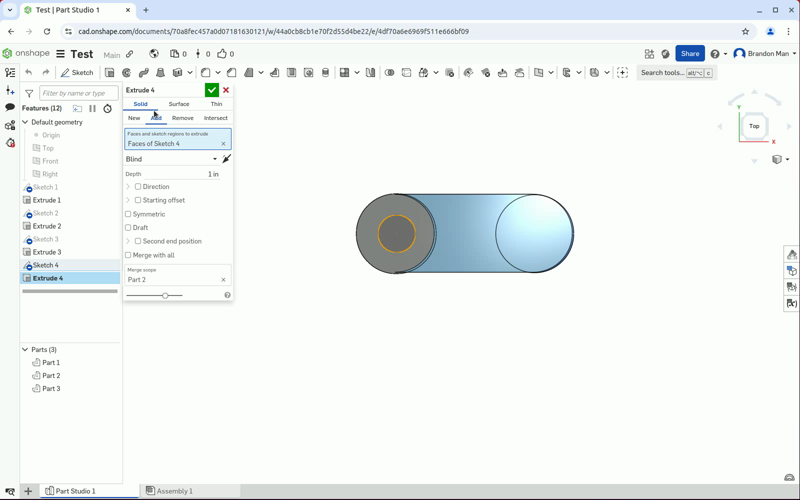
mouse_move(186, 120)
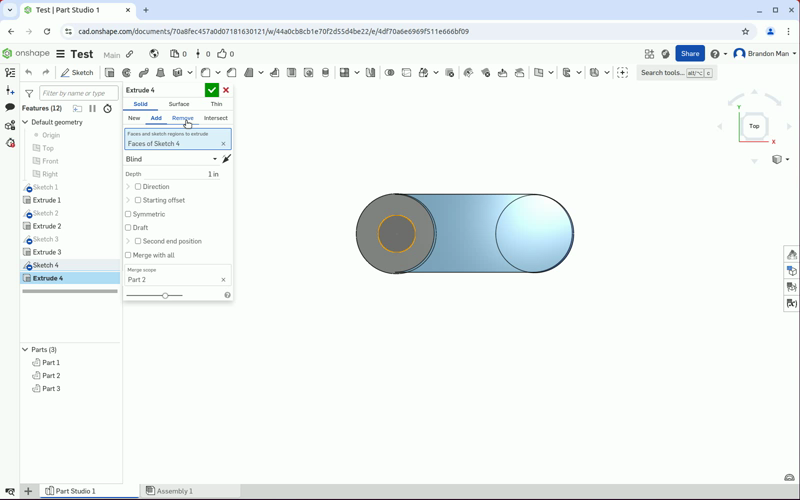
click(186, 120)
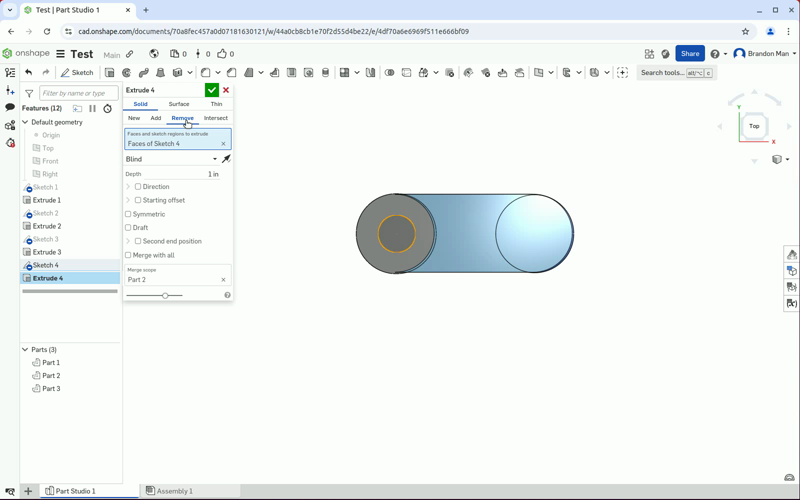
key(tab, 4)
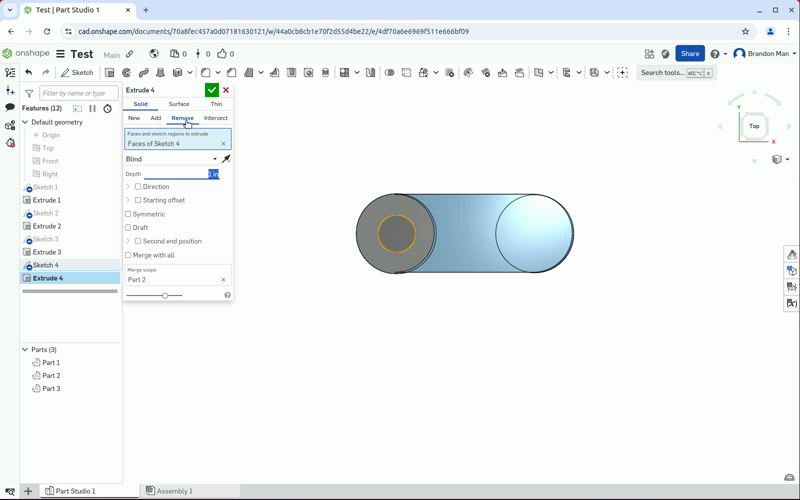
text(1.926)
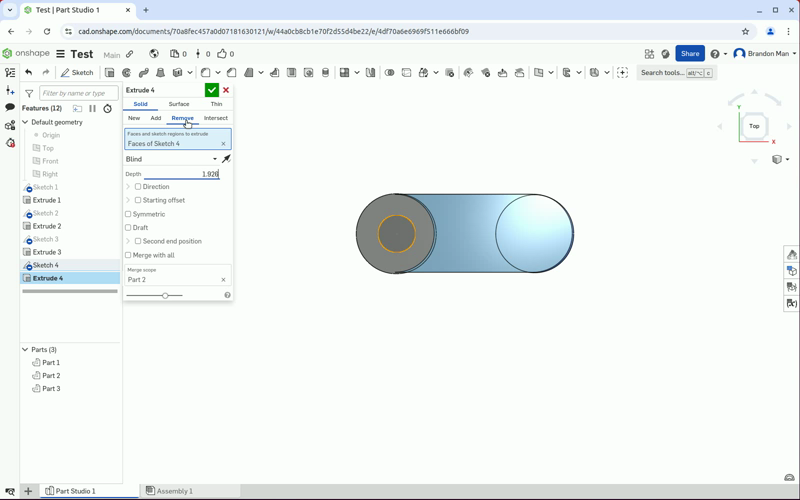
key(tab, 6)
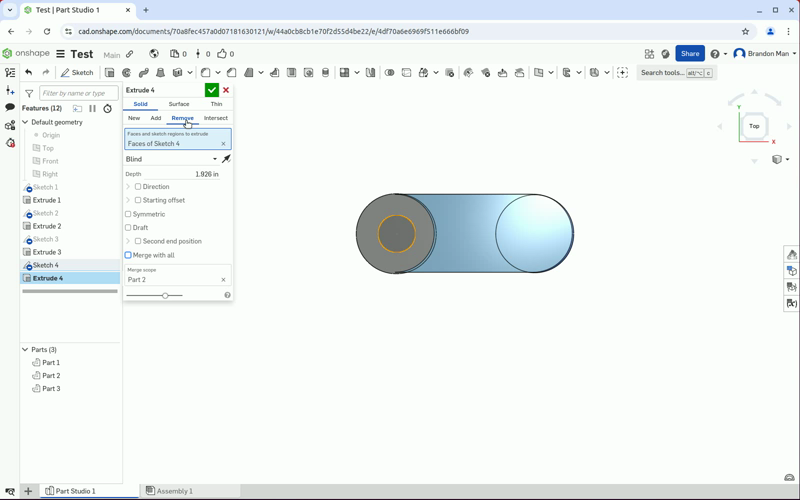
key(space)
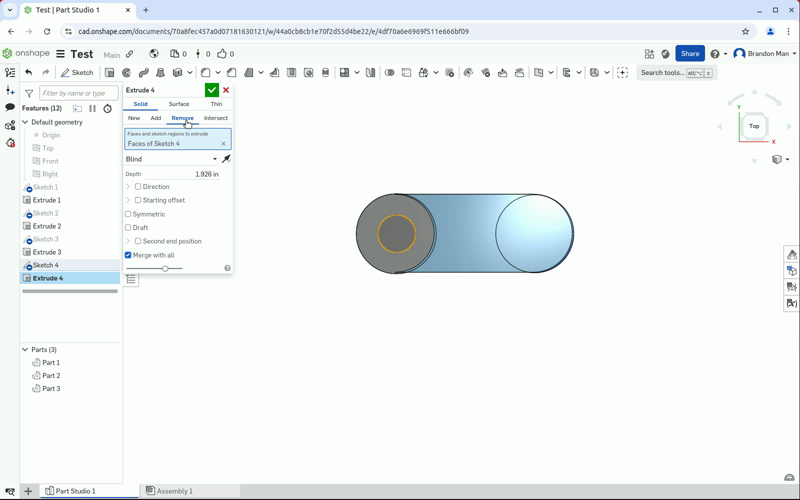
key(enter)
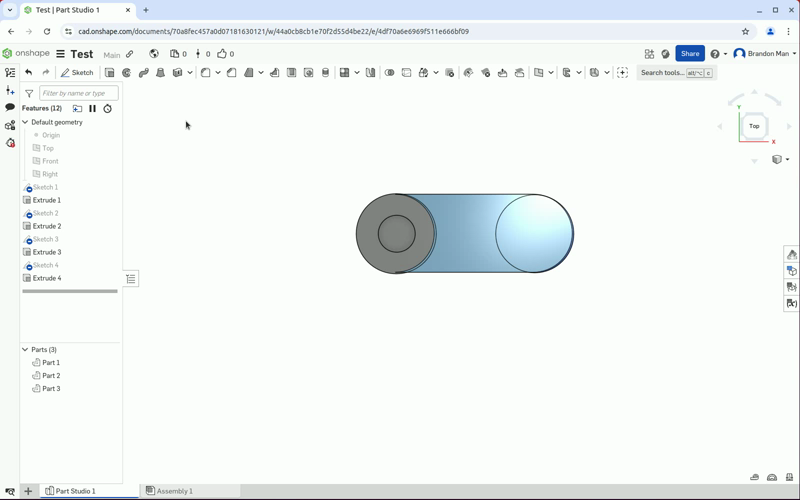
key(shift+h)
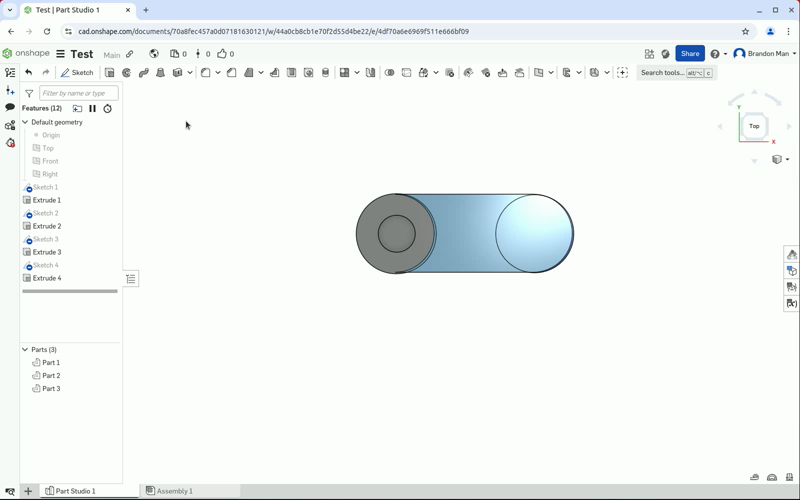
key(shift+h)
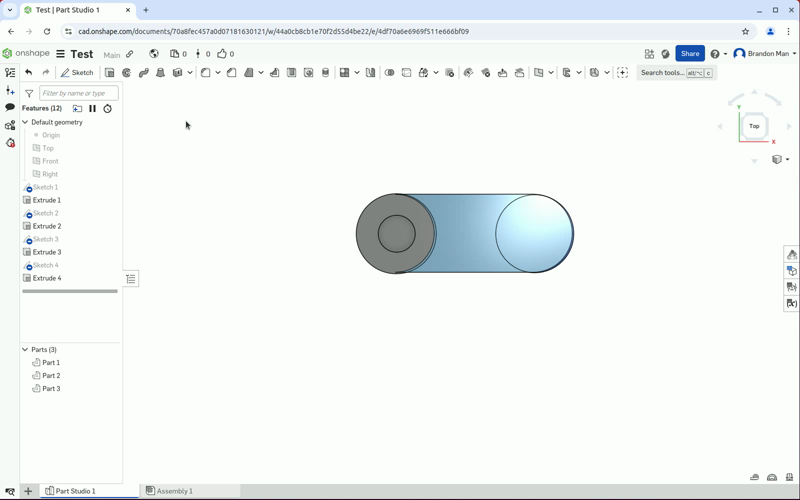
mouse_move(73, 189)
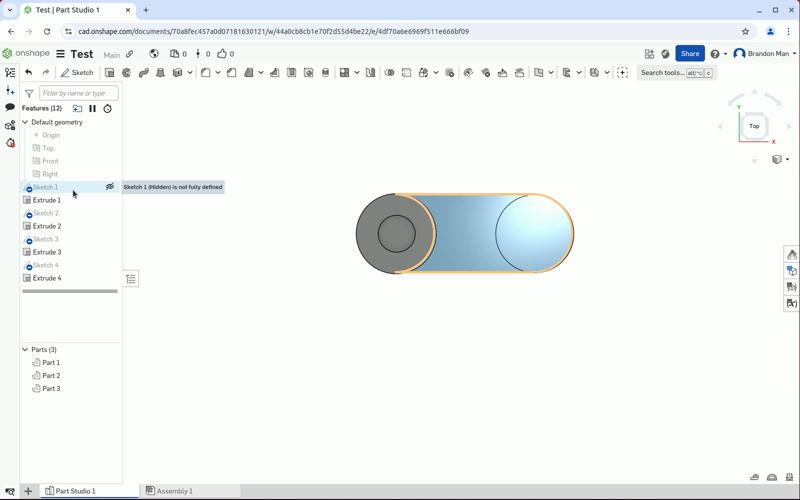
click(73, 189)
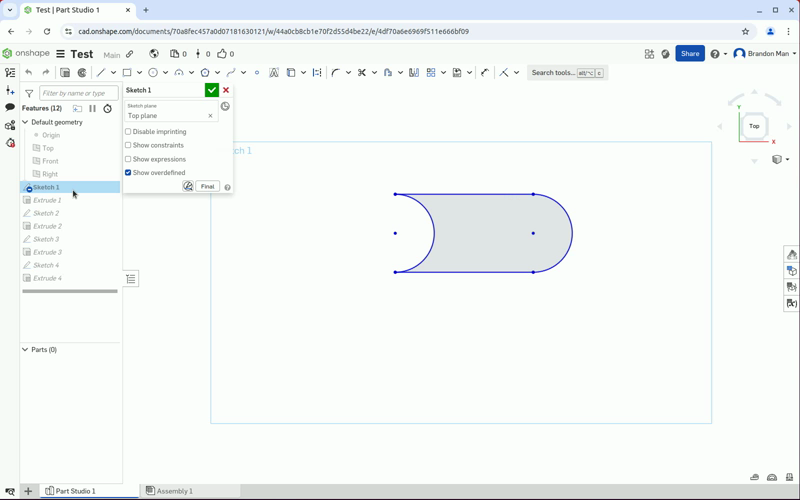
mouse_move(229, 92)
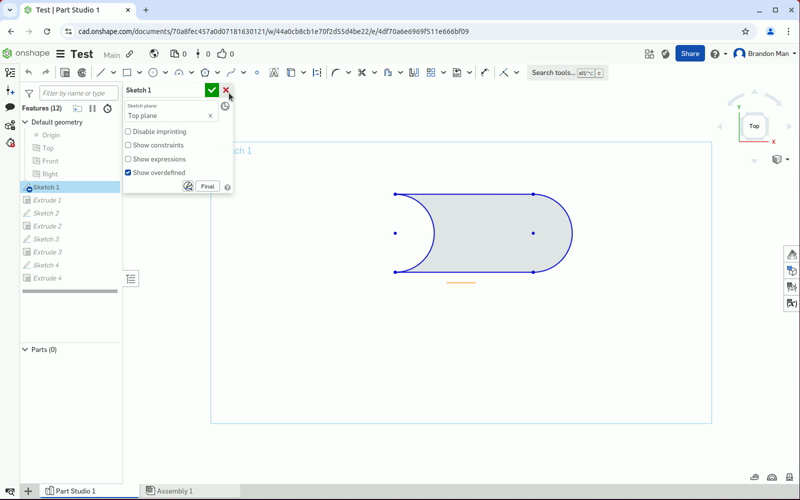
click(229, 92)
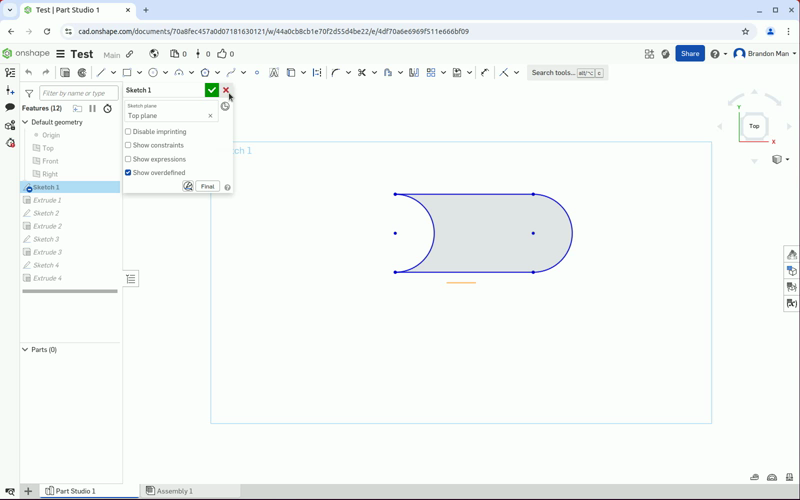
key(shift+s)
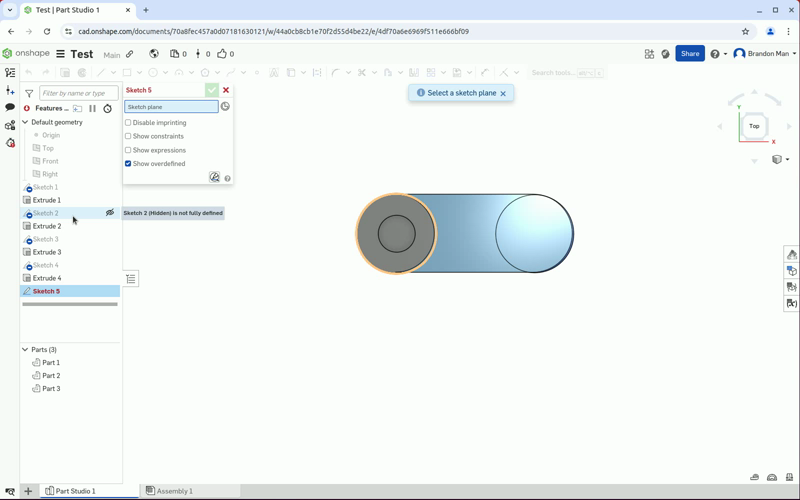
scroll(3)
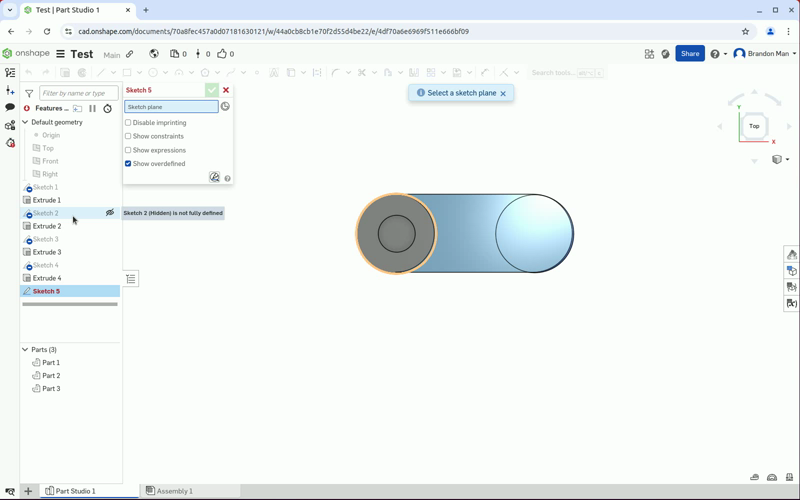
mouse_move(73, 150)
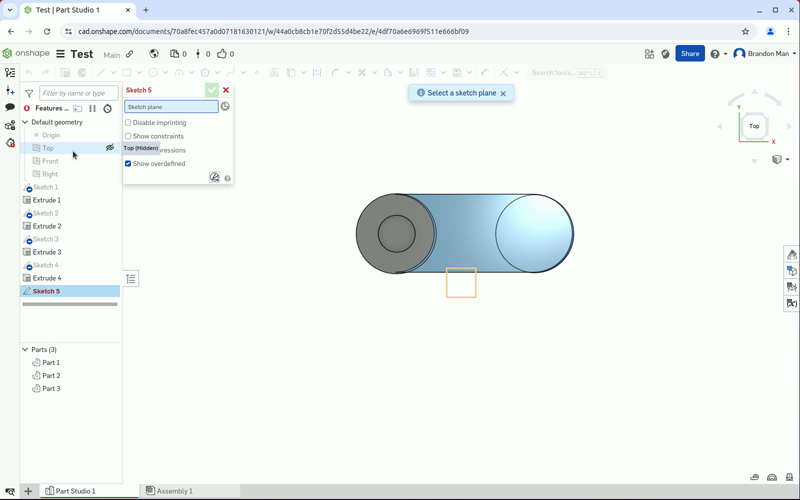
click(73, 150)
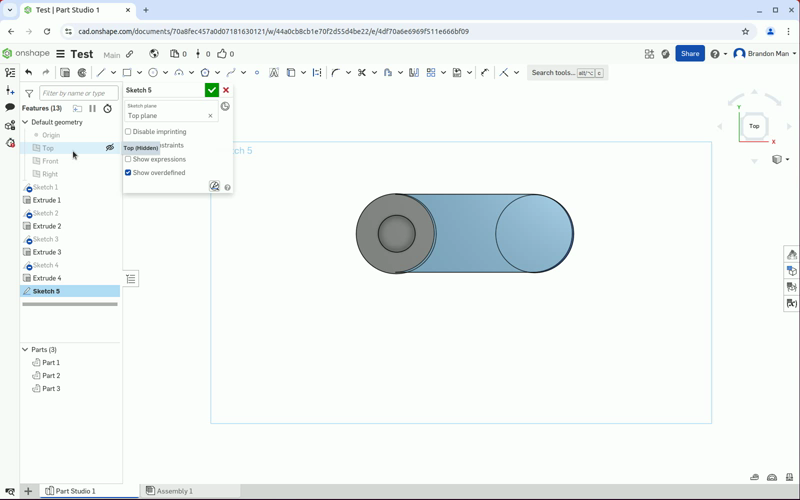
mouse_move(73, 352)
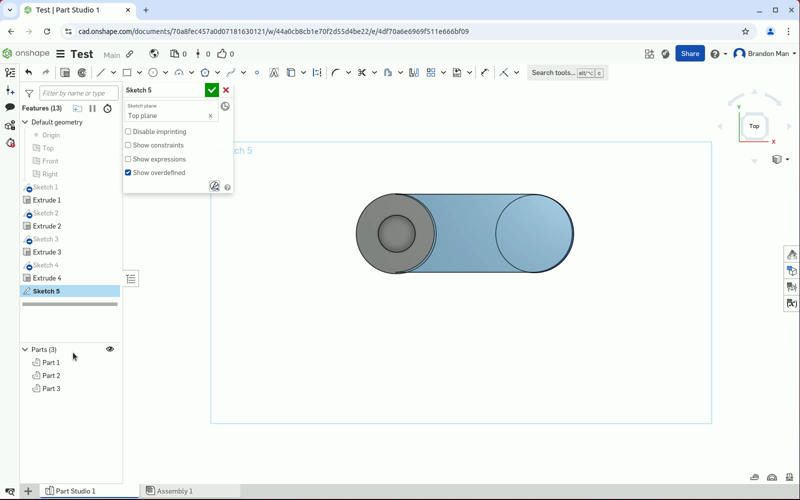
key(y)
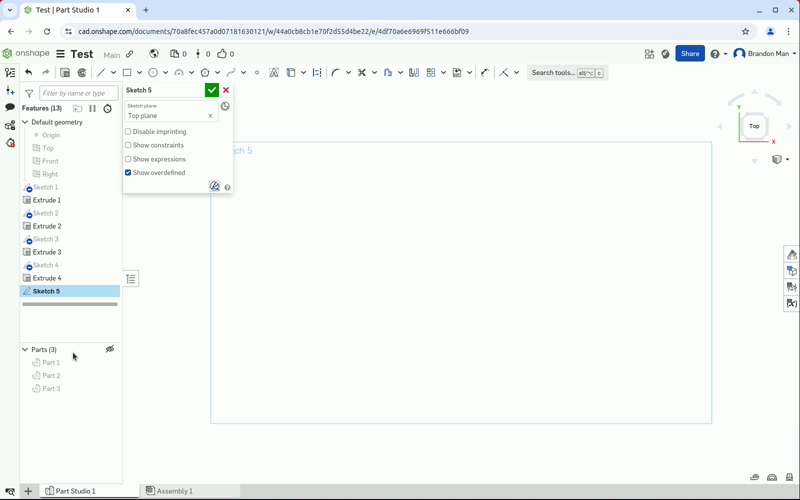
key(c)
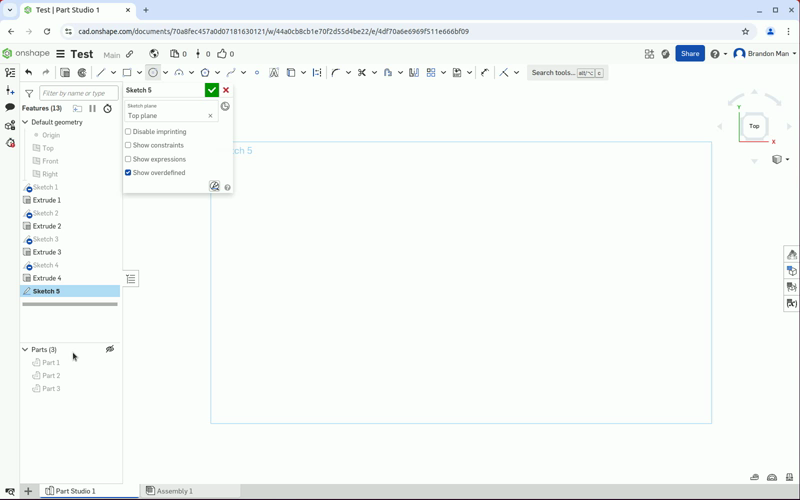
key_down(shift)
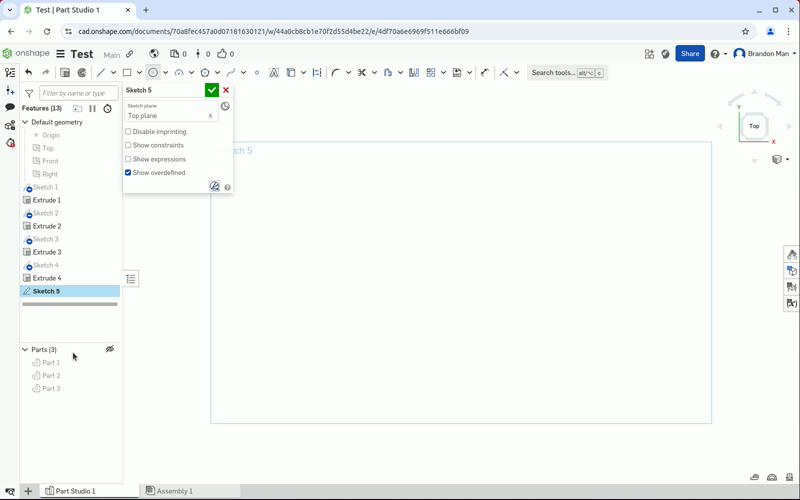
mouse_move(534, 233)
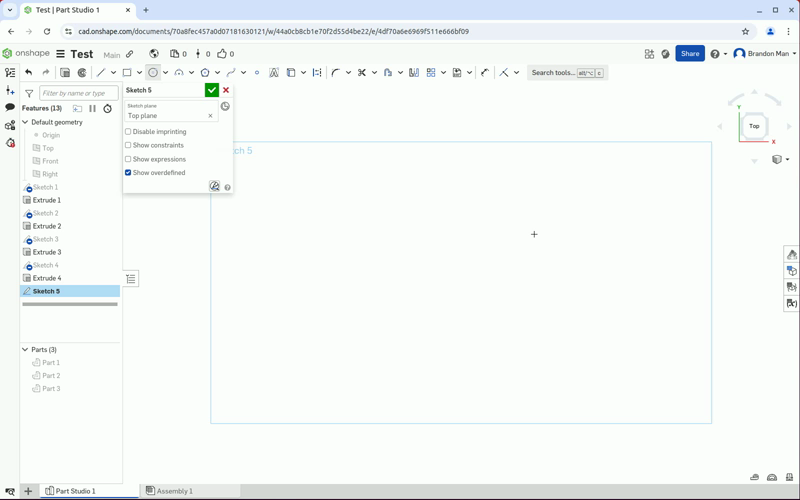
click(534, 233)
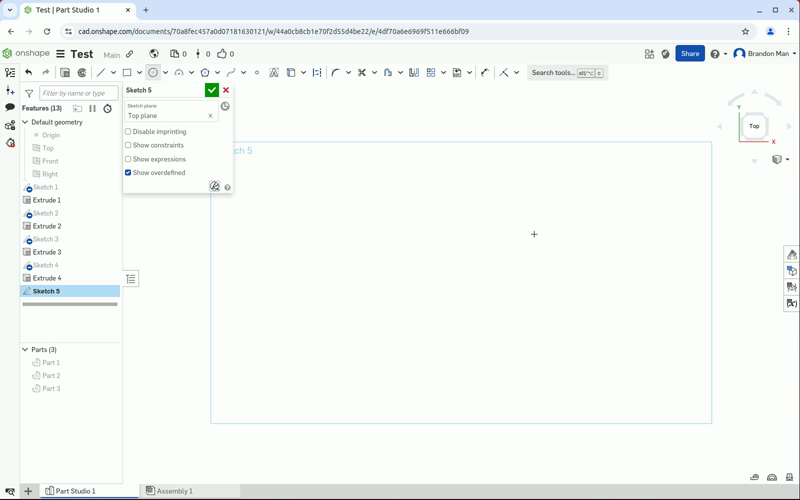
key_up(shift)
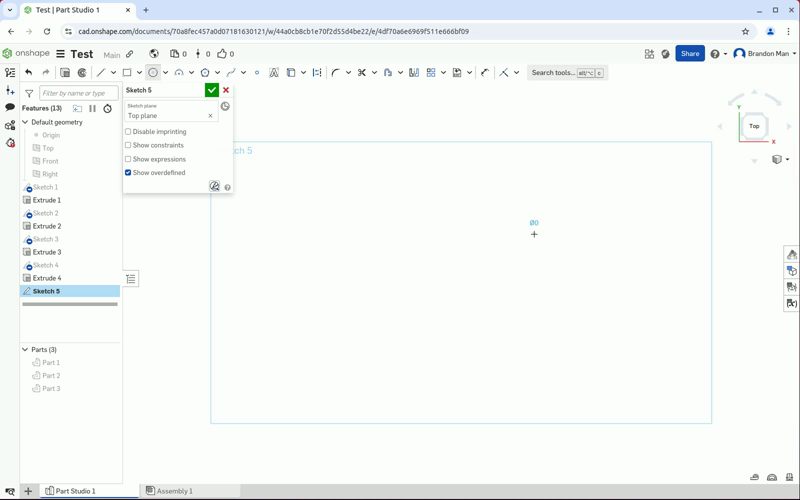
mouse_move(551, 233)
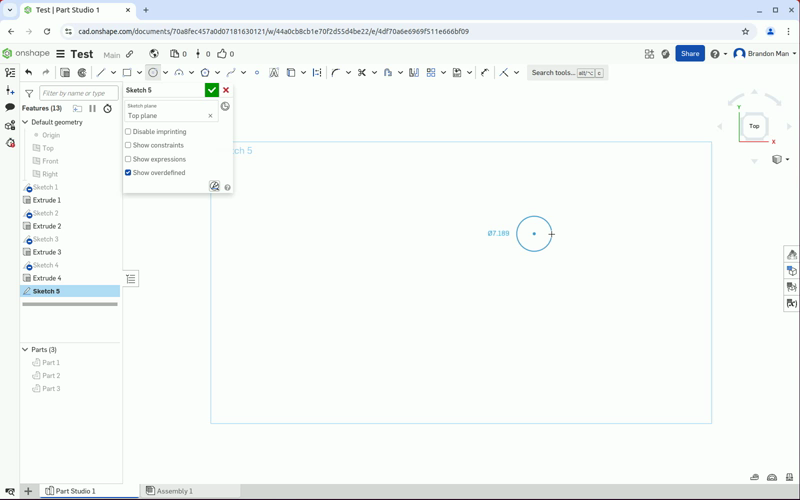
click(551, 233)
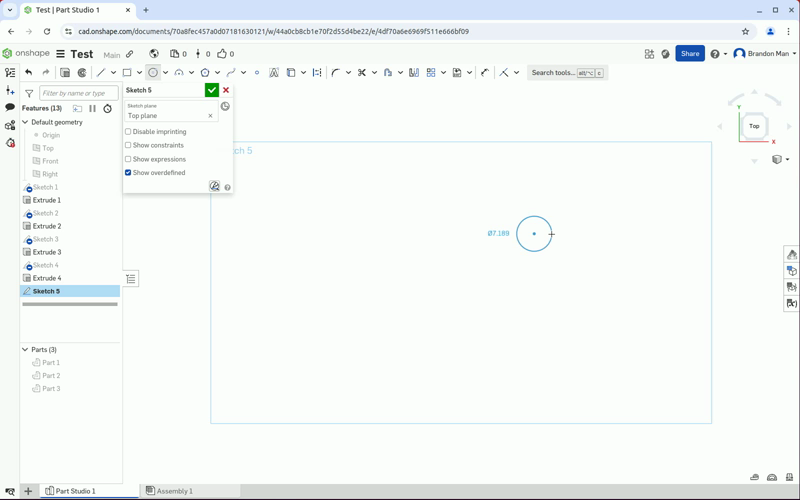
key(esc)
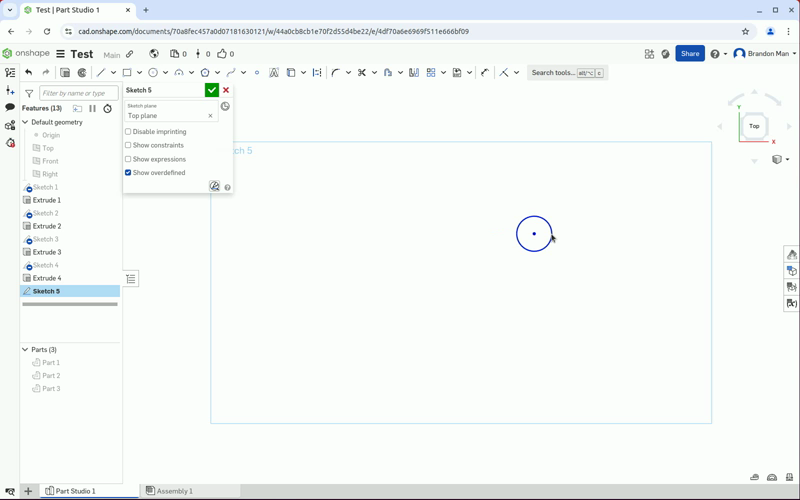
mouse_move(529, 240)
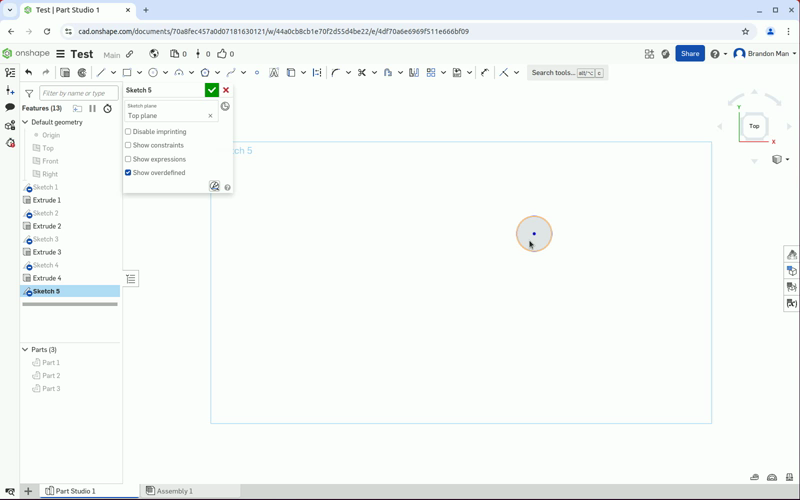
scroll(6)
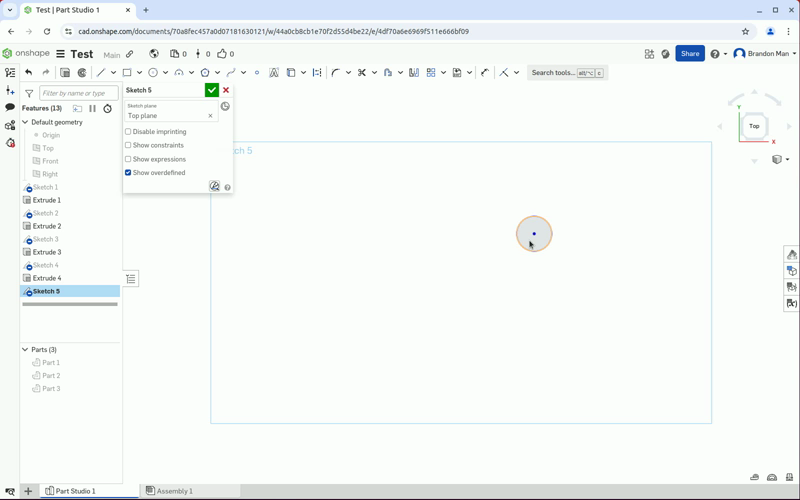
scroll(6)
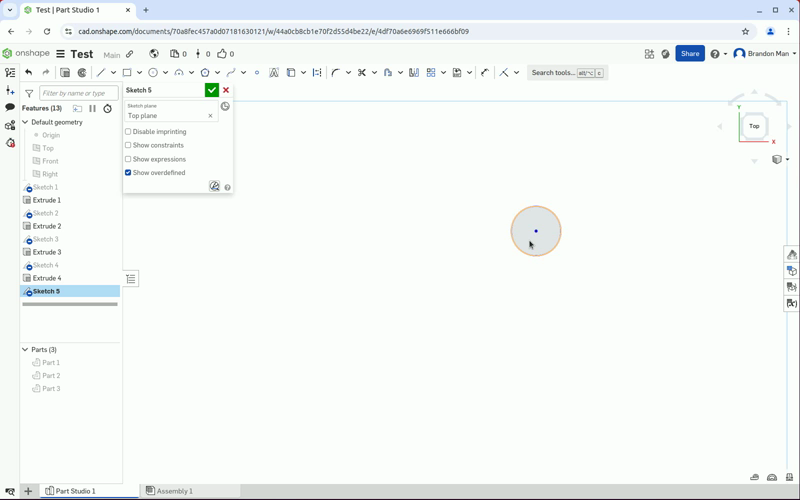
scroll(6)
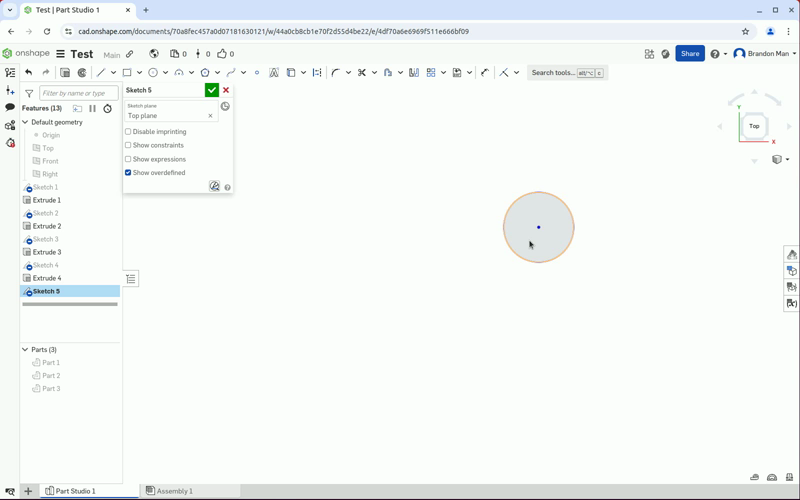
scroll(6)
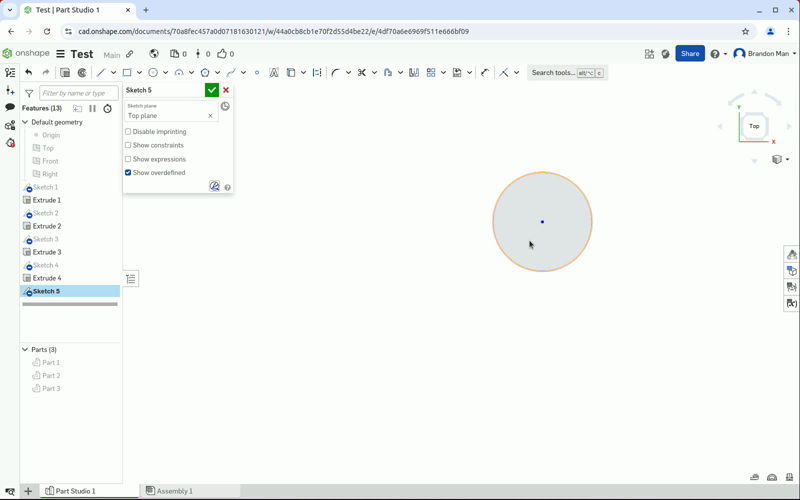
scroll(6)
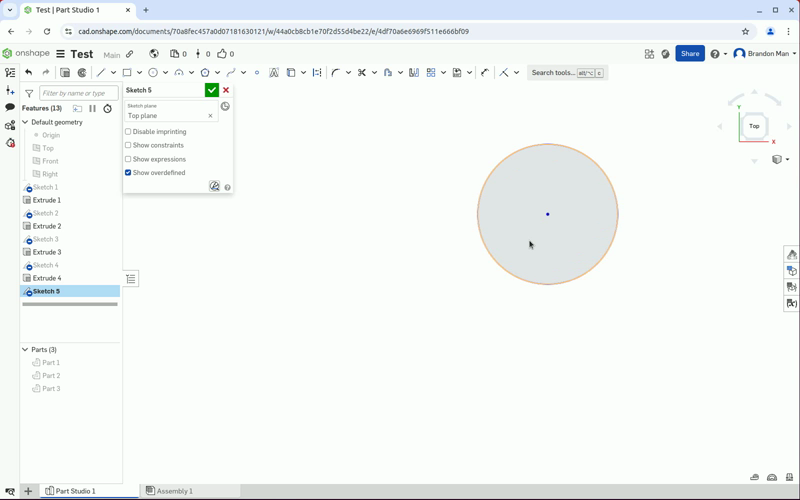
scroll(6)
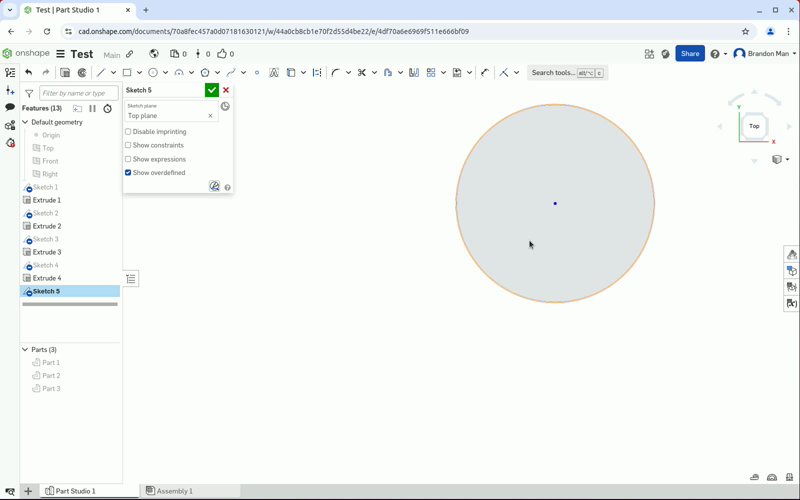
scroll(6)
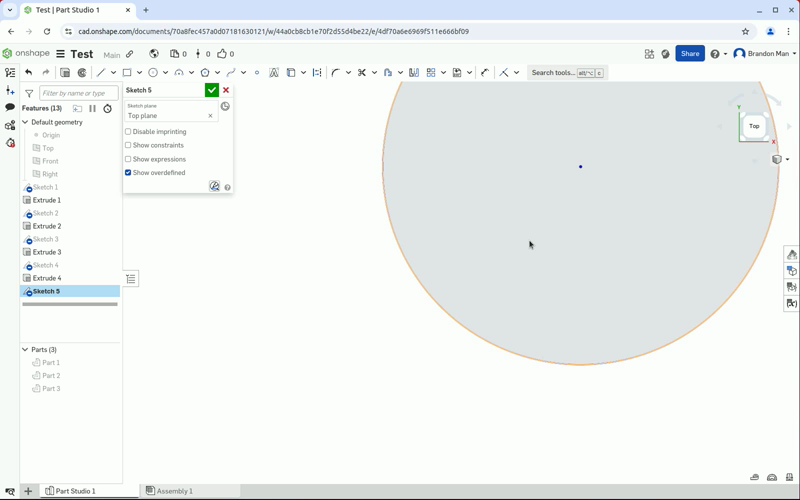
click(529, 240)
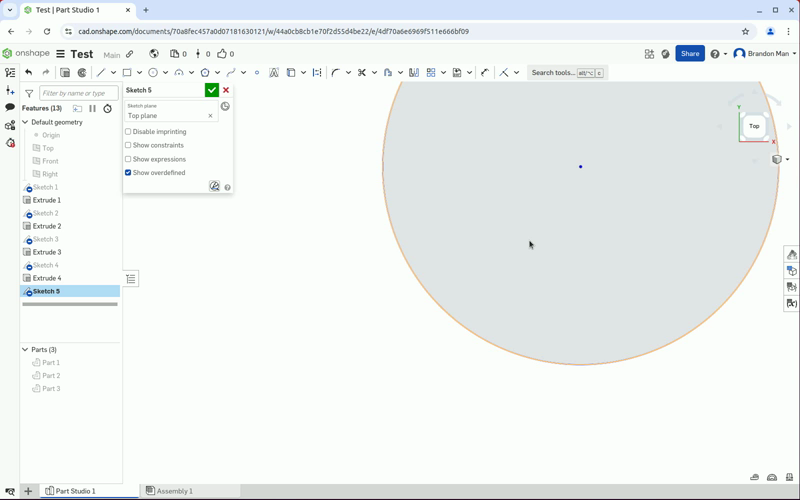
scroll(-6)
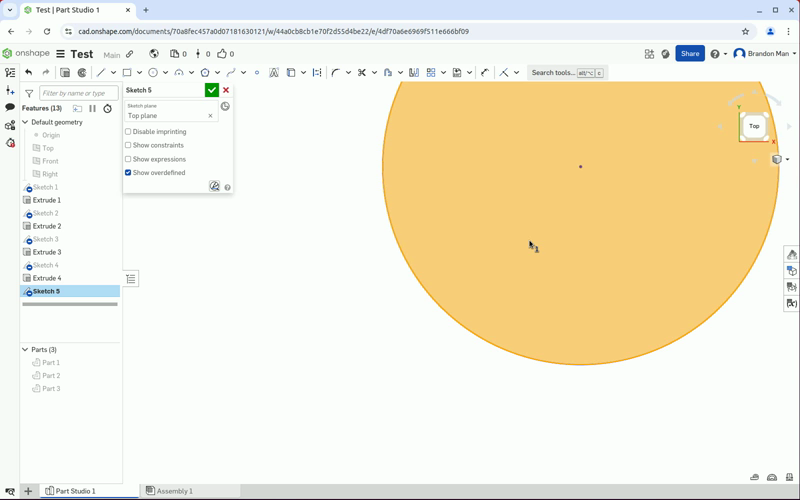
scroll(-6)
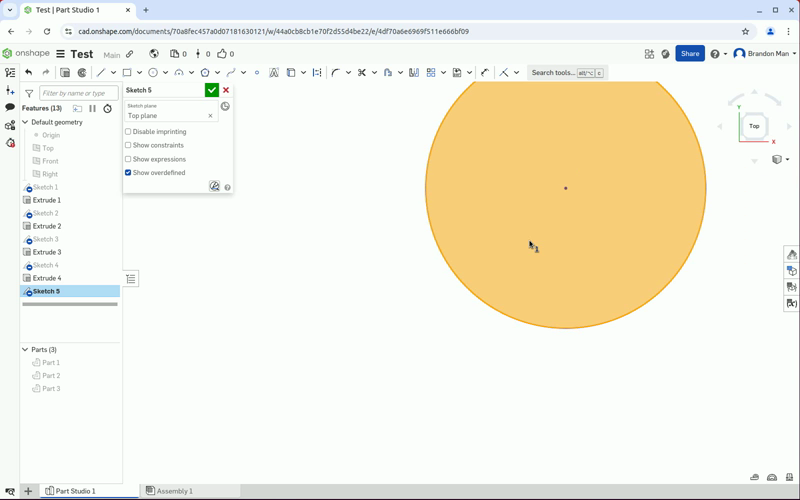
scroll(-6)
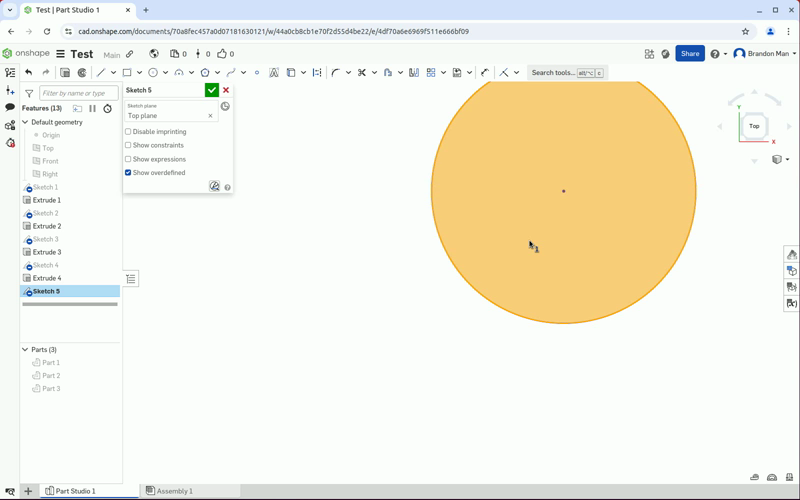
scroll(-6)
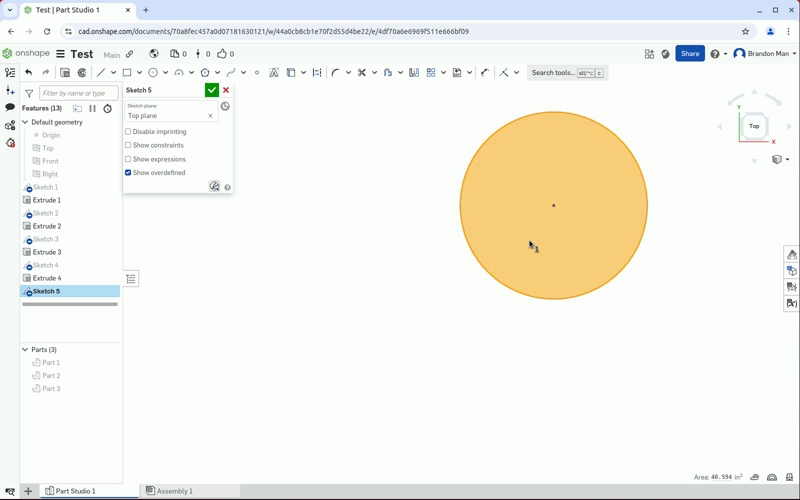
scroll(-6)
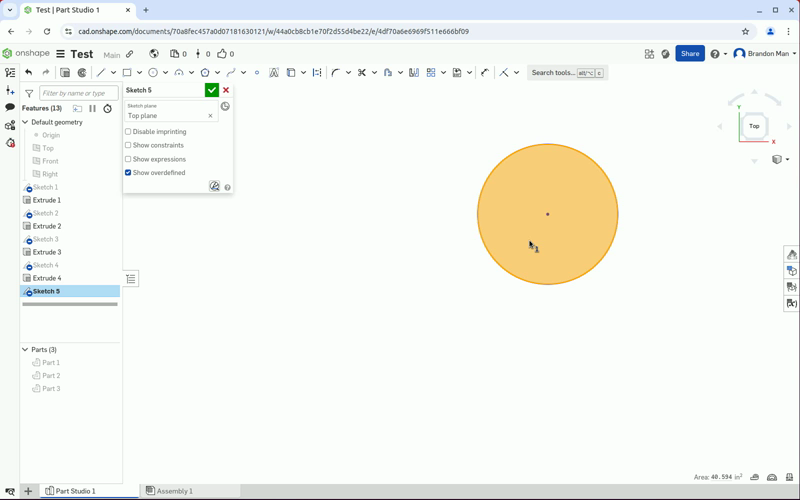
scroll(-6)
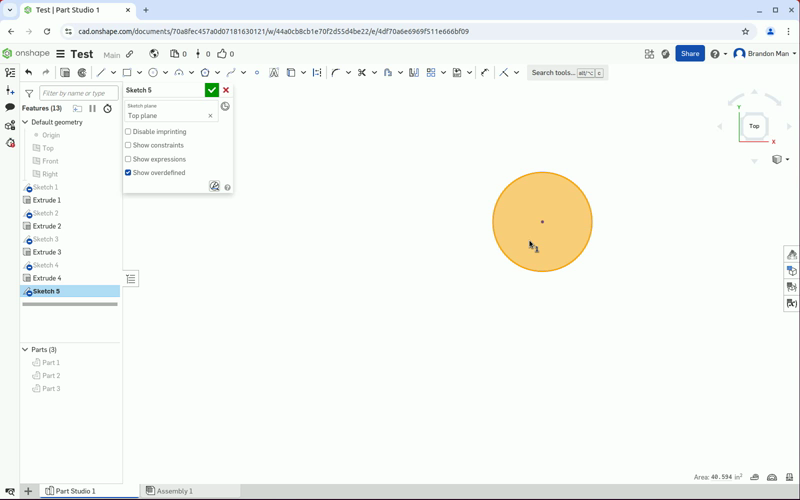
scroll(-6)
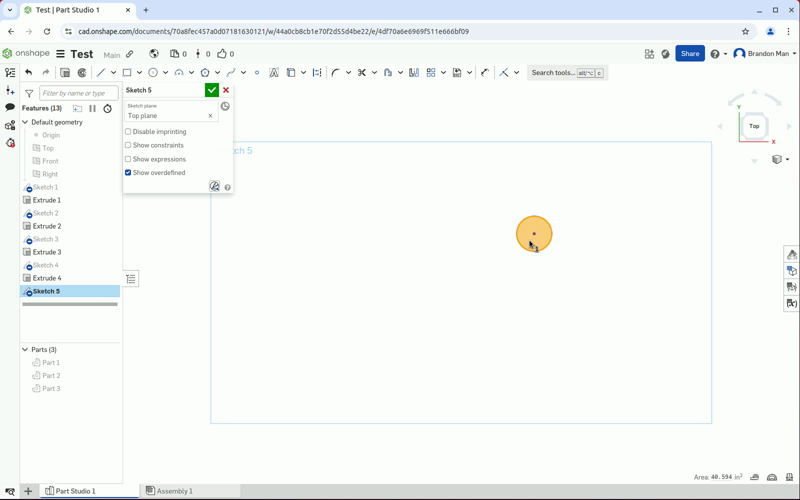
mouse_move(73, 352)
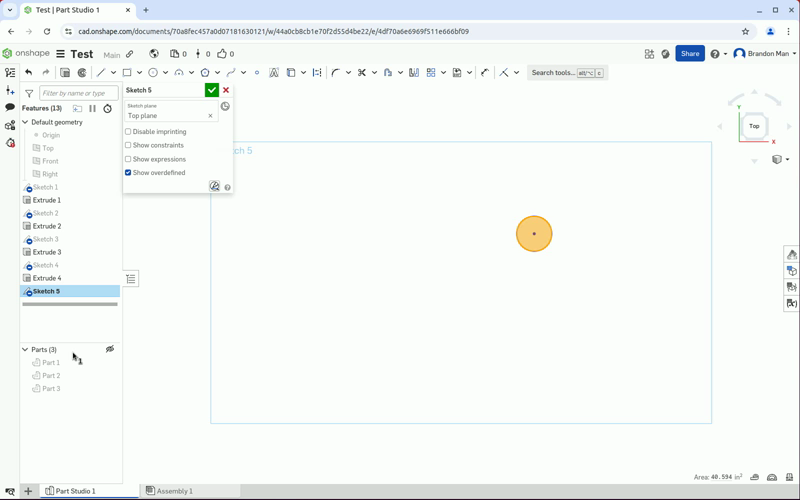
key(shift+y)
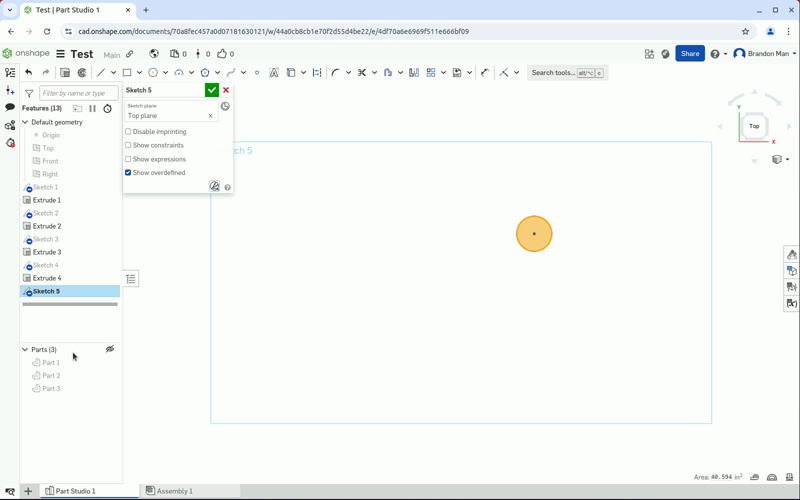
key(shift+e)
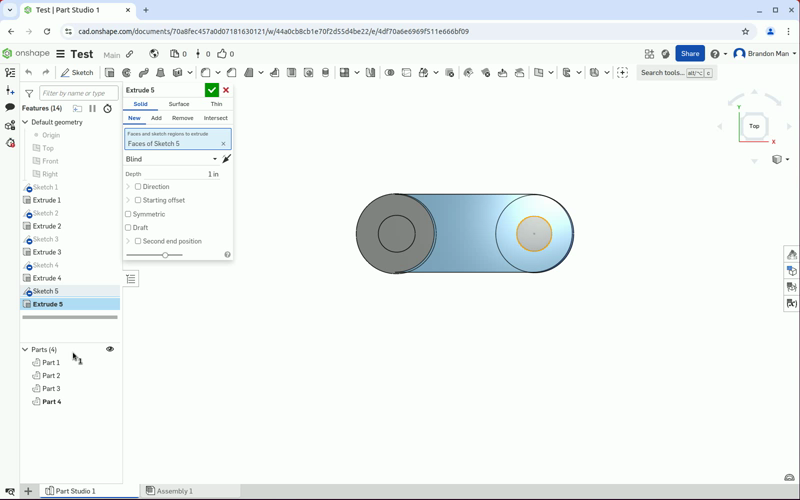
mouse_move(143, 106)
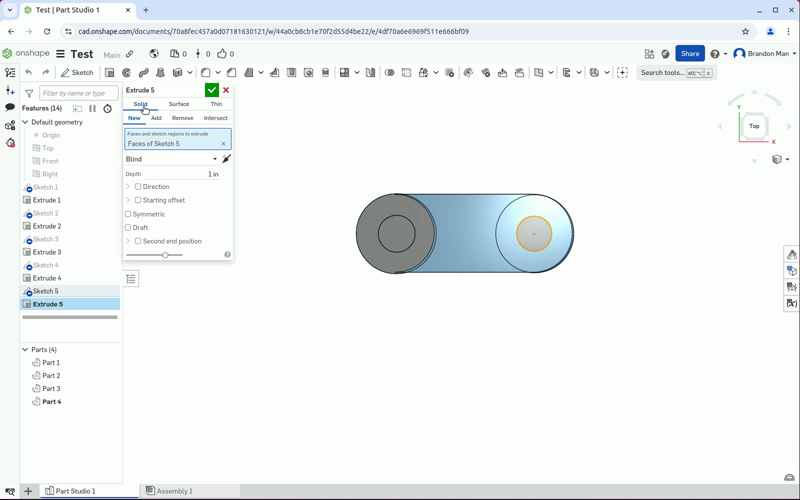
click(143, 106)
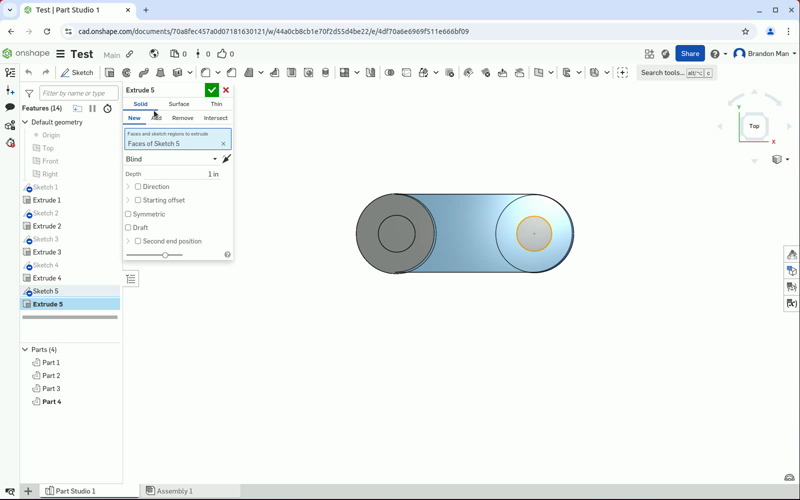
mouse_move(186, 120)
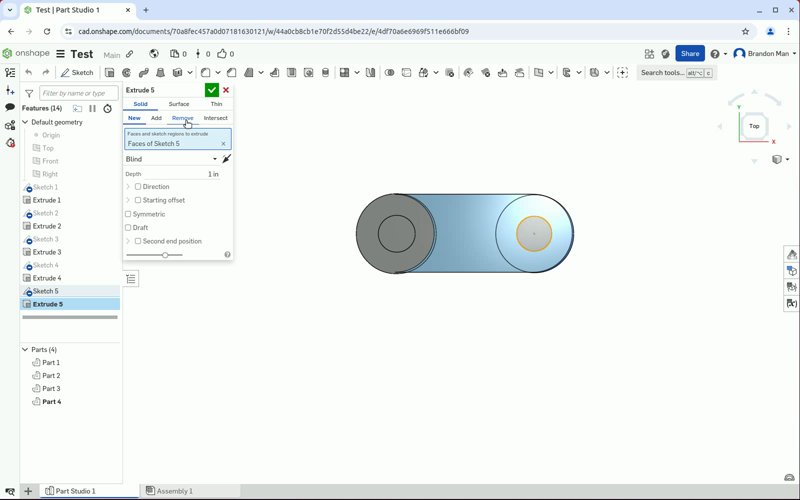
click(186, 120)
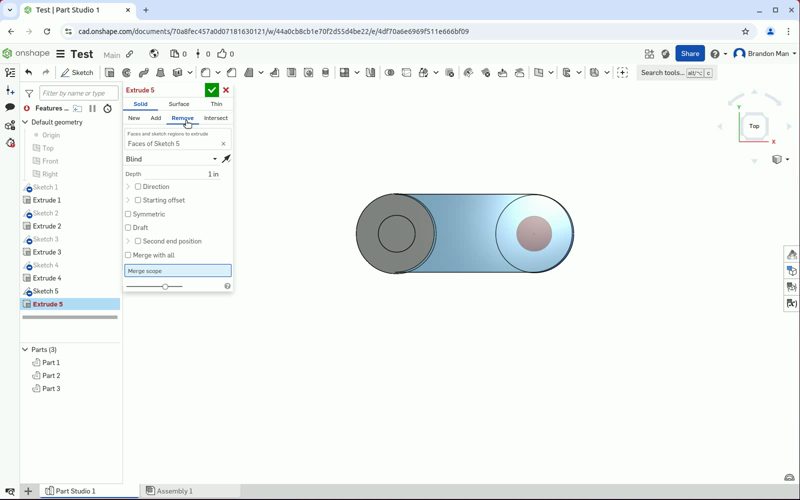
key(tab, 4)
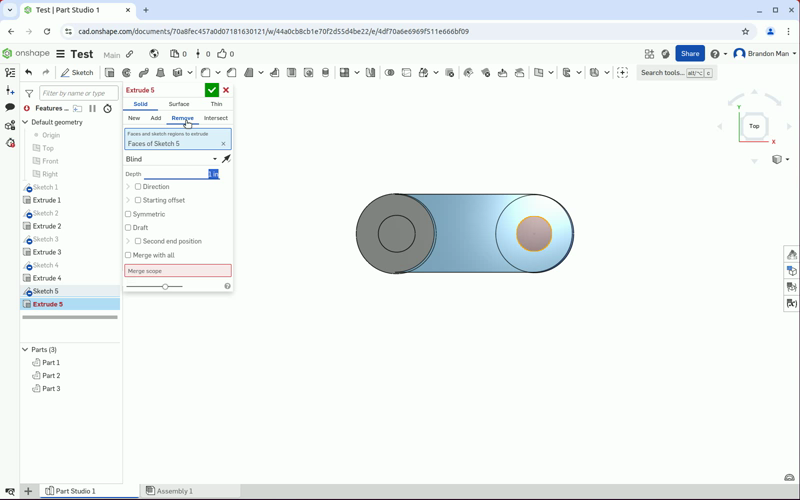
text(1.926)
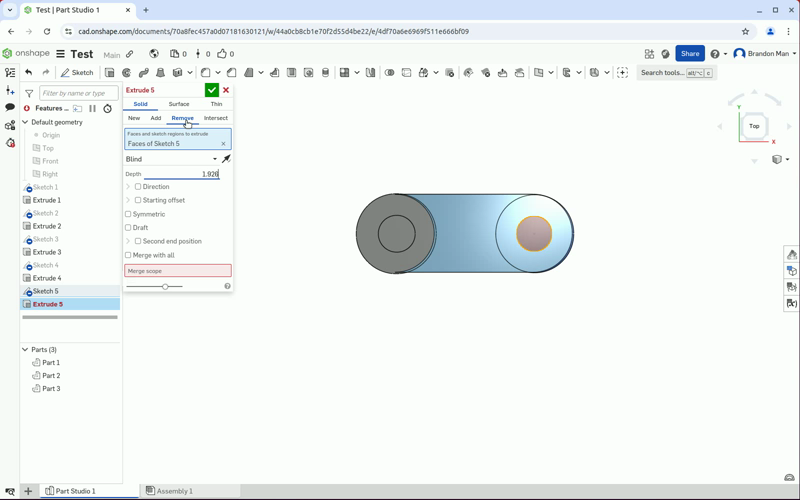
key(tab, 6)
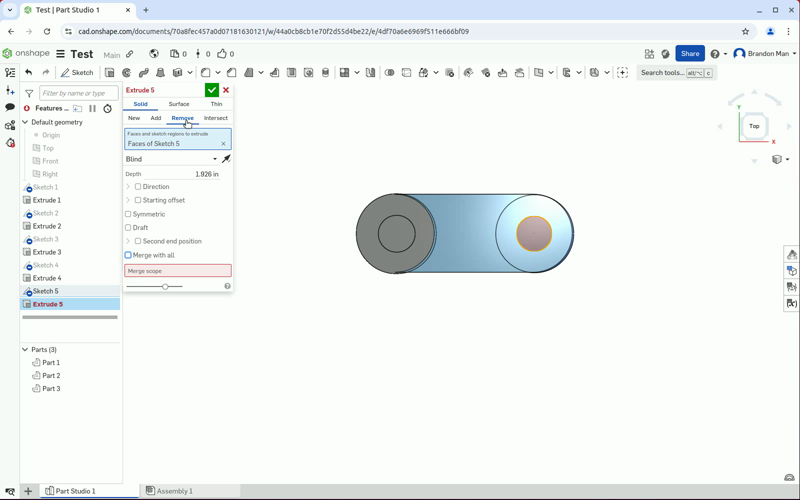
key(space)
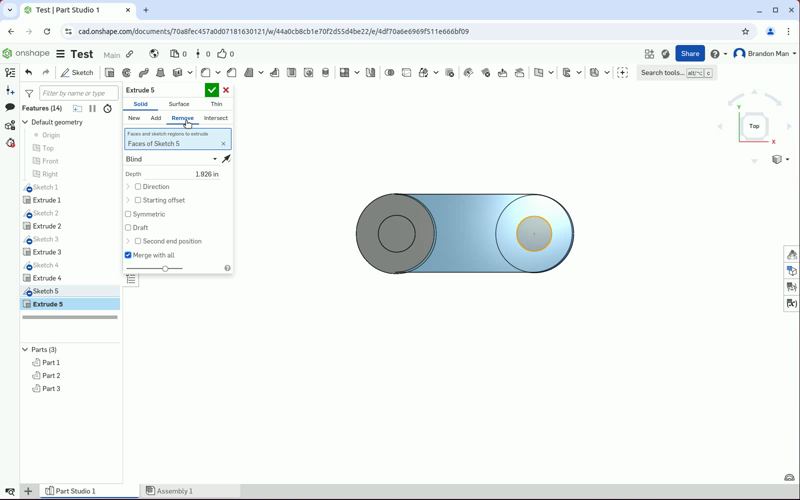
key(enter)
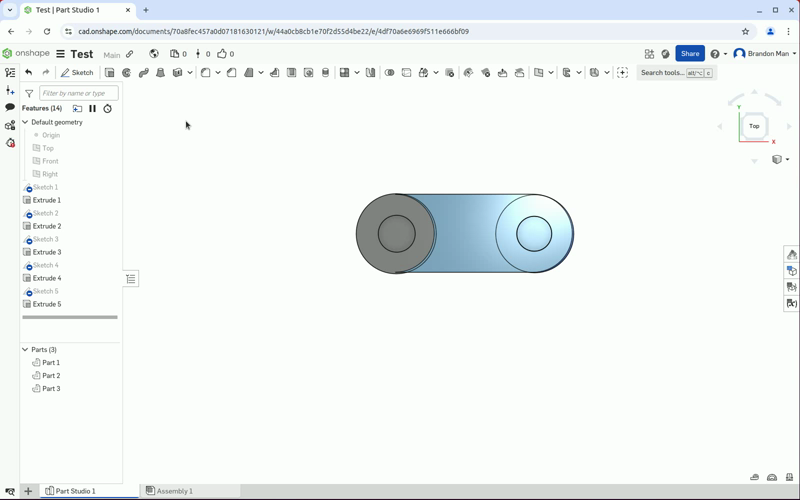
key(shift+h)
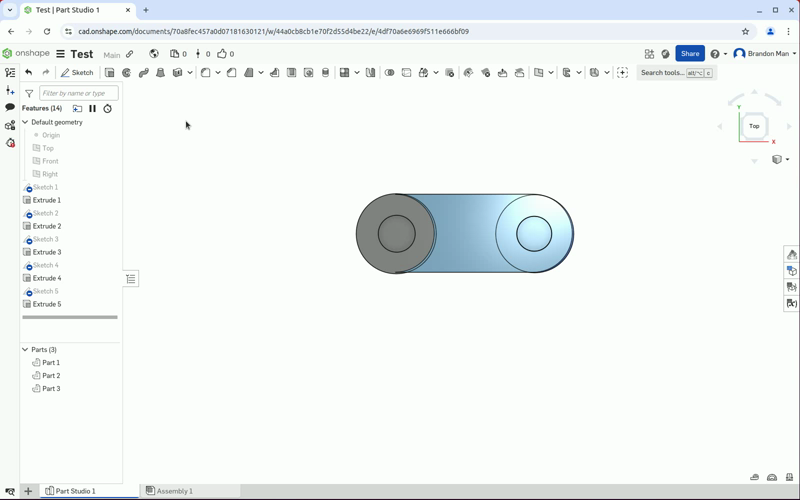
key(shift+h)
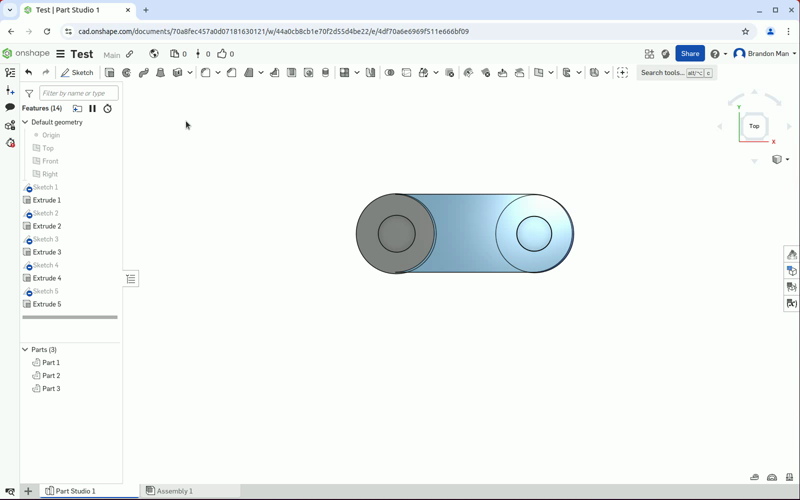
key(shift+7)
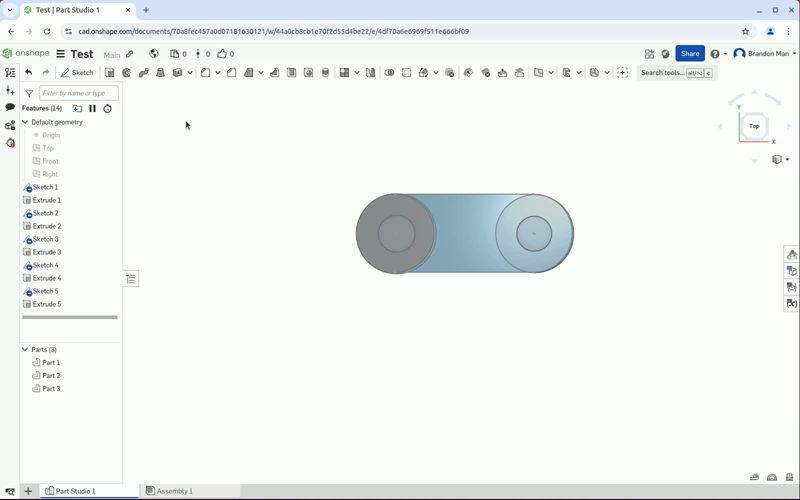
key(up, 3)
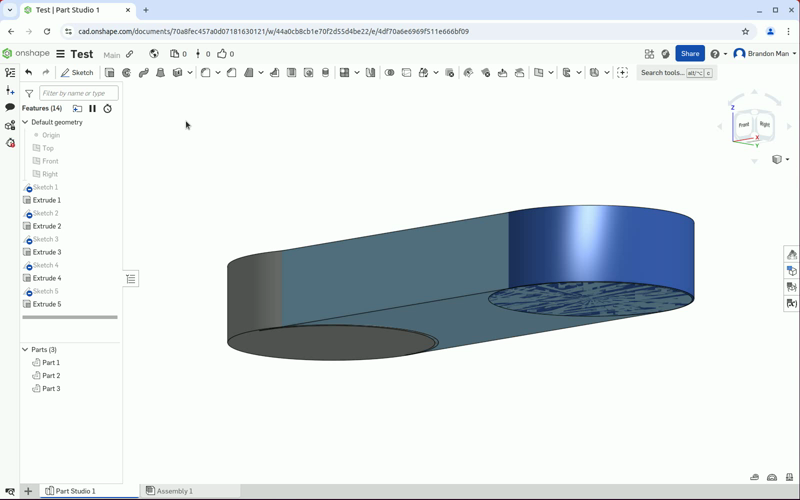
key(left, 3)
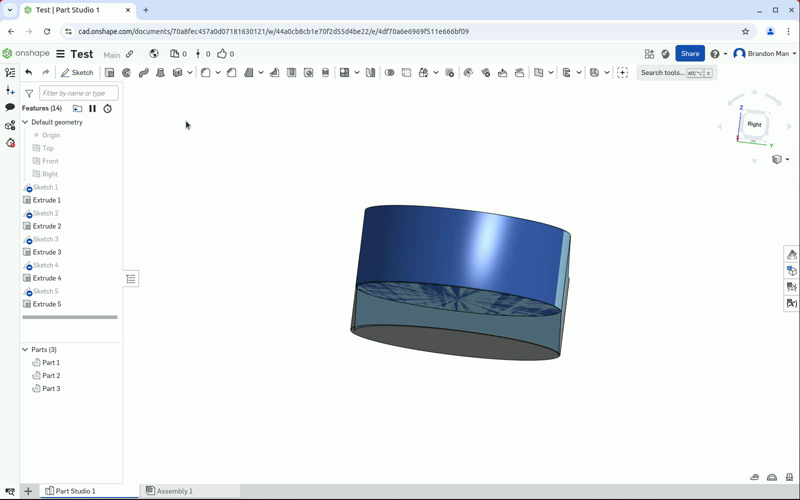
key(right, 3)
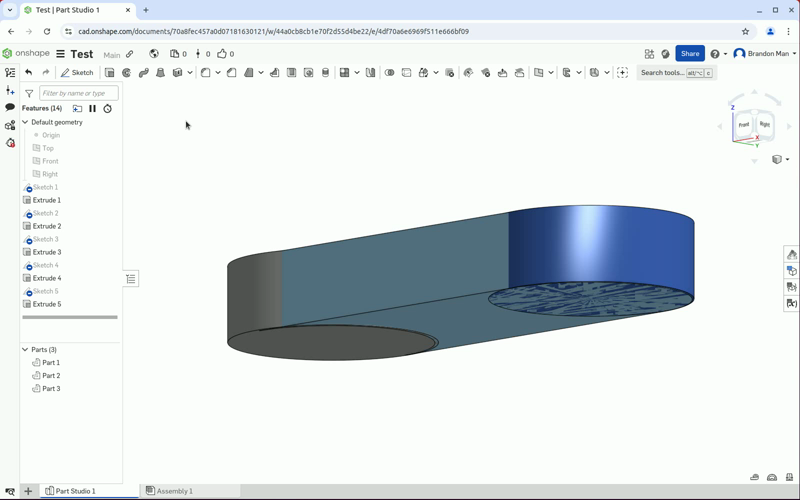
key(down, 3)
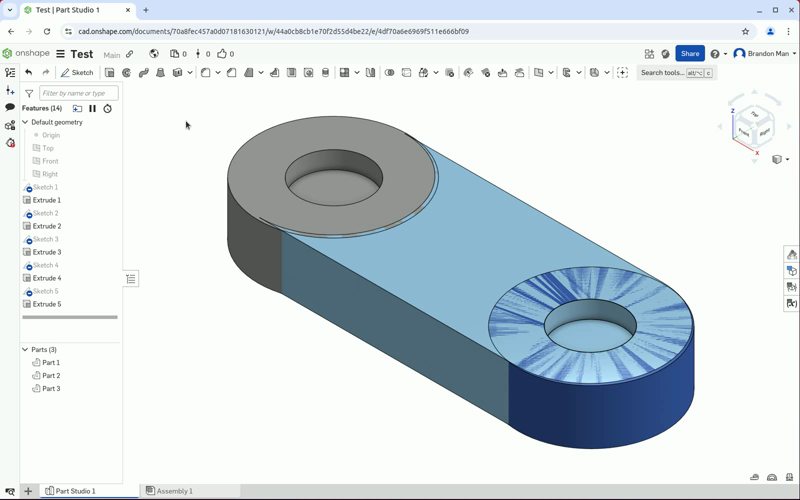
mouse_move(73, 189)
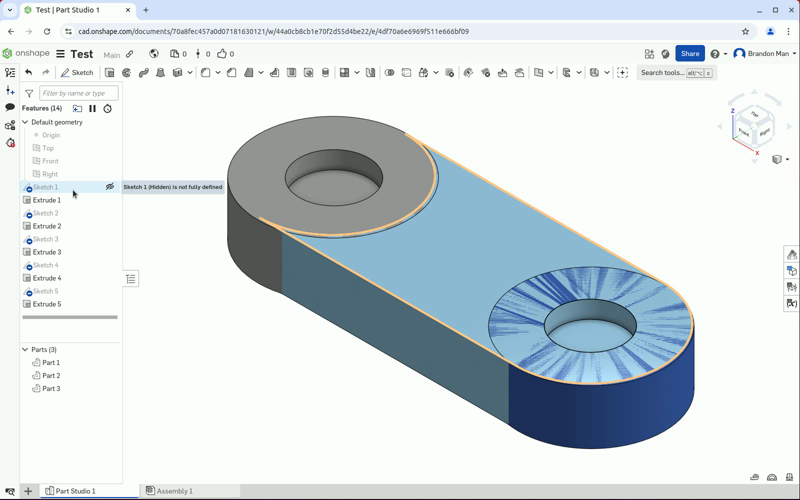
click(73, 189)